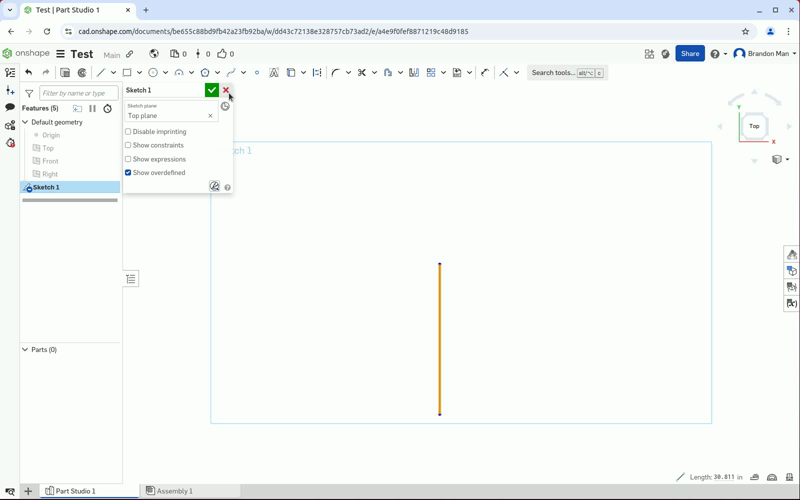
key(shift+h)
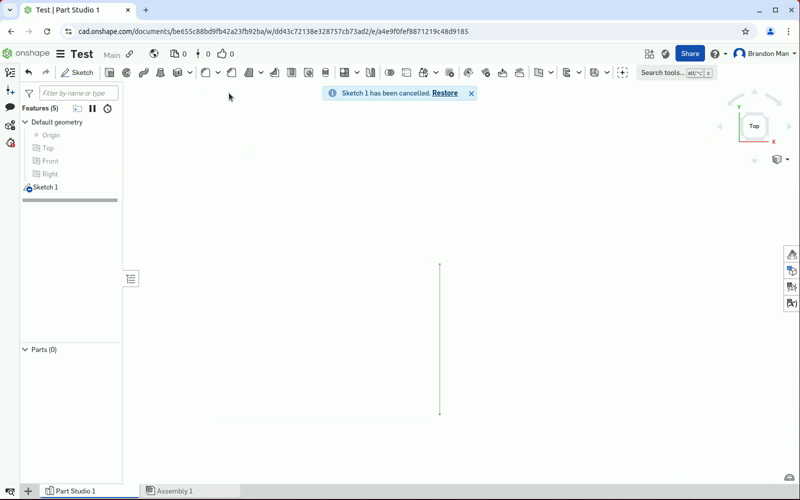
key(shift+s)
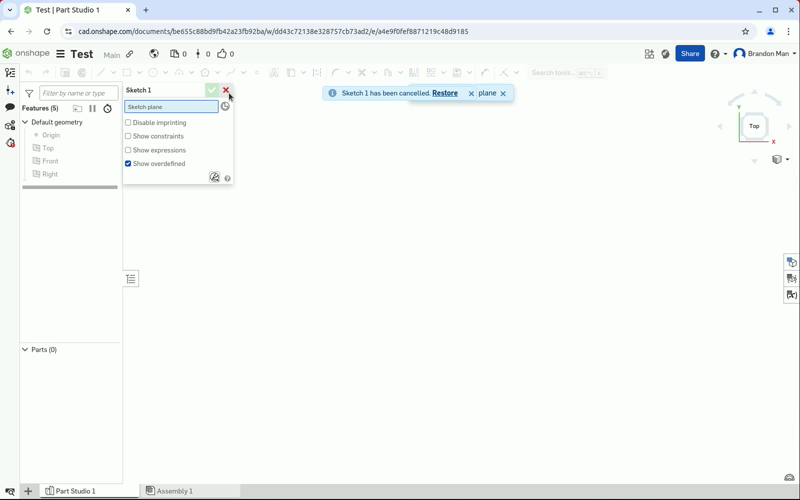
mouse_move(73, 150)
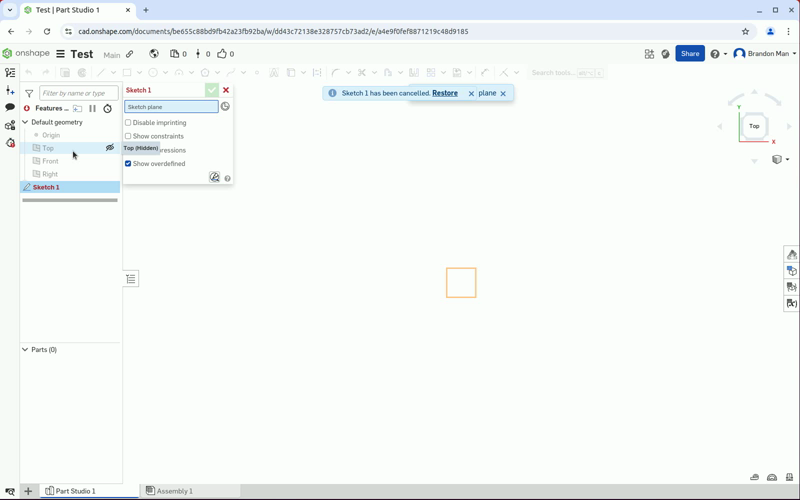
click(73, 150)
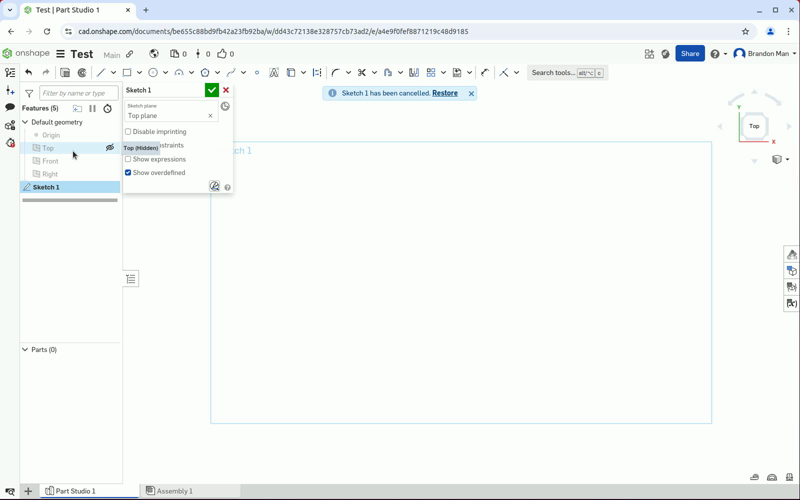
mouse_move(73, 352)
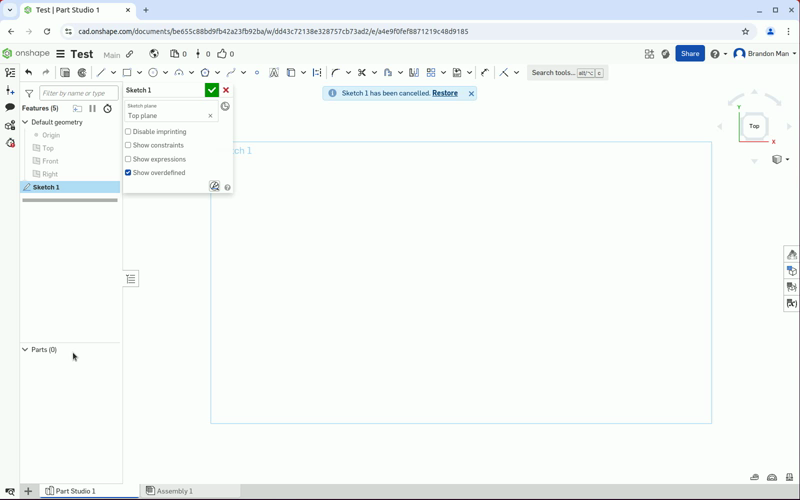
key(y)
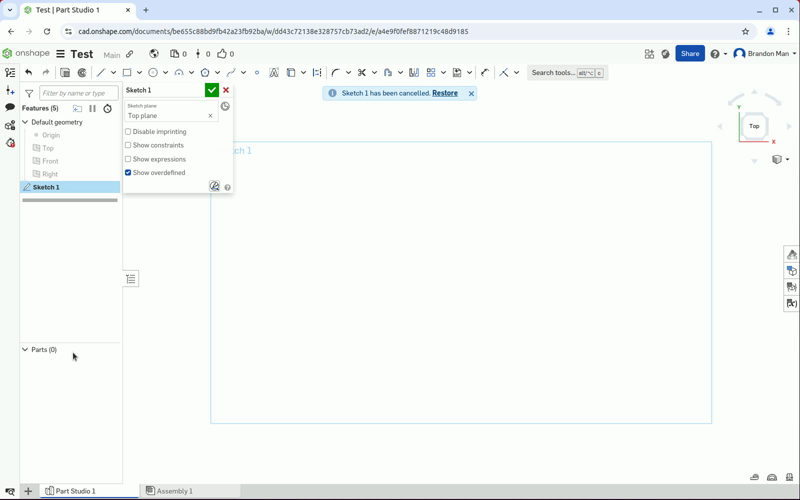
key(a)
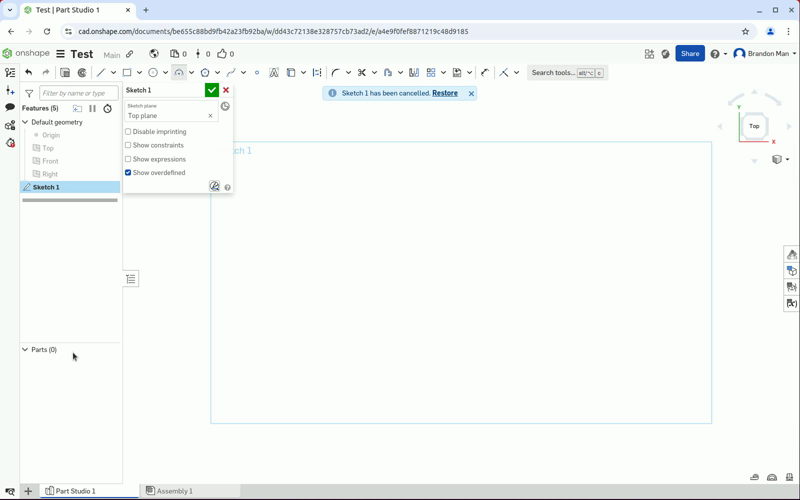
key_down(shift)
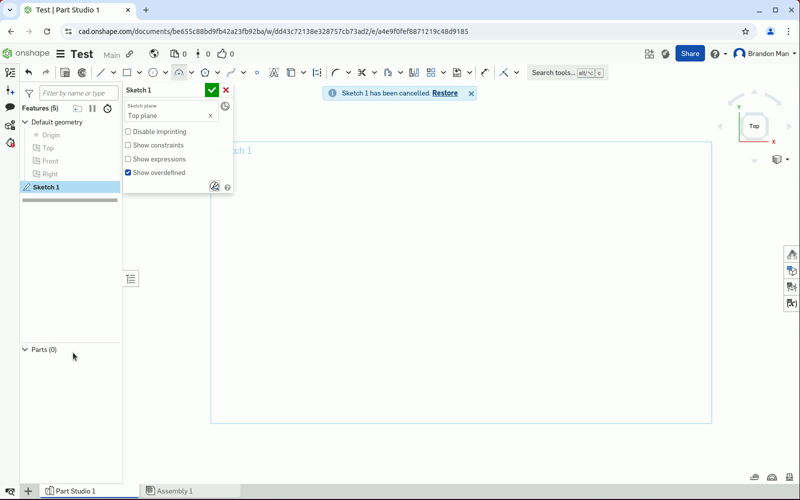
mouse_move(353, 321)
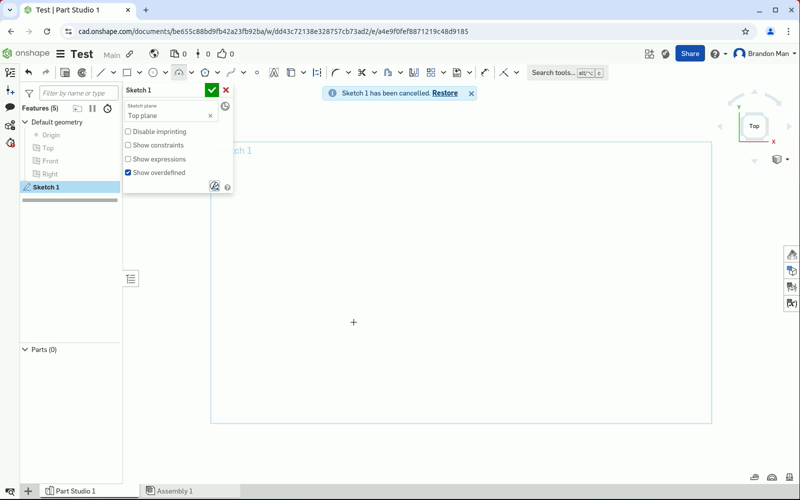
click(353, 321)
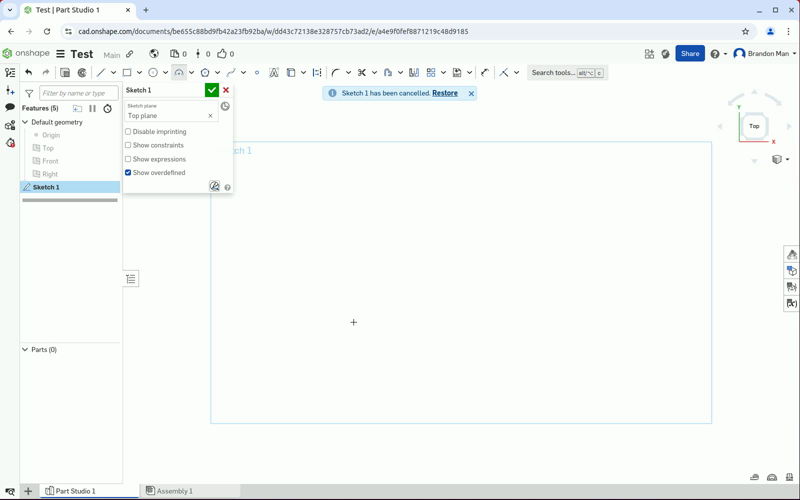
key_up(shift)
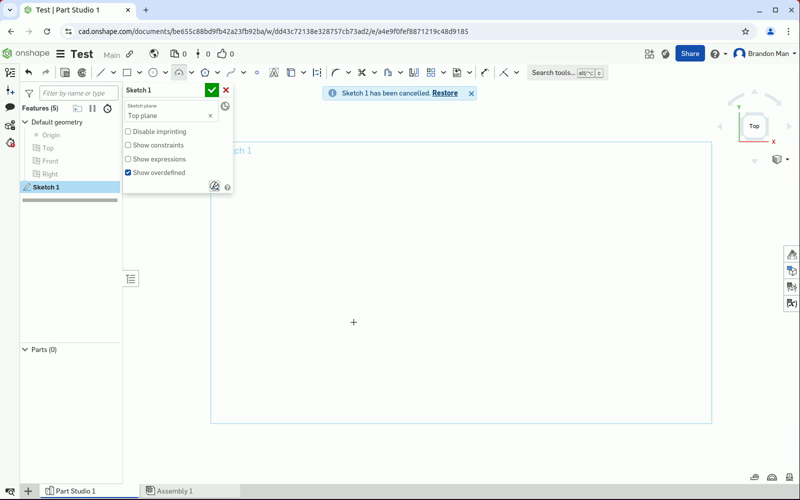
key_down(shift)
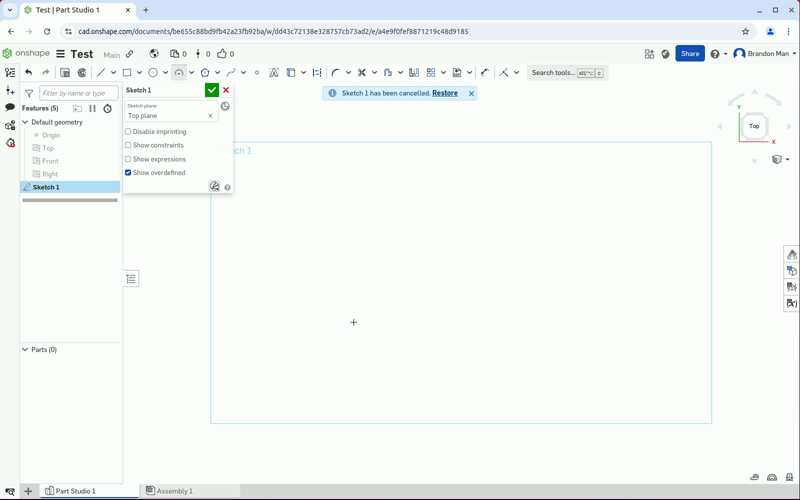
mouse_move(369, 337)
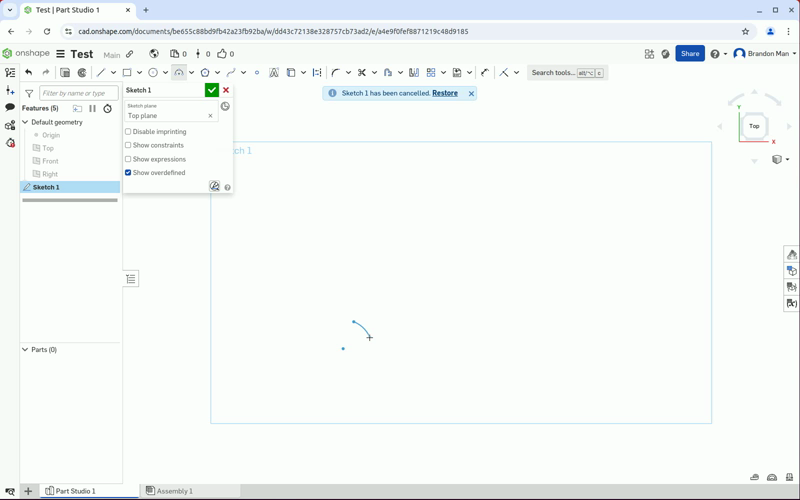
click(369, 337)
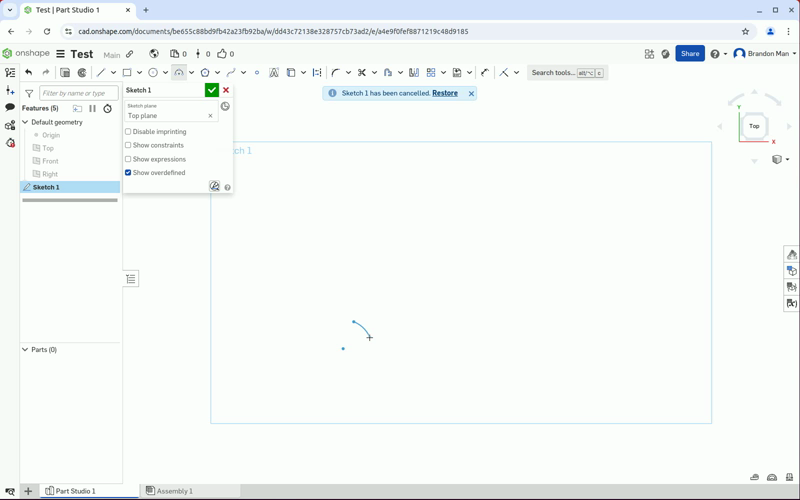
mouse_move(358, 332)
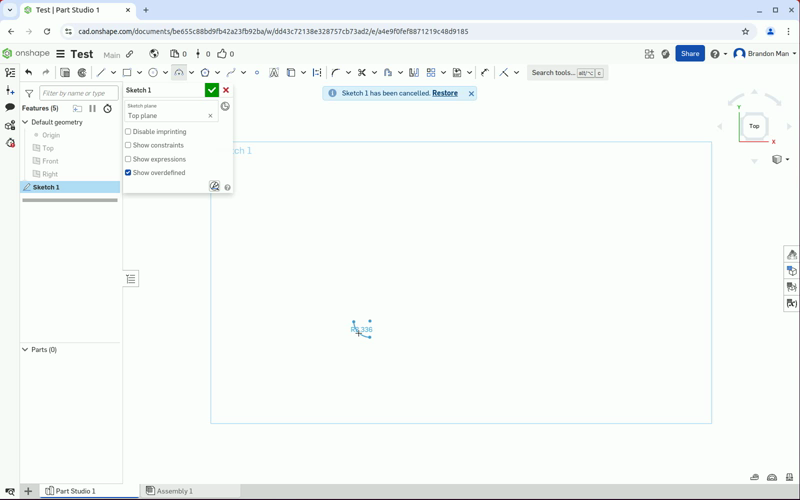
click(358, 332)
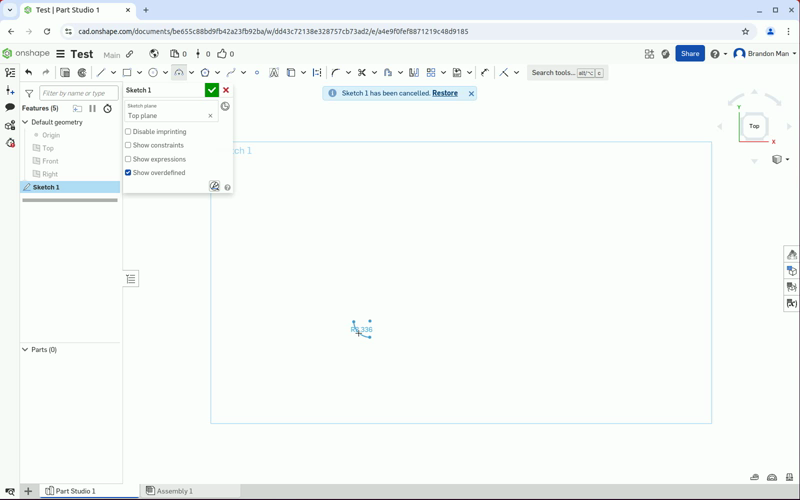
key_up(shift)
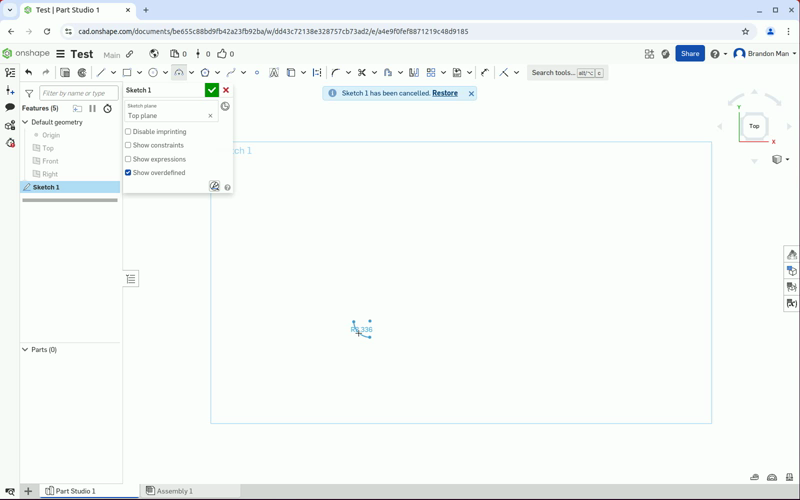
key(esc)
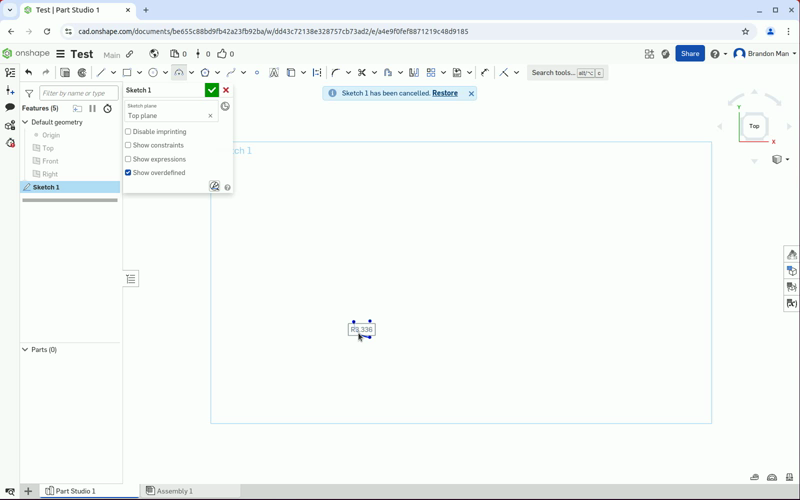
key(l)
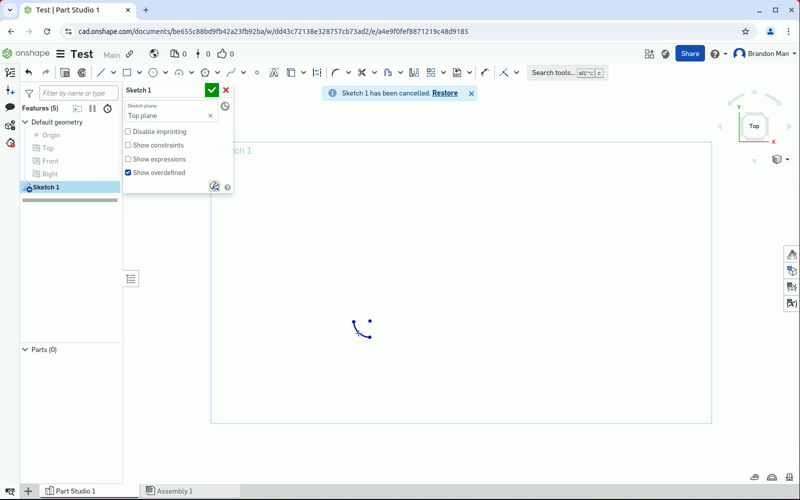
mouse_move(369, 337)
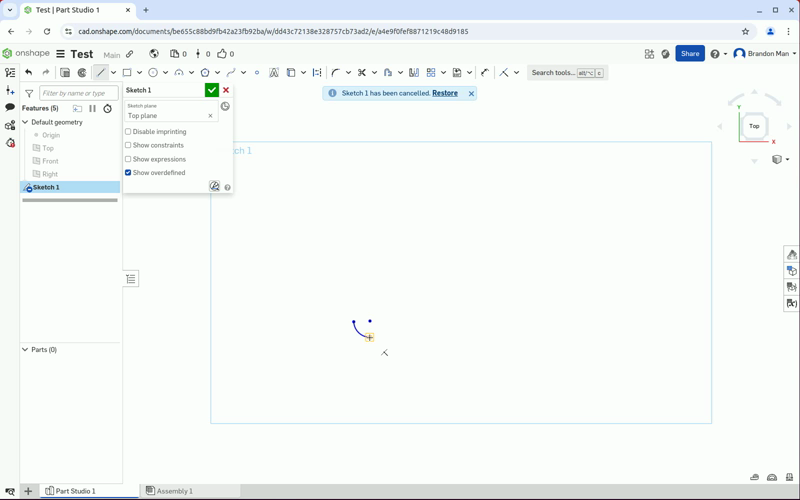
click(369, 337)
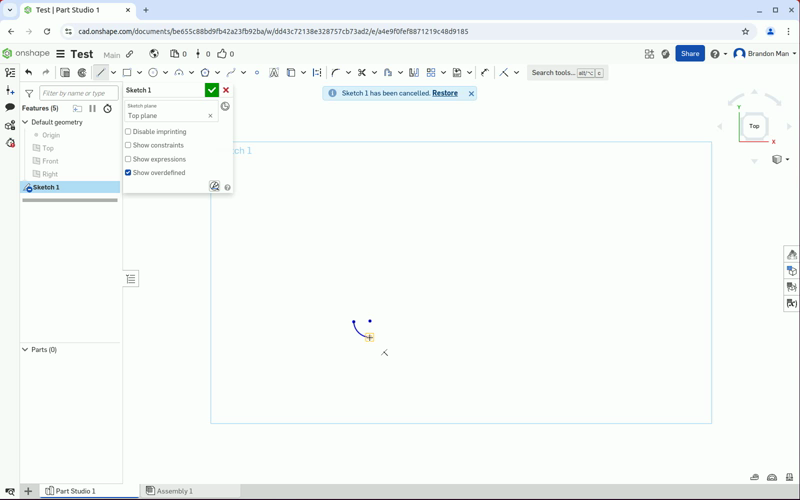
key_down(shift)
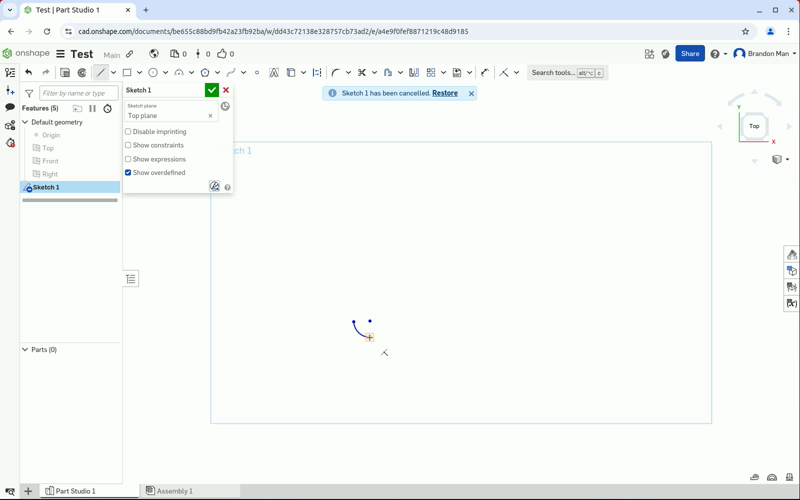
mouse_move(549, 337)
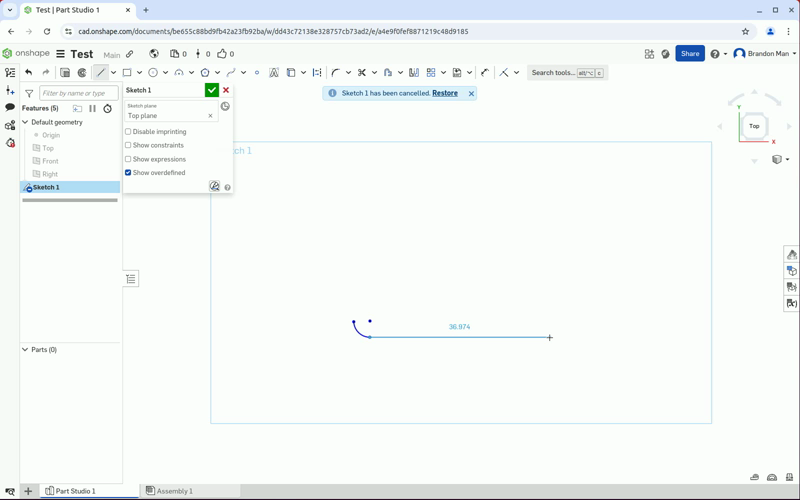
click(549, 337)
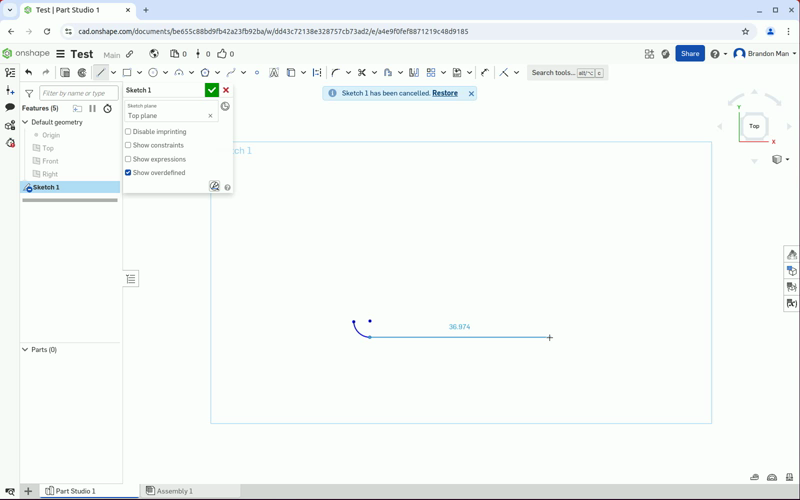
key_up(shift)
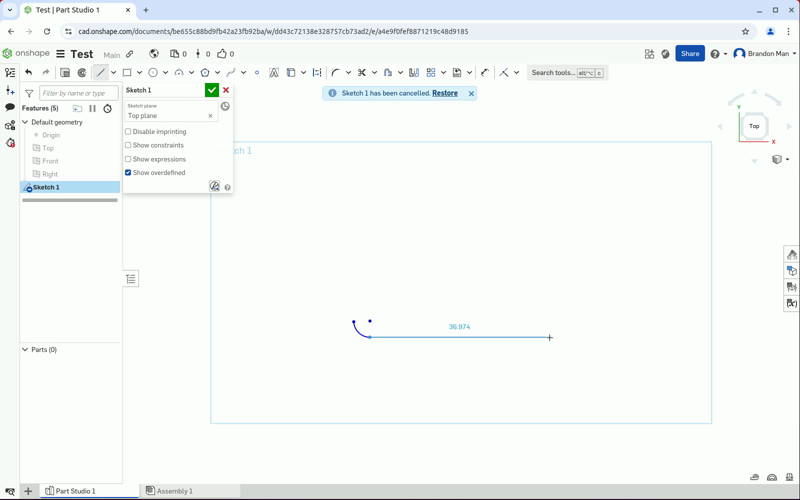
key(esc)
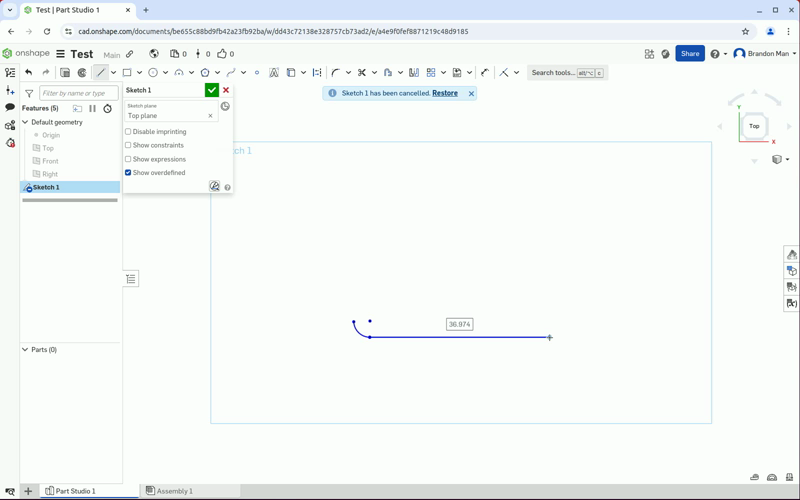
key(a)
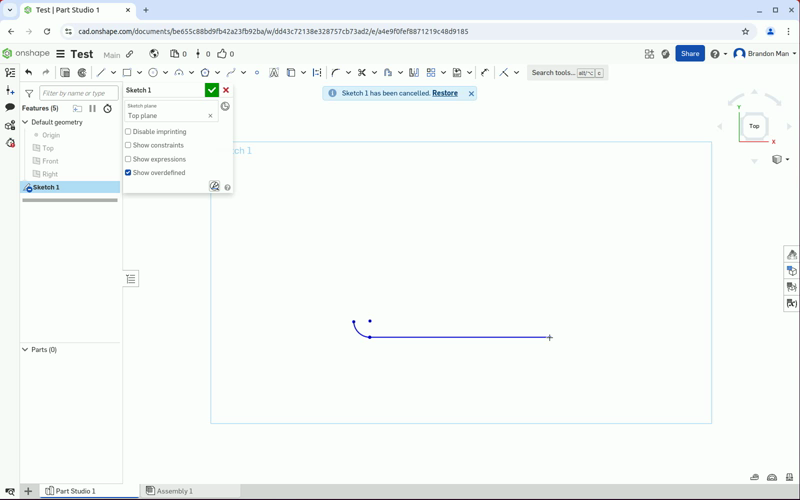
mouse_move(549, 337)
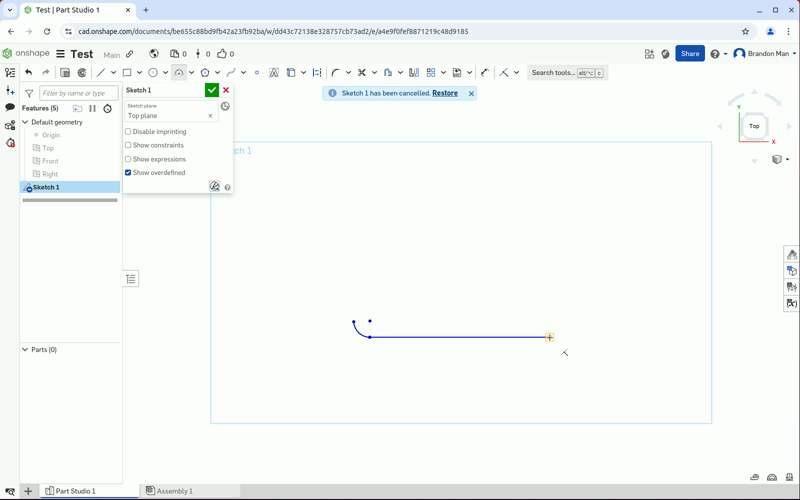
click(549, 337)
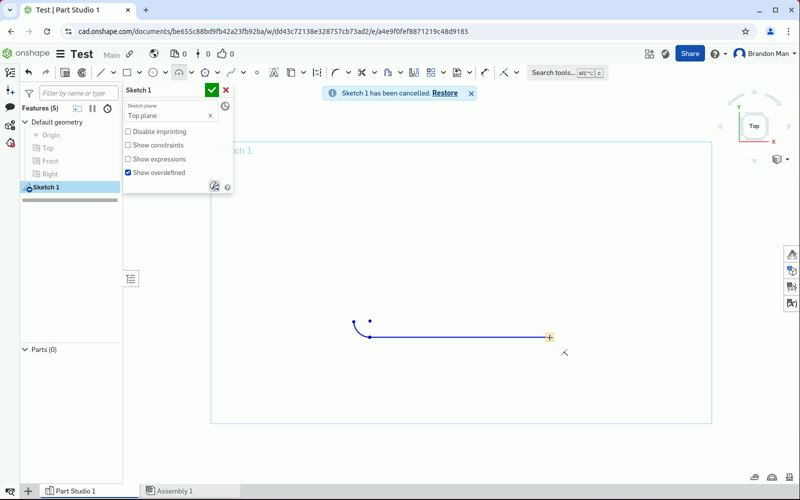
key_down(shift)
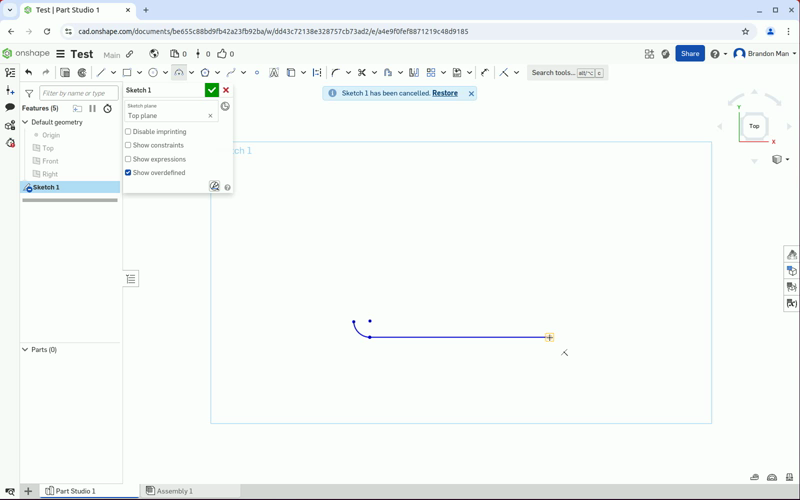
mouse_move(565, 321)
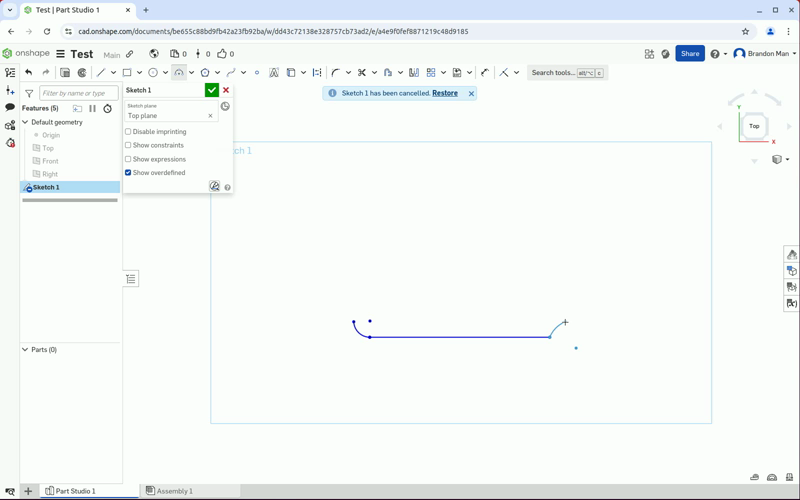
click(565, 321)
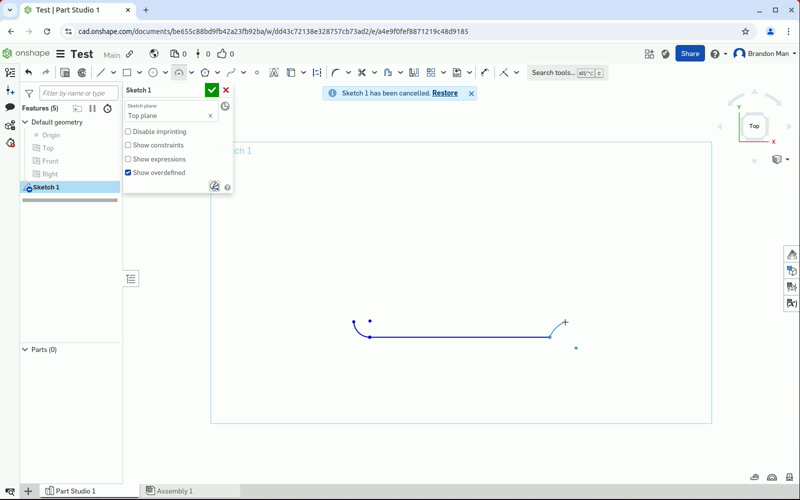
mouse_move(560, 332)
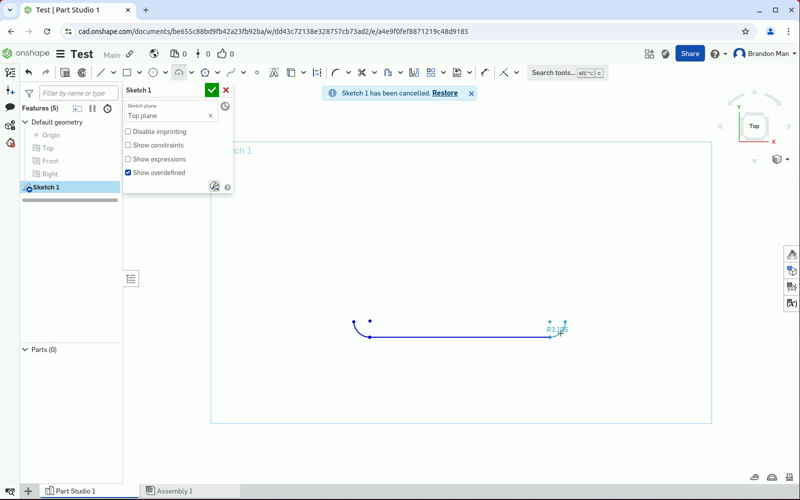
click(560, 332)
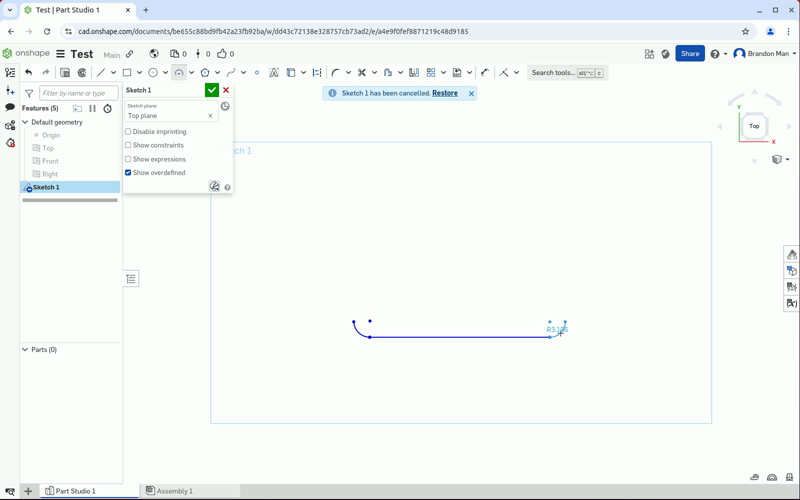
key_up(shift)
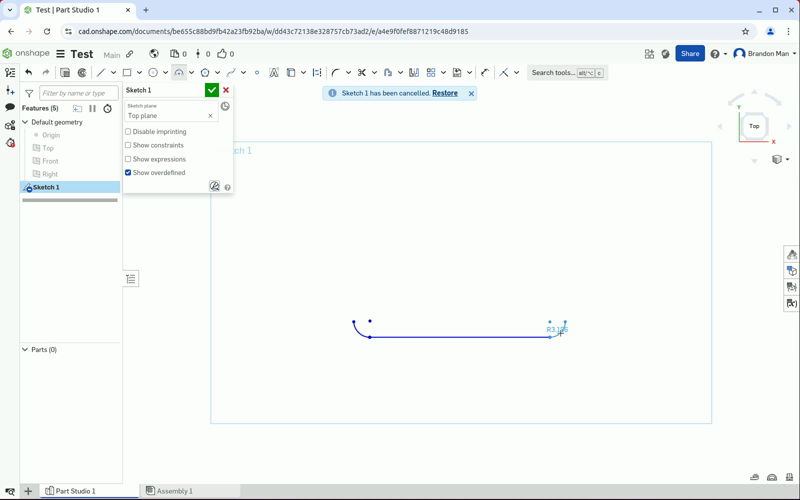
key(esc)
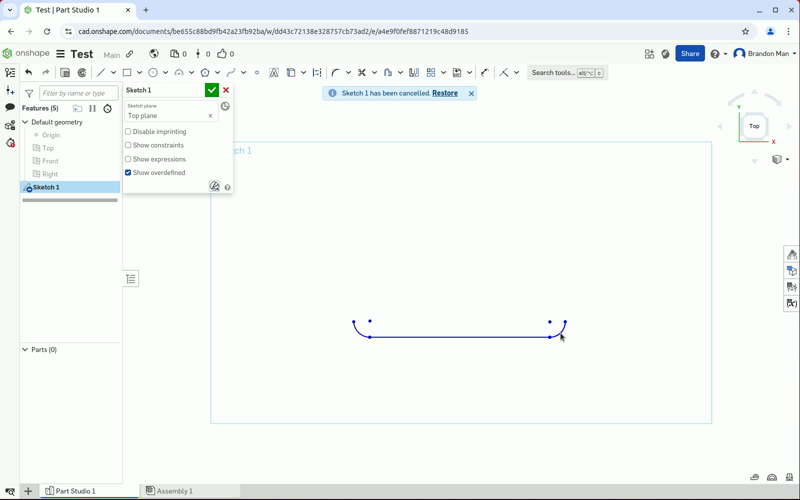
key(l)
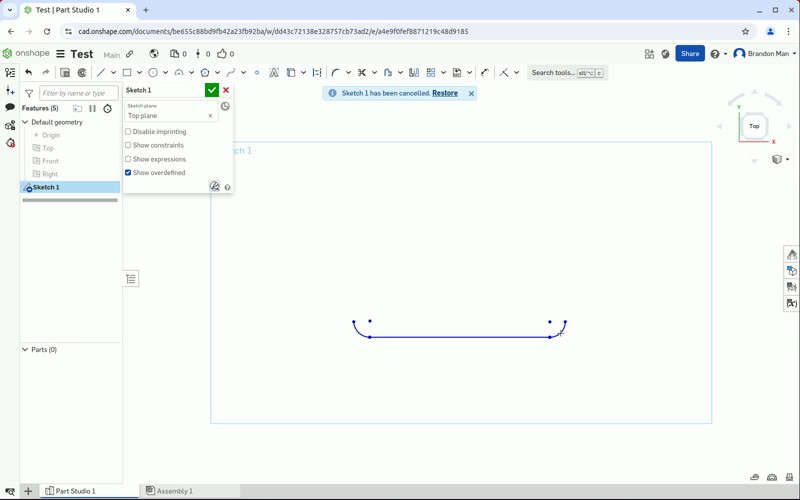
mouse_move(565, 321)
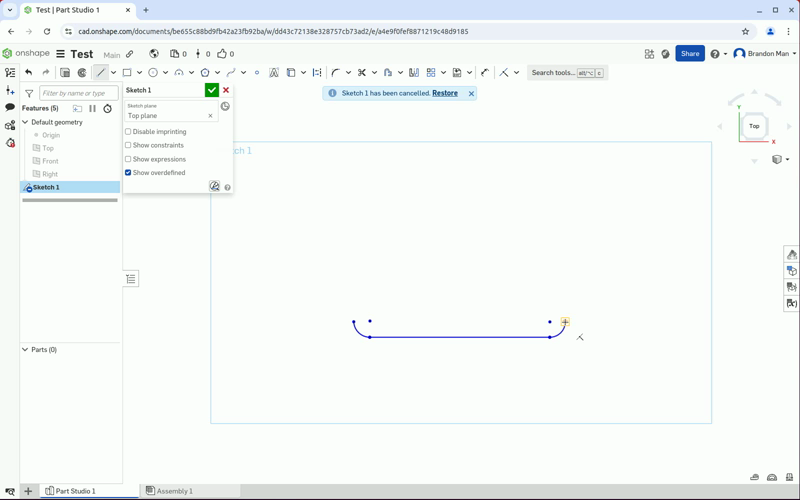
click(565, 321)
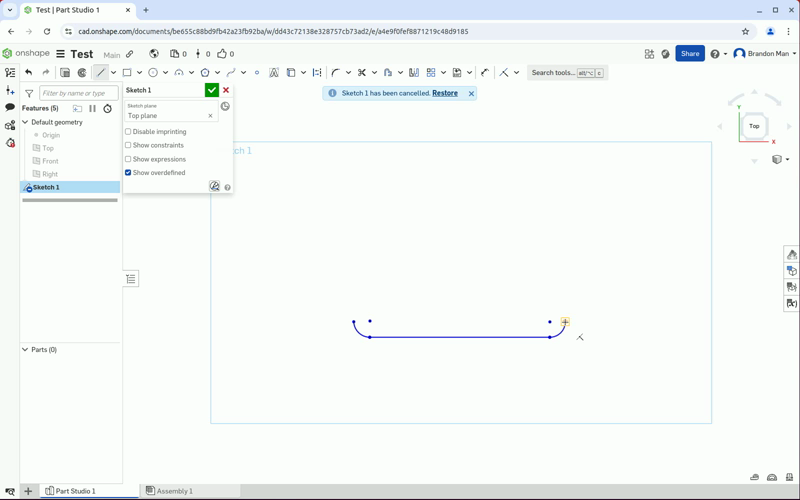
key_down(shift)
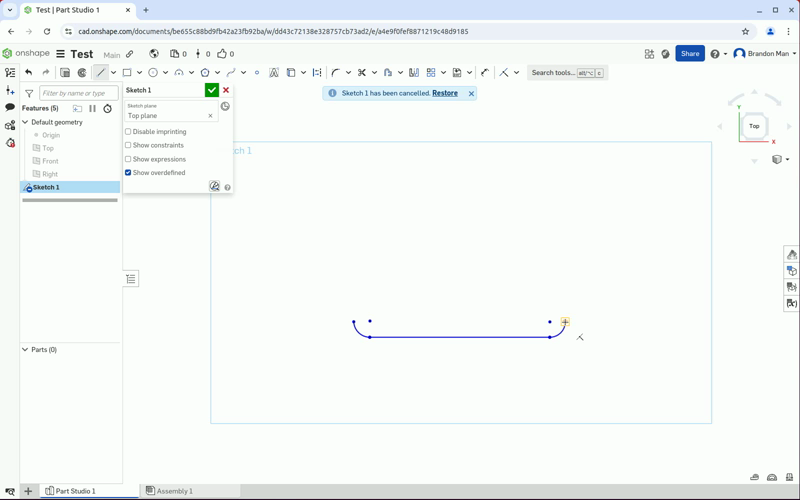
mouse_move(565, 243)
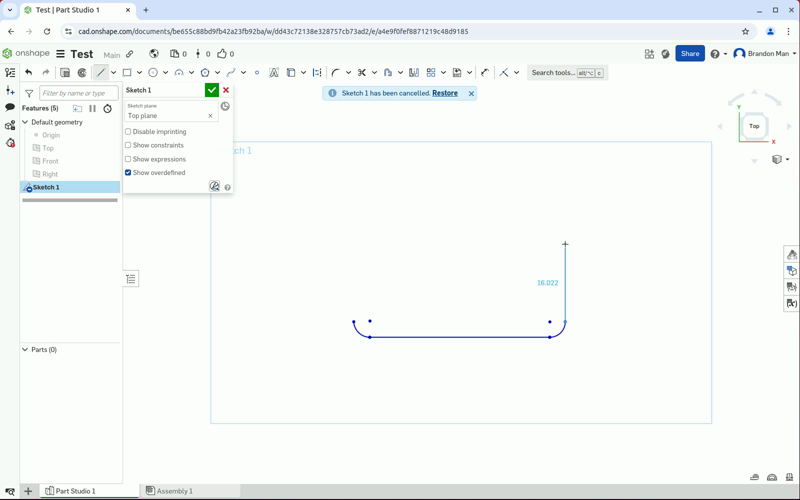
click(565, 243)
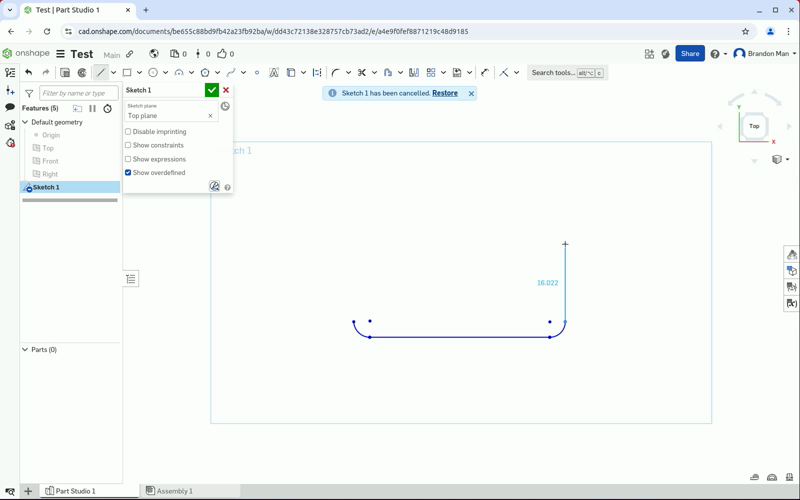
key_up(shift)
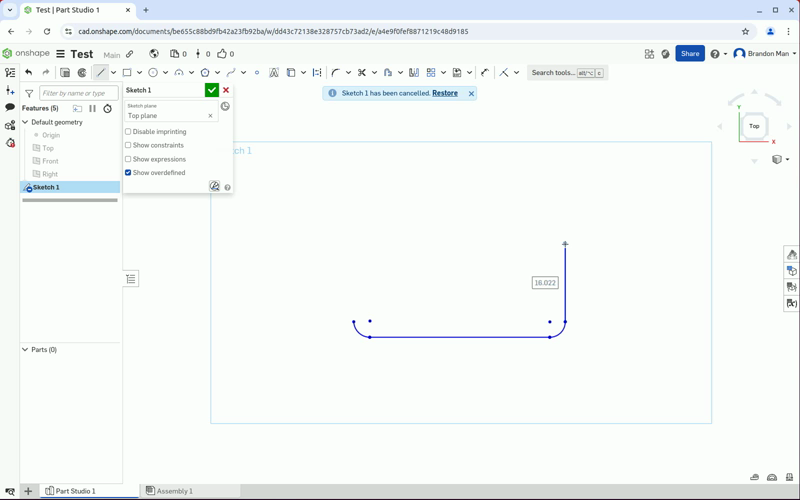
key(esc)
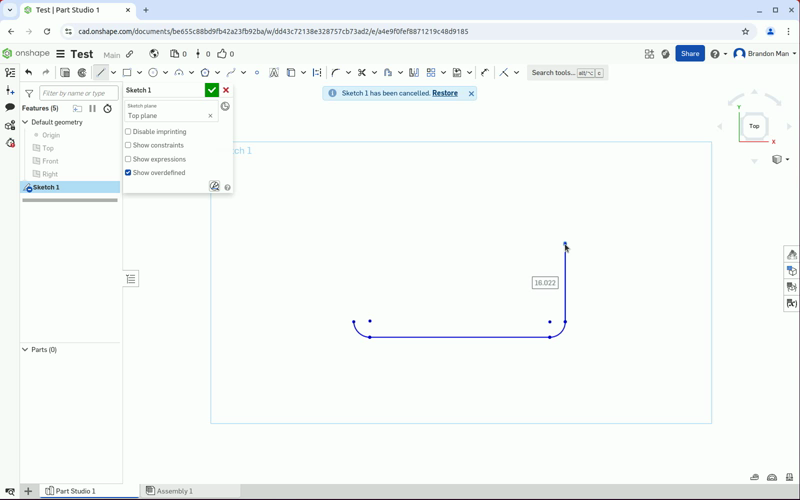
key(a)
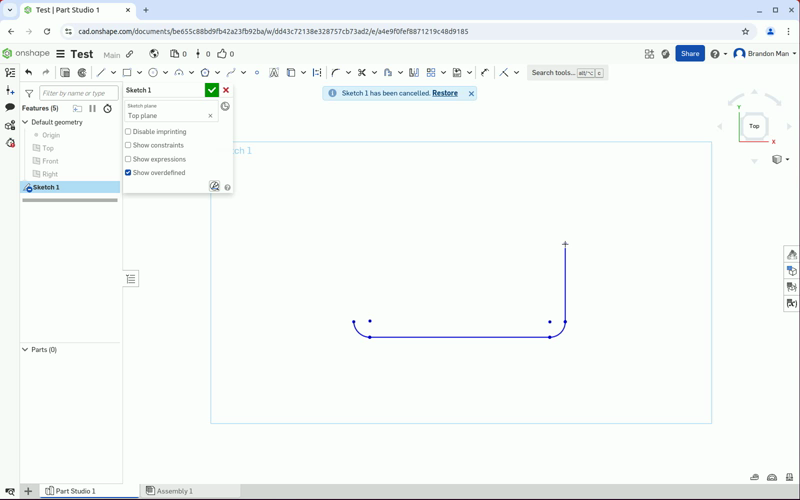
mouse_move(565, 243)
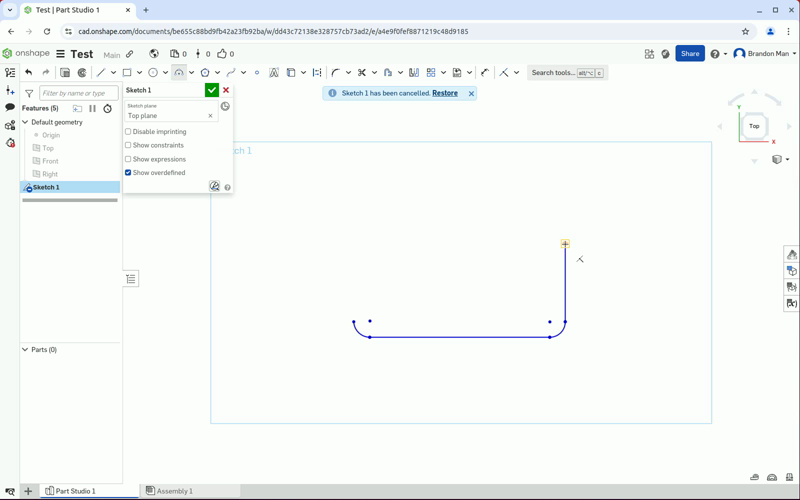
click(565, 243)
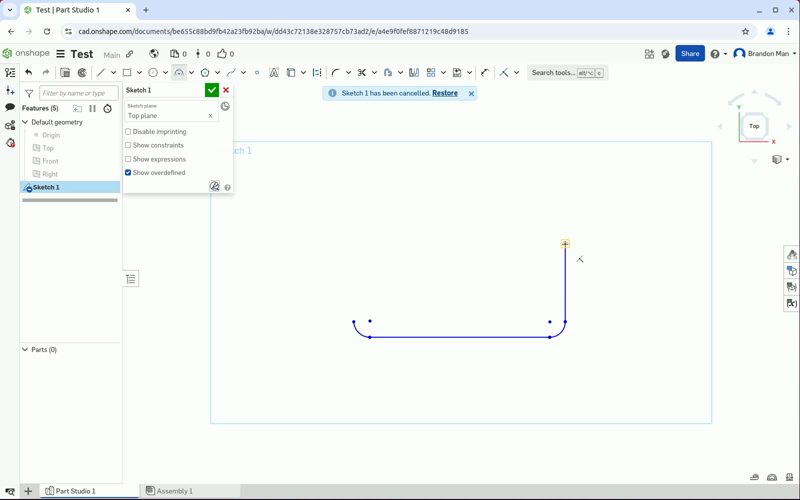
key_down(shift)
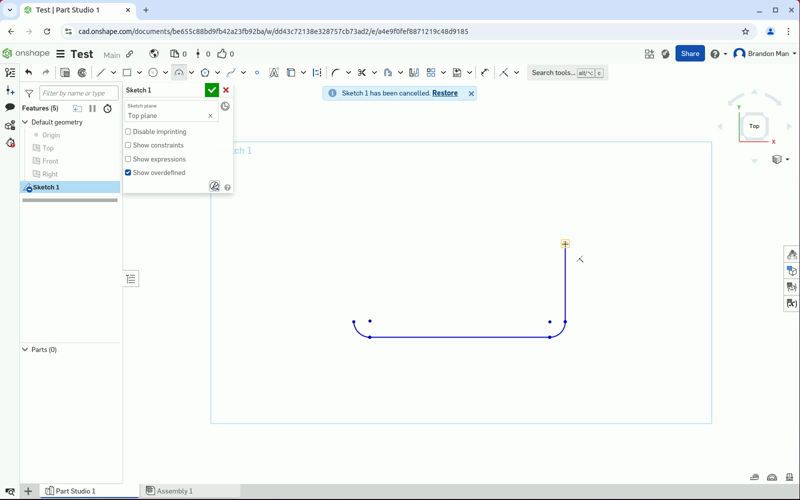
mouse_move(549, 228)
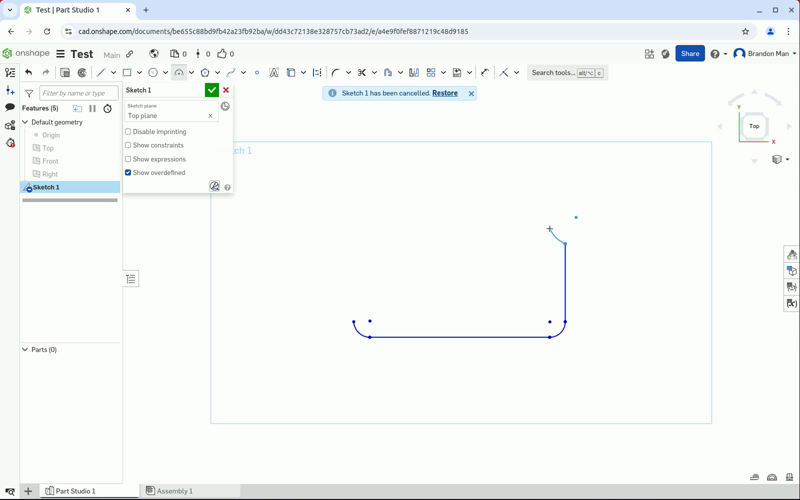
click(549, 228)
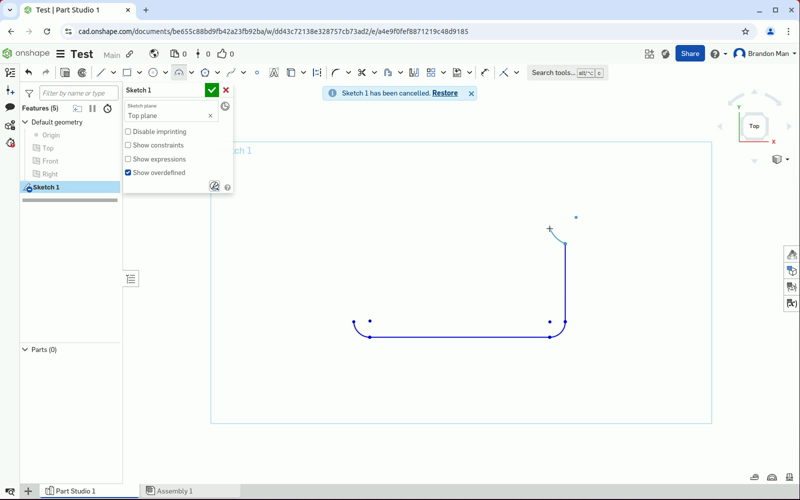
mouse_move(560, 232)
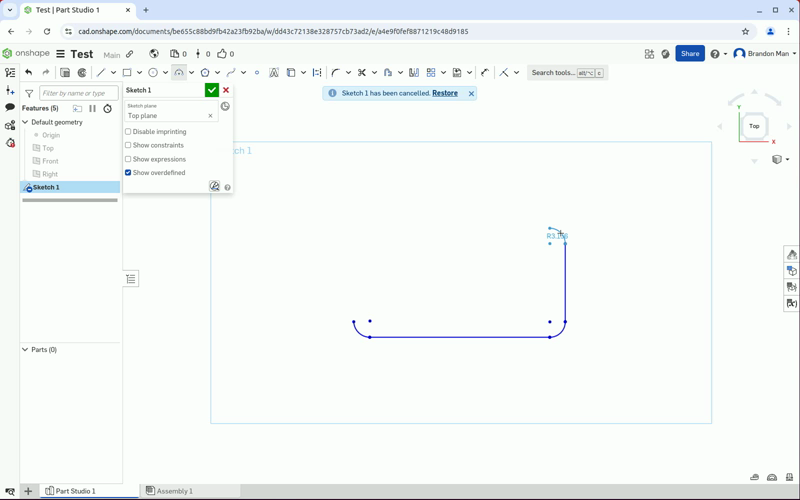
click(560, 232)
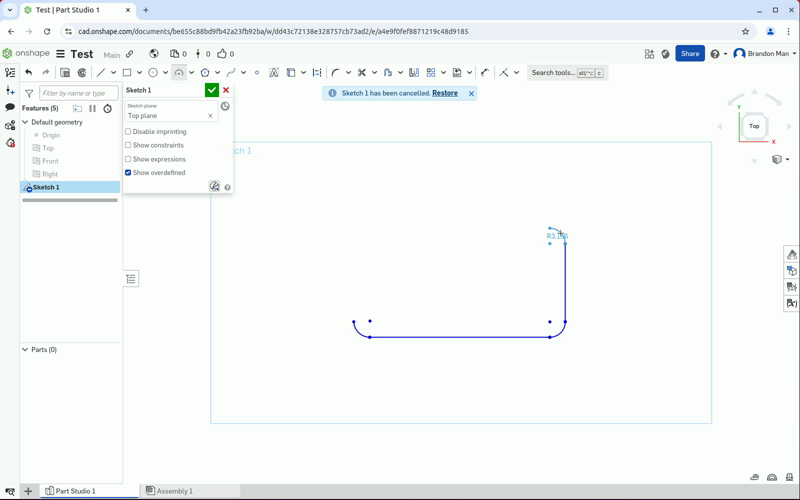
key_up(shift)
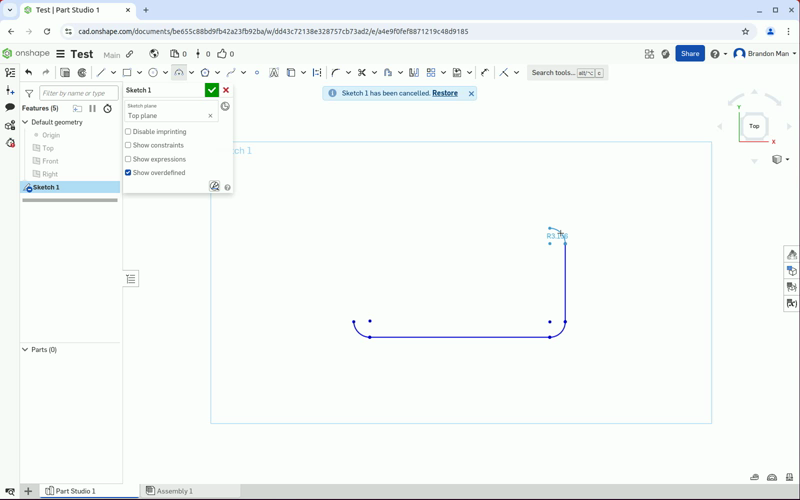
key(esc)
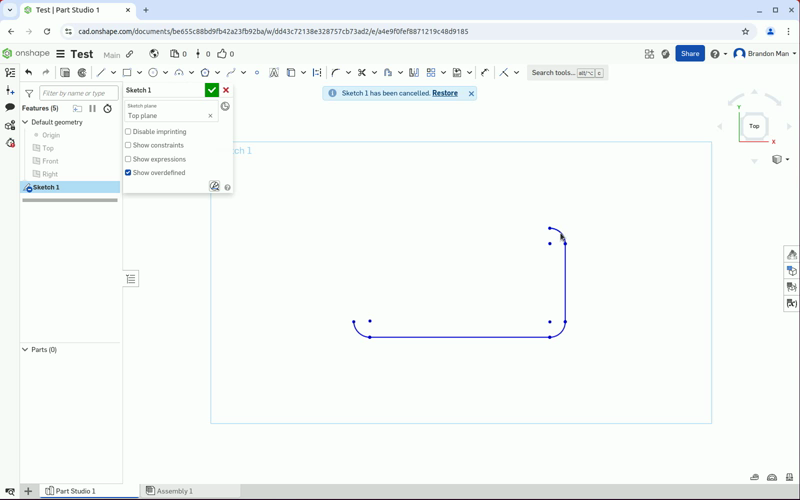
key(l)
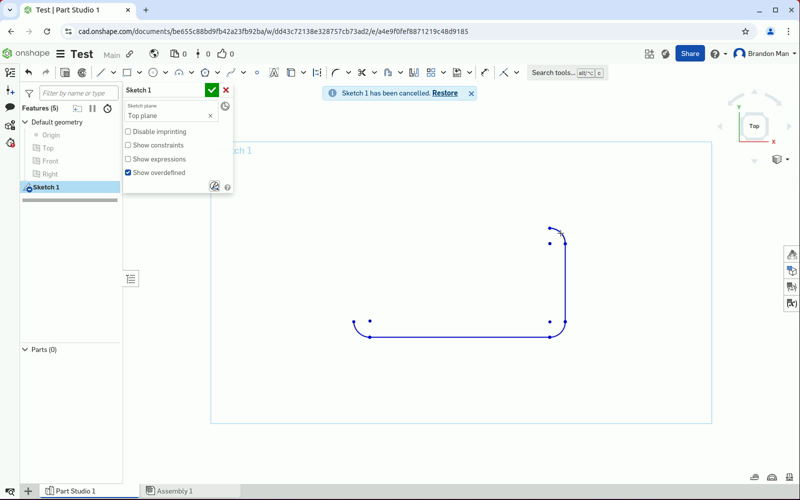
mouse_move(549, 228)
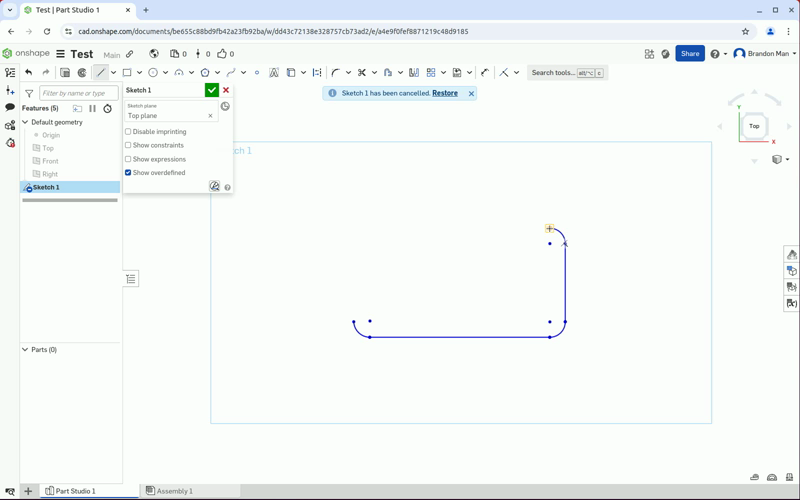
click(549, 228)
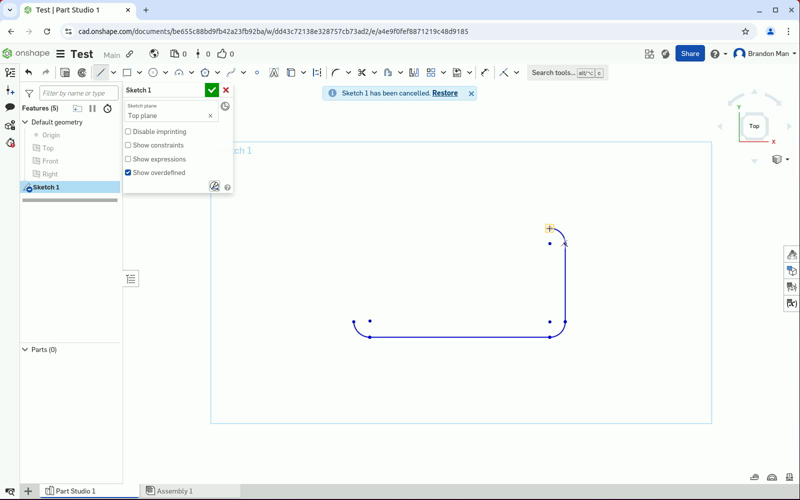
key_down(shift)
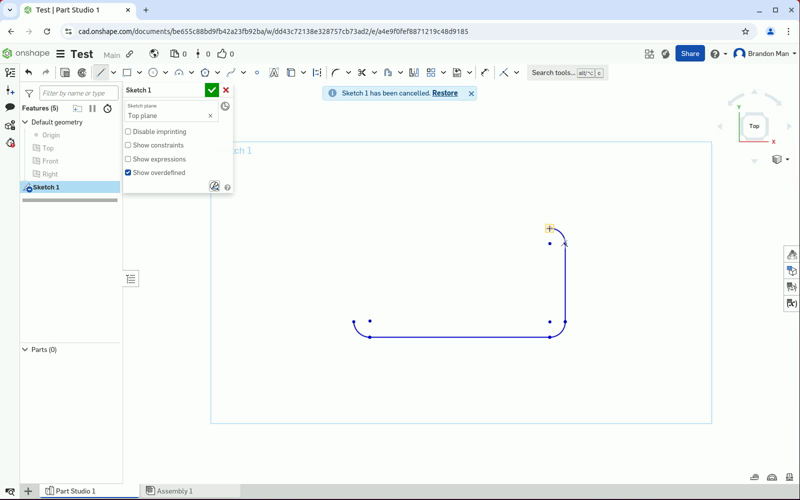
mouse_move(369, 228)
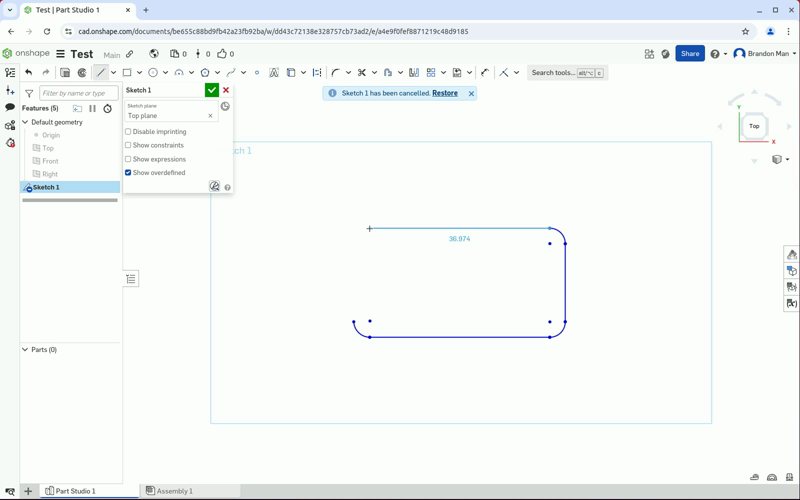
click(369, 228)
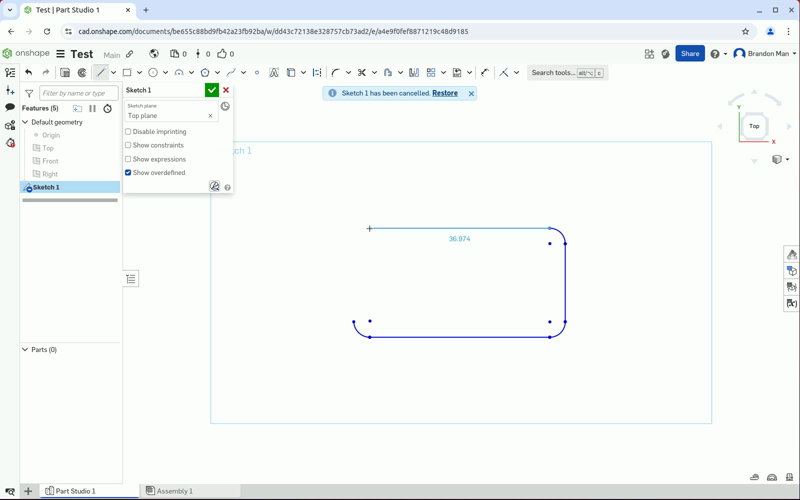
key_up(shift)
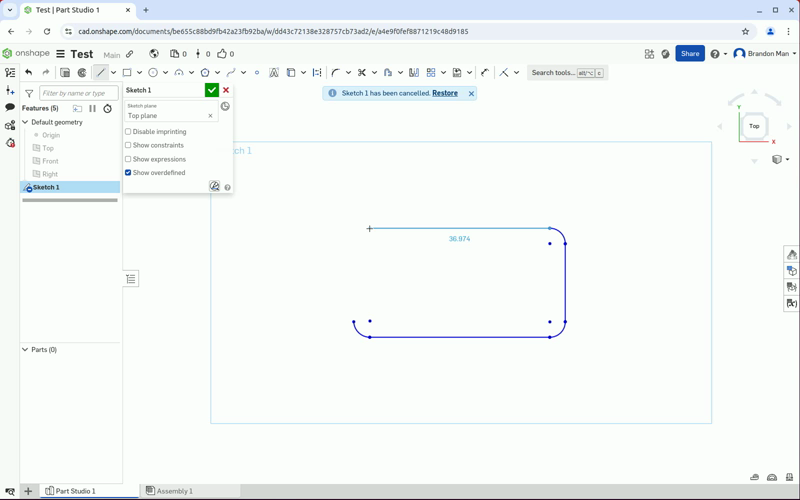
key(esc)
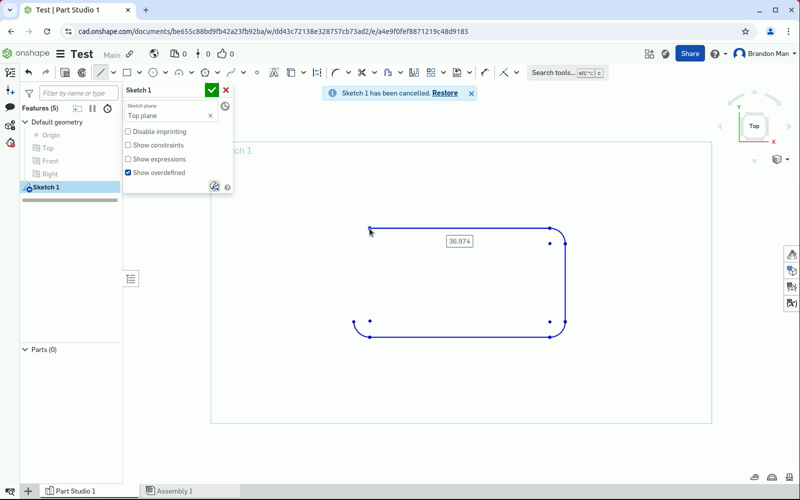
key(a)
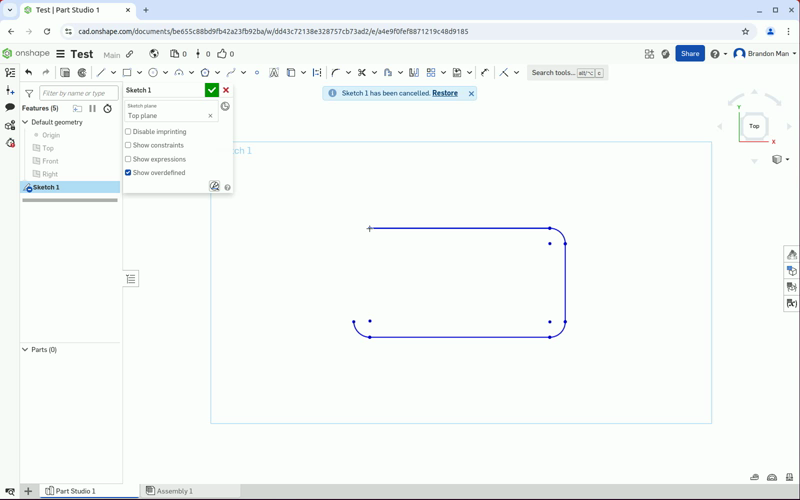
mouse_move(369, 228)
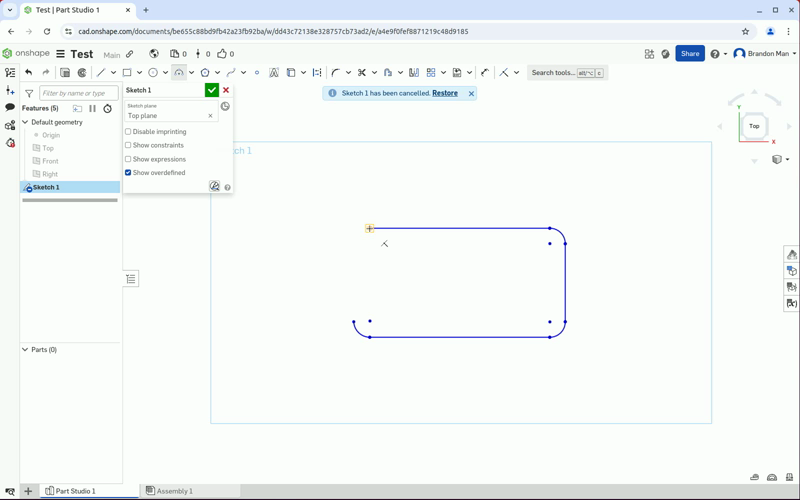
click(369, 228)
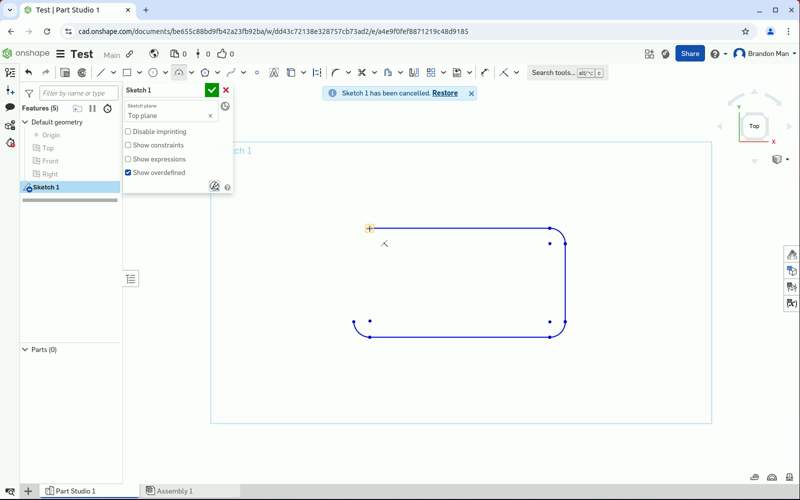
key_down(shift)
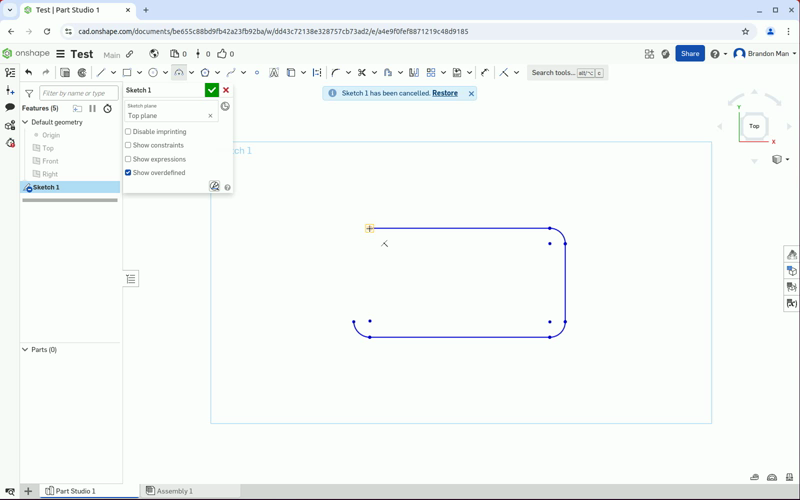
mouse_move(353, 243)
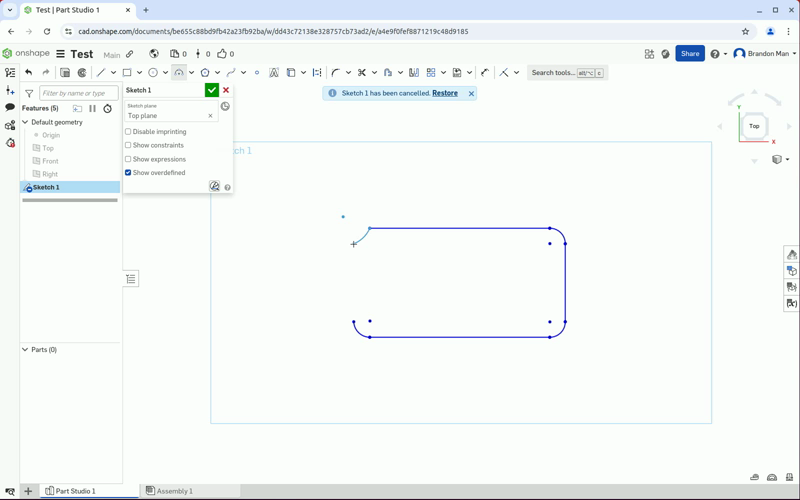
click(353, 243)
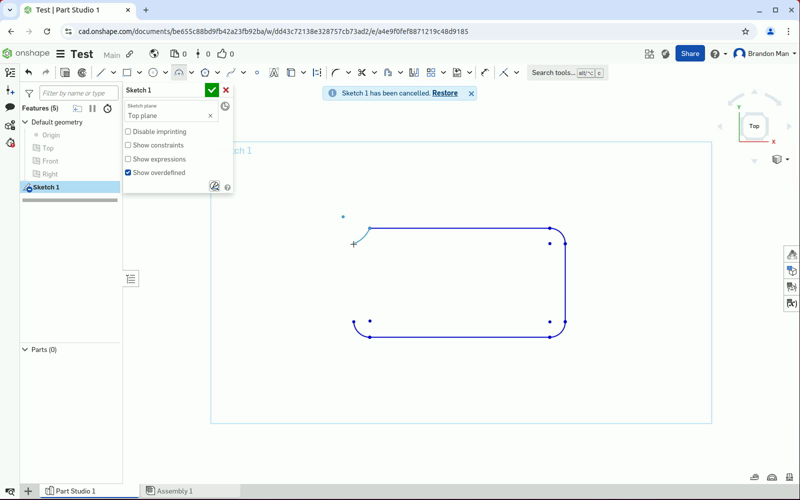
mouse_move(358, 232)
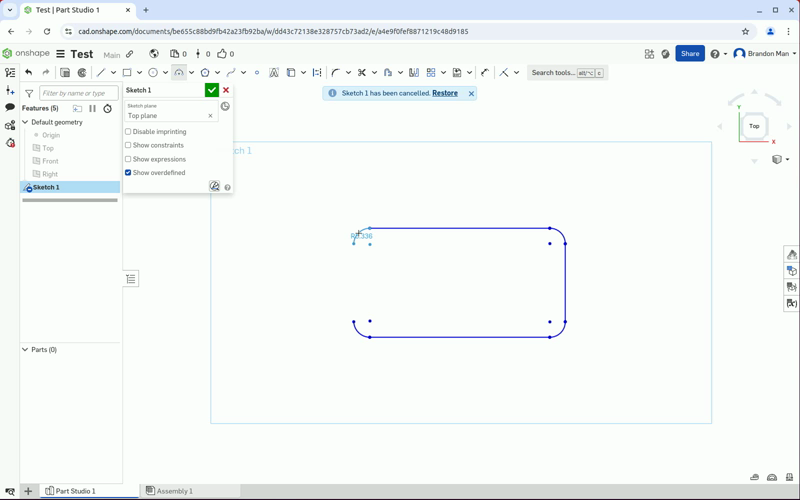
click(358, 232)
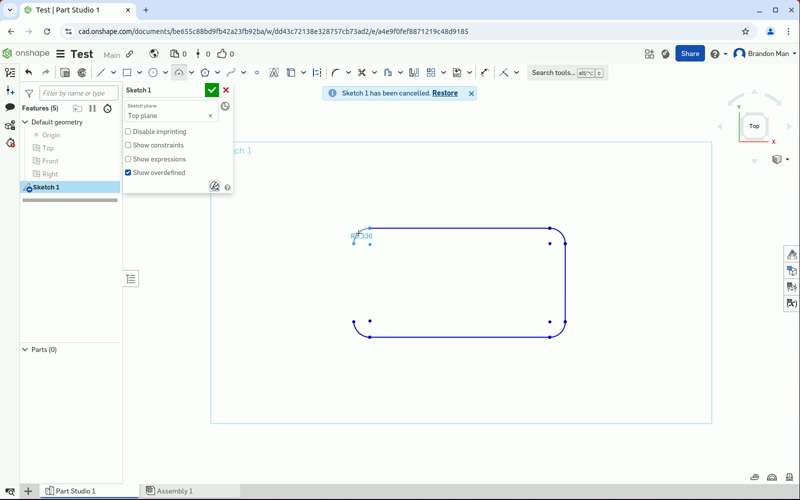
key_up(shift)
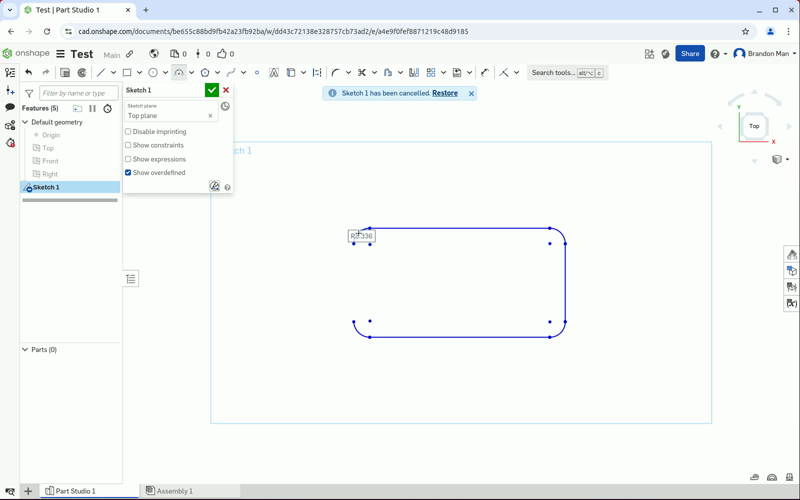
key(esc)
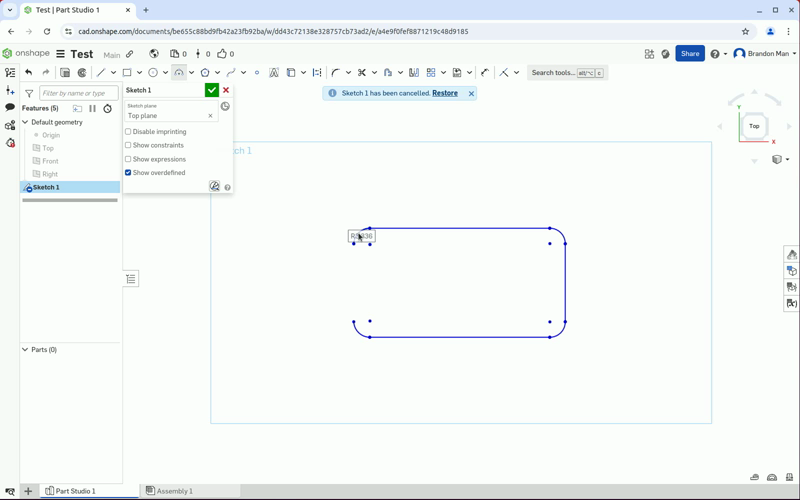
key(l)
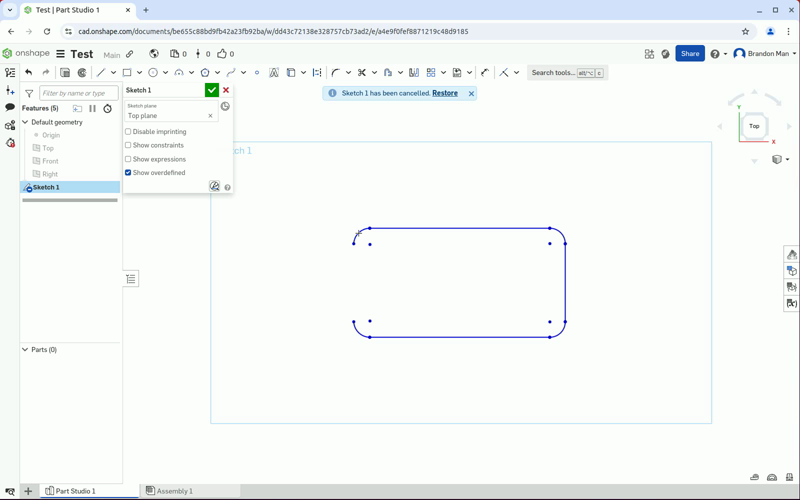
mouse_move(353, 243)
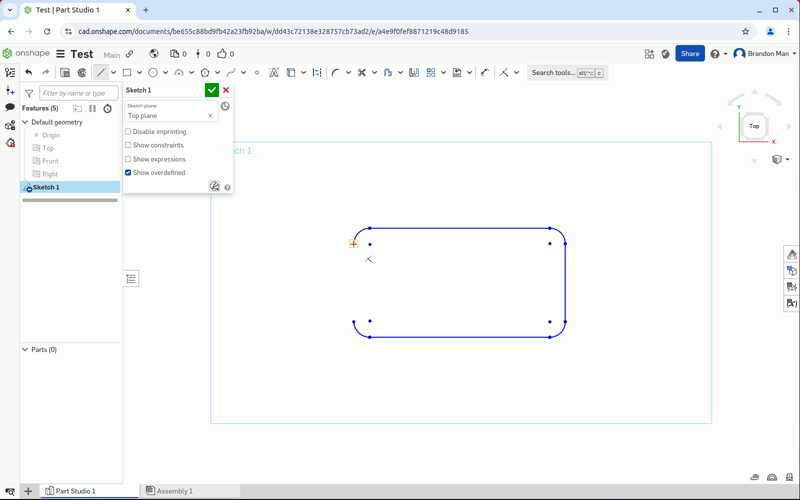
click(353, 243)
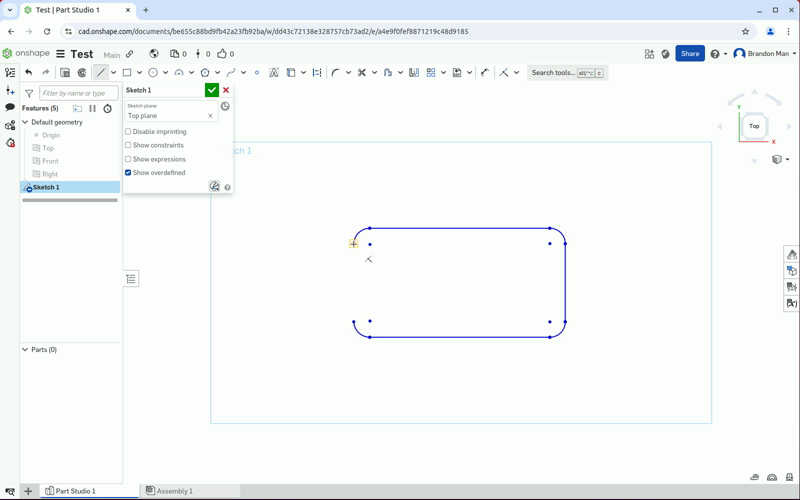
key_down(shift)
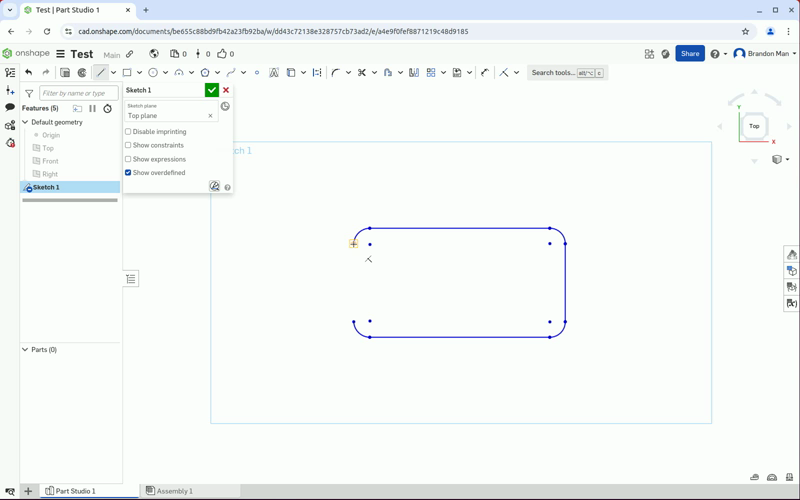
mouse_move(353, 321)
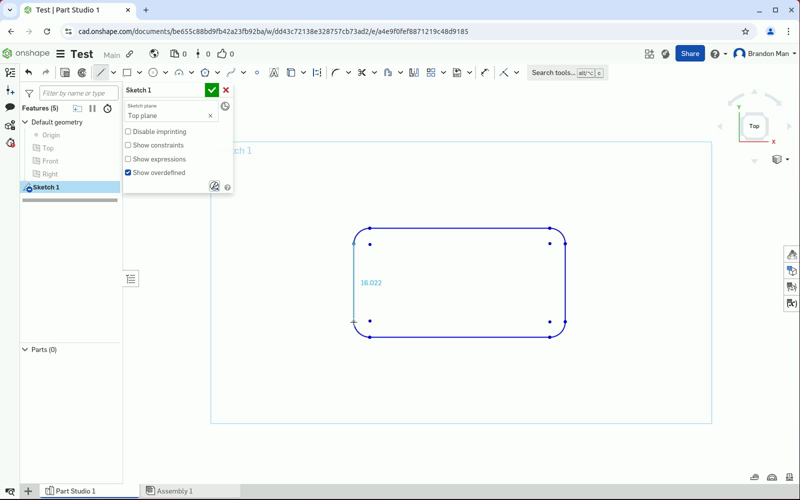
key_up(shift)
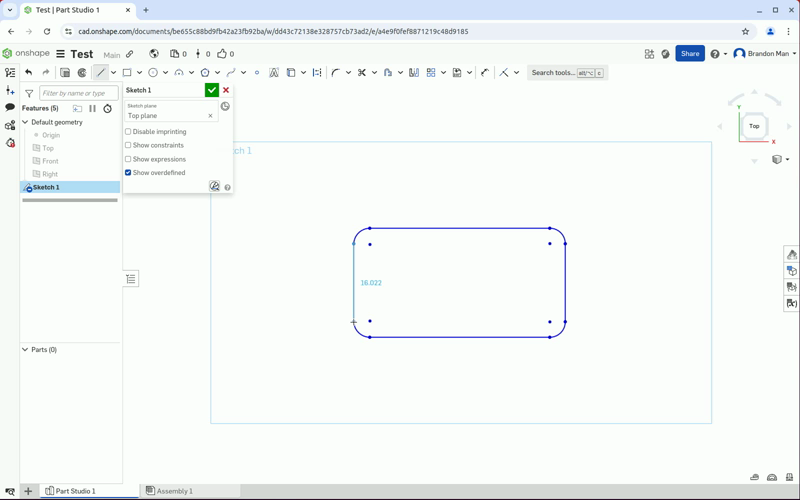
click(353, 321)
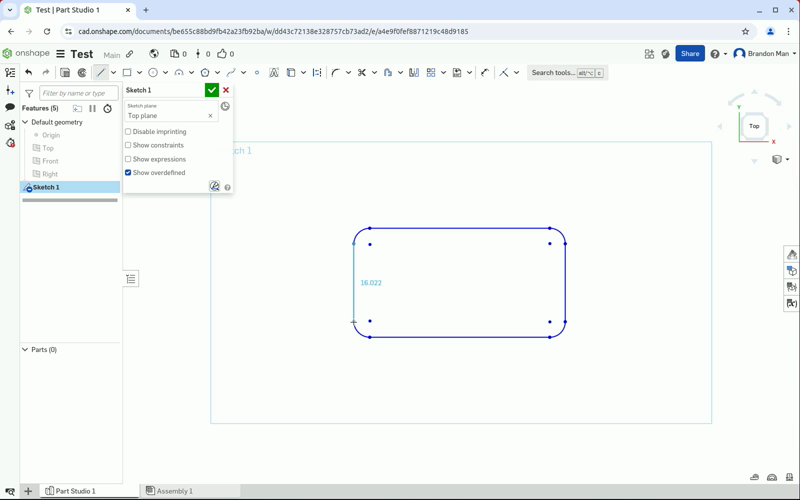
key(esc)
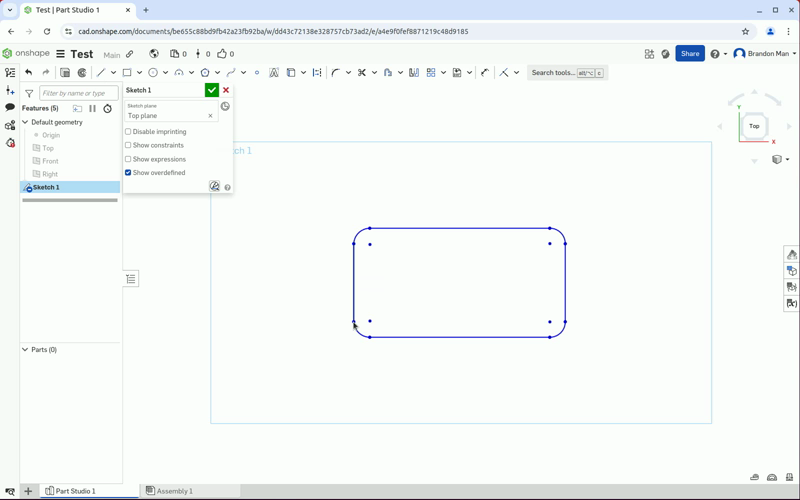
mouse_move(414, 258)
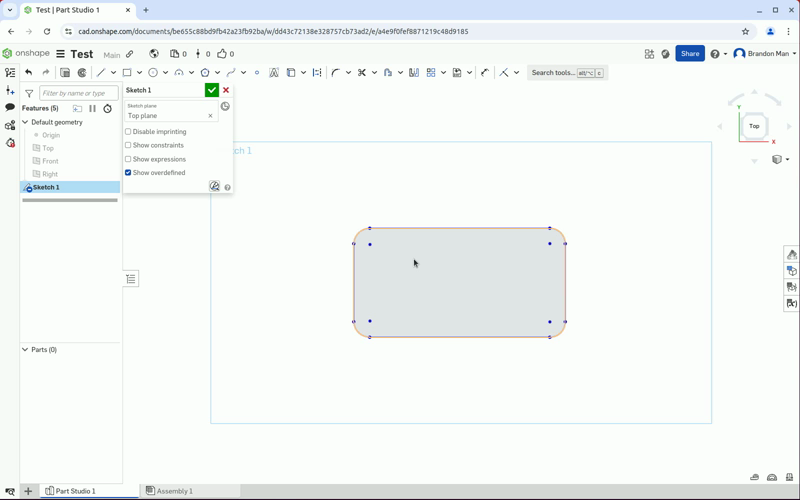
click(414, 258)
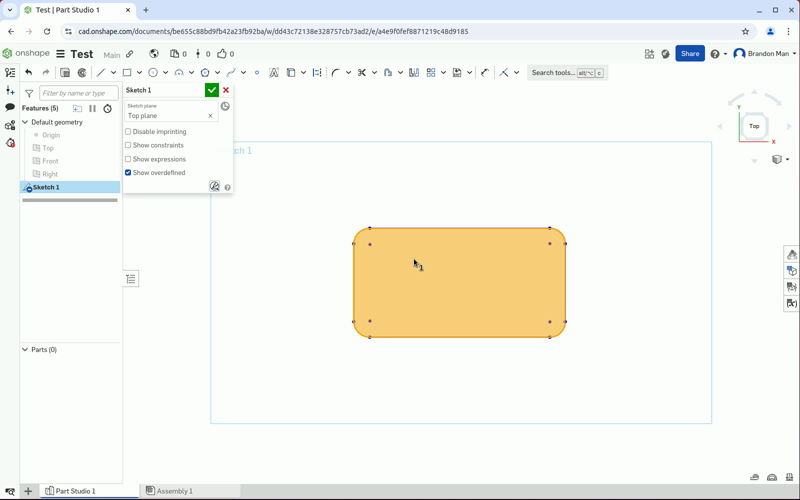
mouse_move(73, 352)
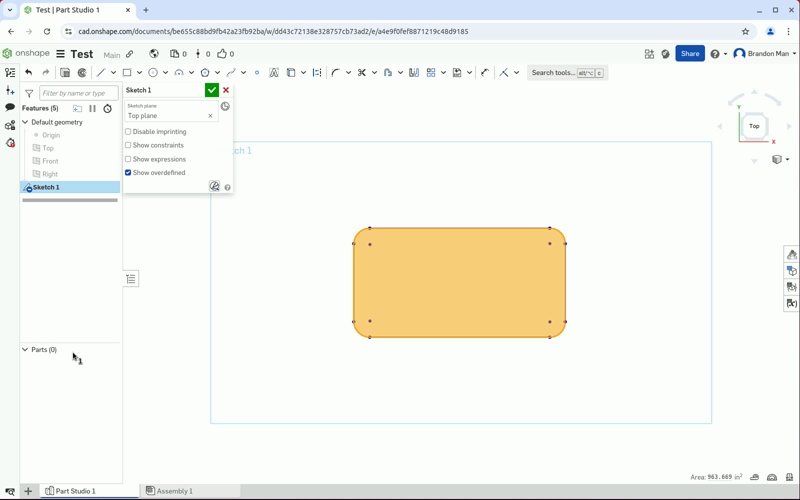
key(shift+y)
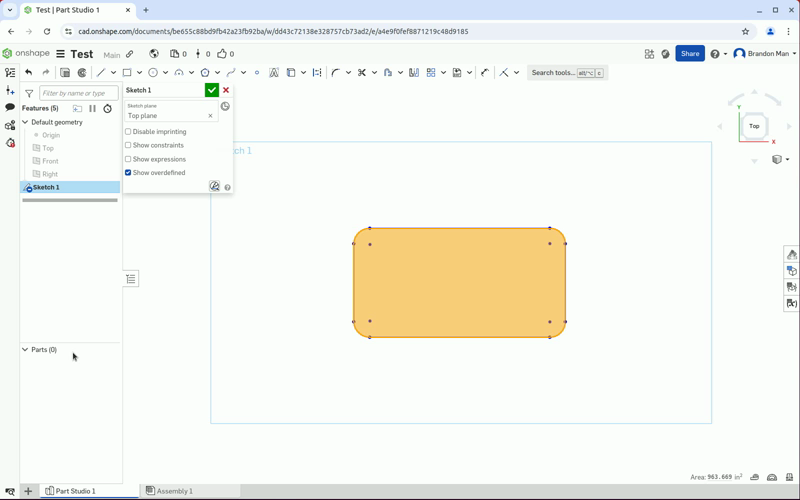
key(shift+e)
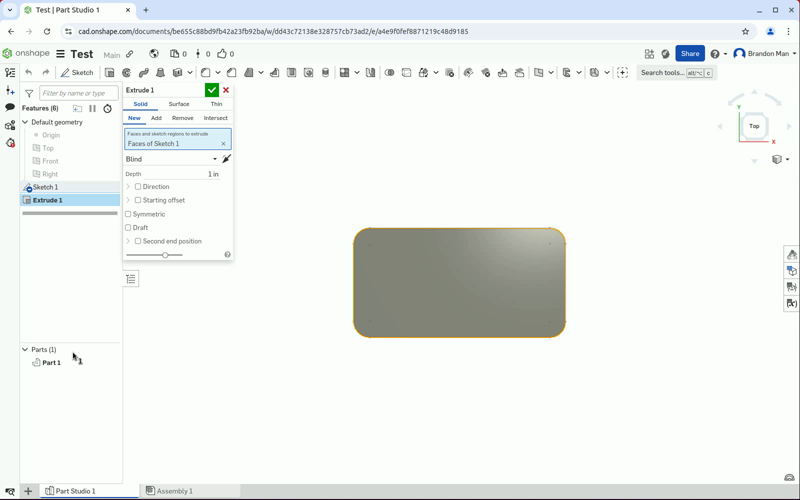
mouse_move(143, 106)
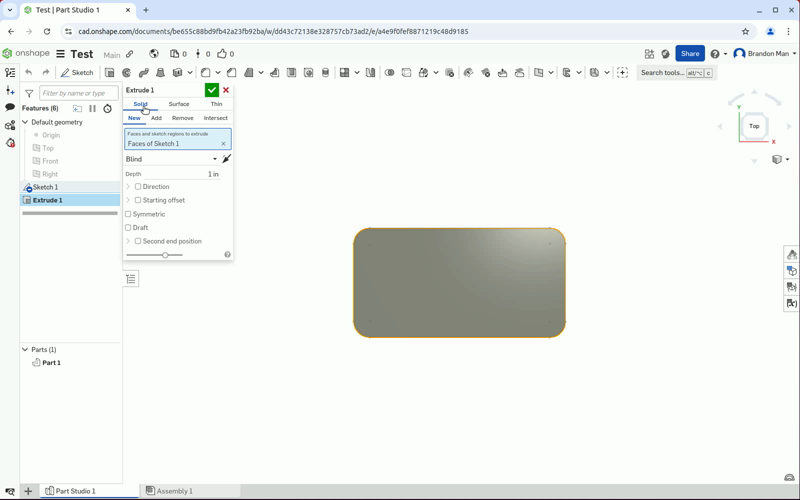
click(143, 106)
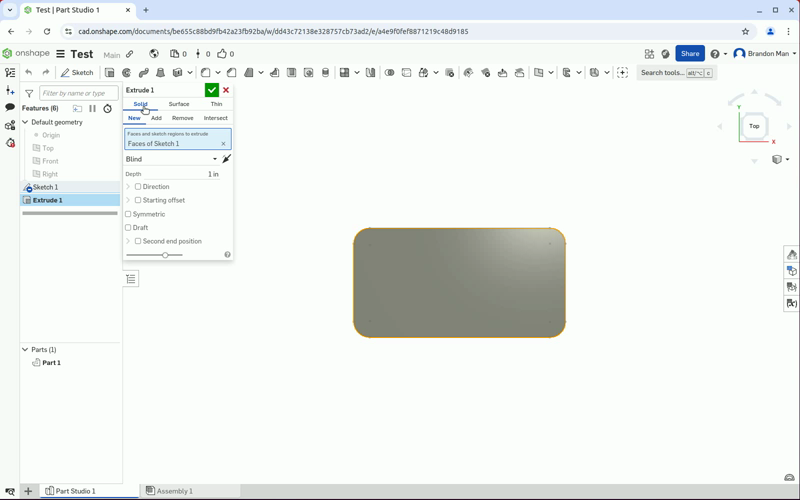
mouse_move(137, 120)
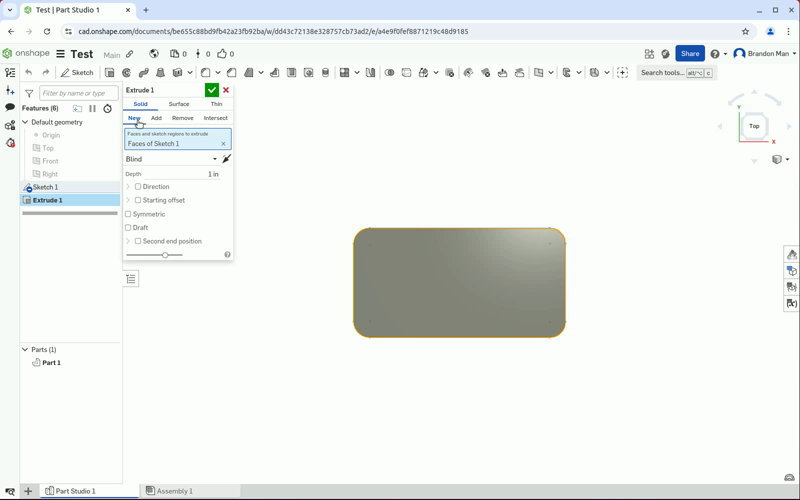
click(137, 120)
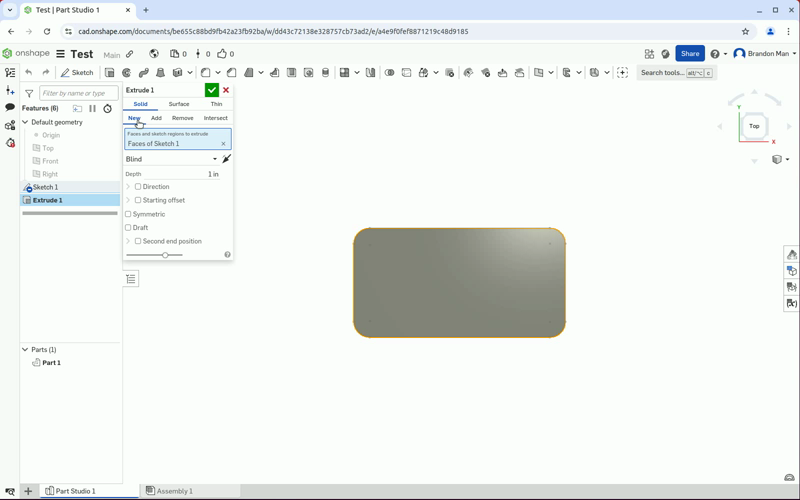
key(tab, 4)
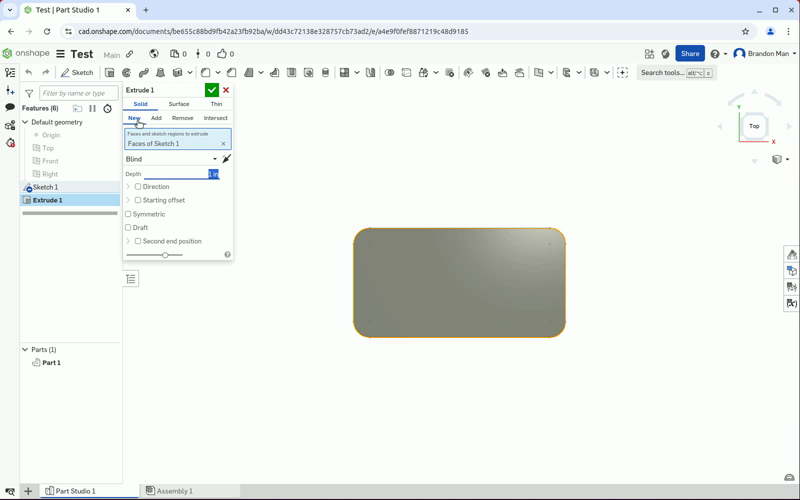
text(0.722)
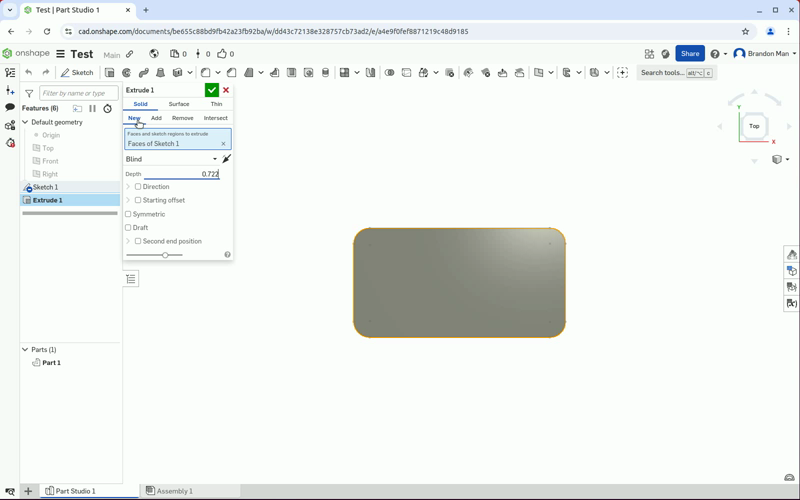
key(enter)
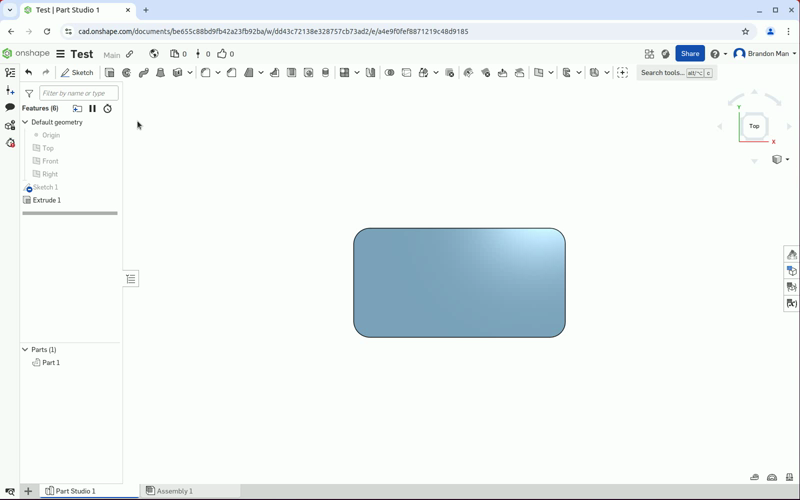
key(shift+h)
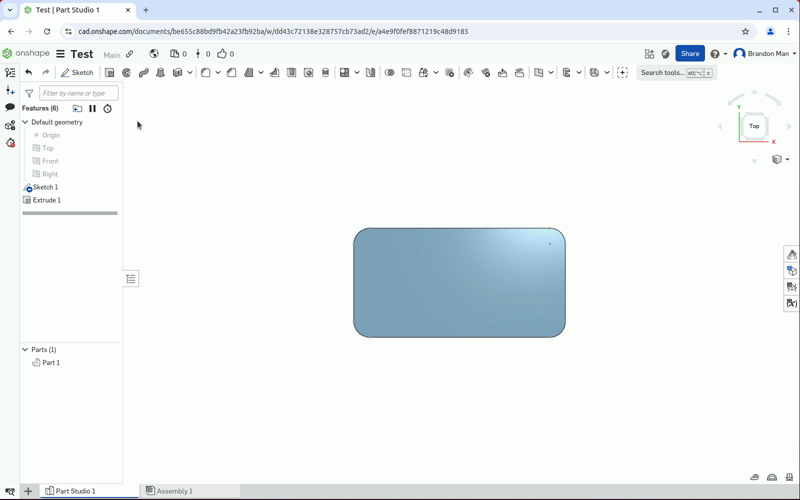
key(shift+h)
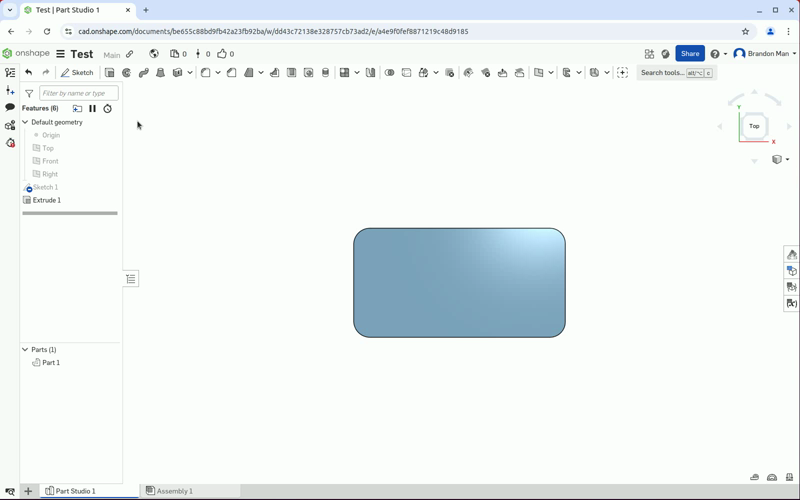
mouse_move(73, 189)
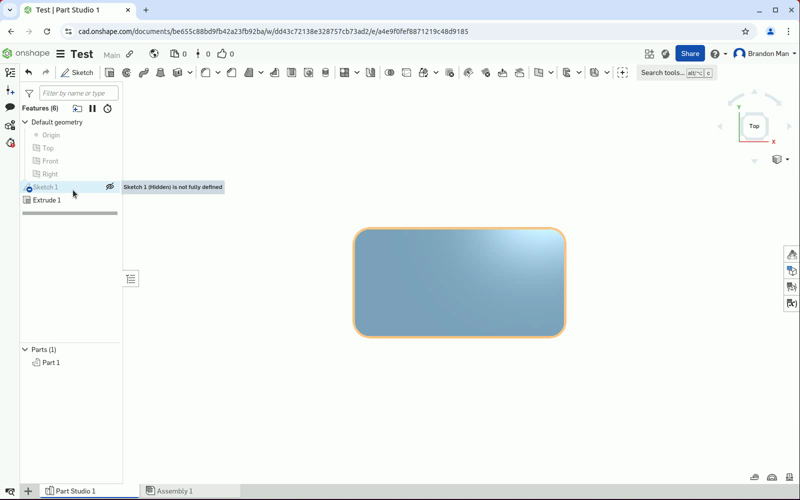
click(73, 189)
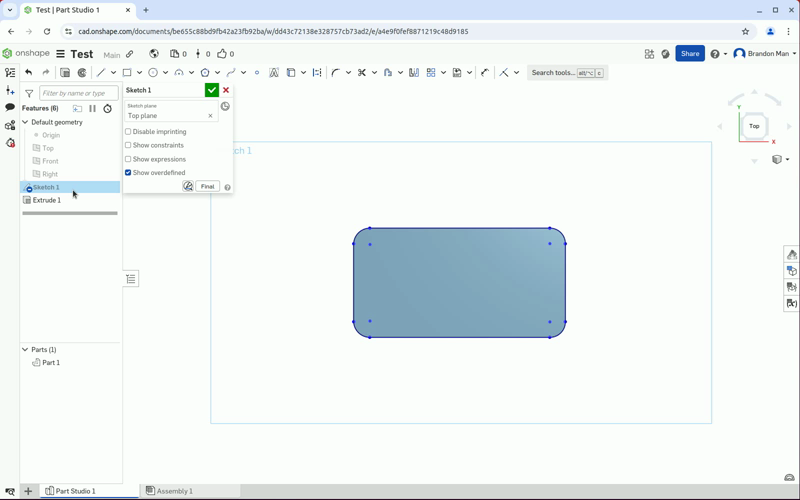
mouse_move(229, 92)
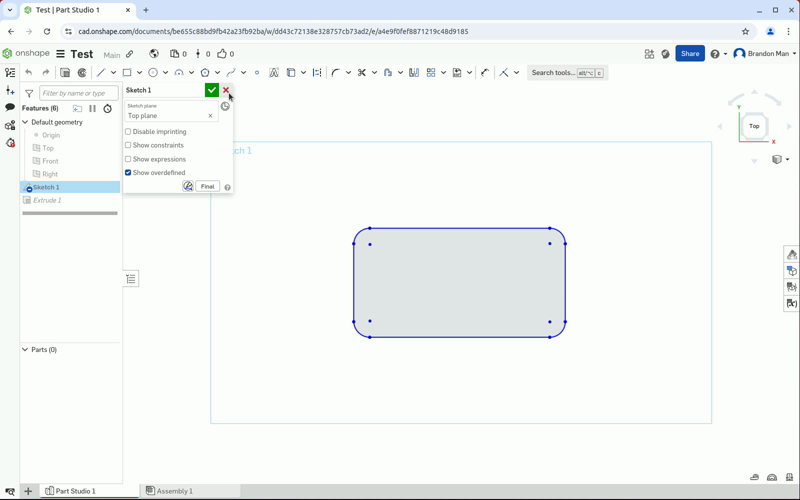
click(229, 92)
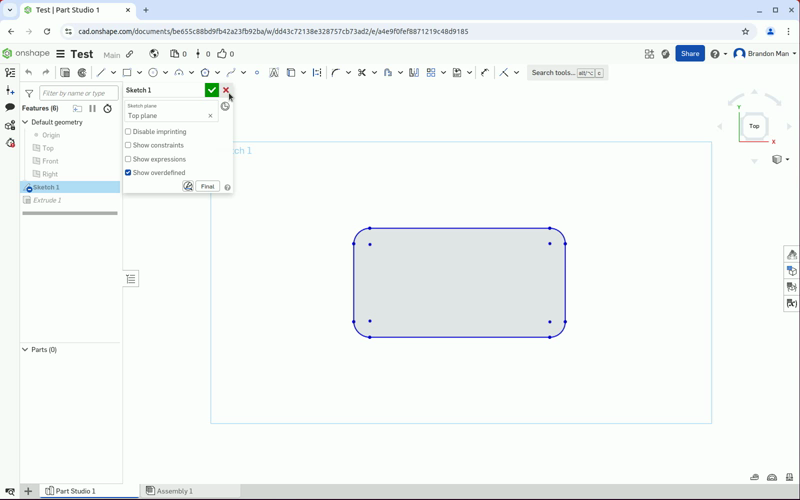
key(shift+s)
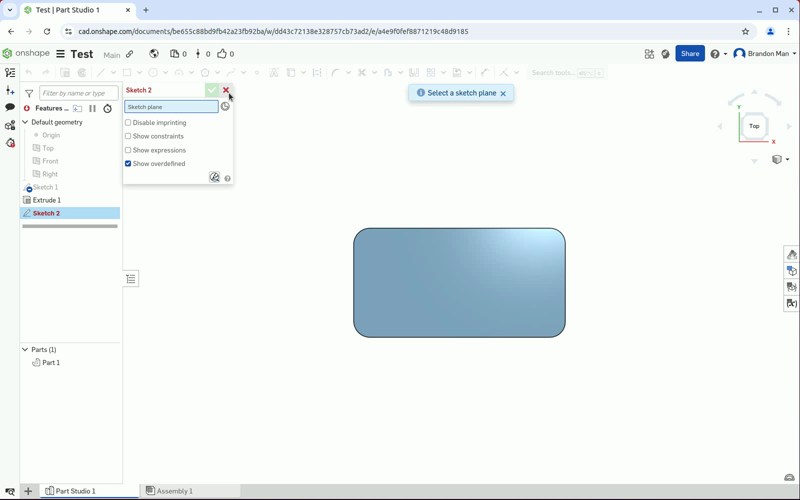
mouse_move(73, 150)
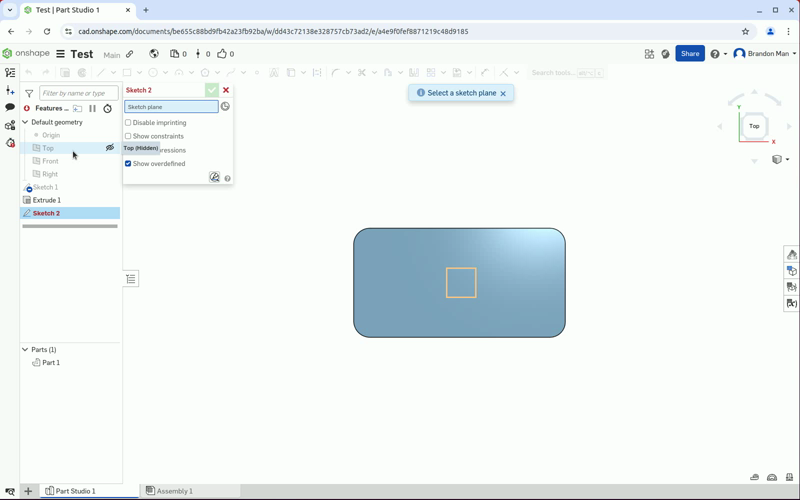
click(73, 150)
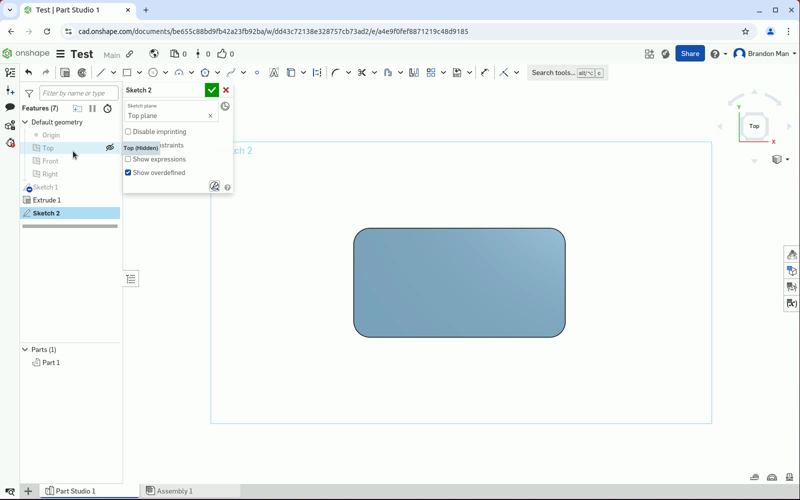
mouse_move(73, 352)
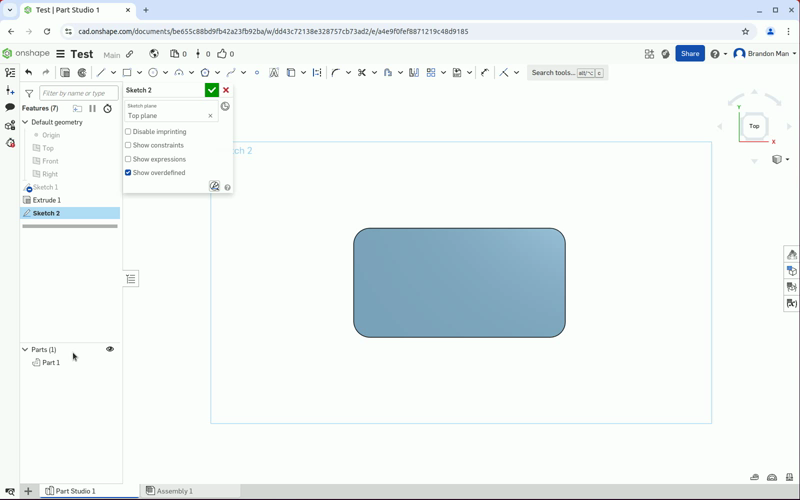
key(y)
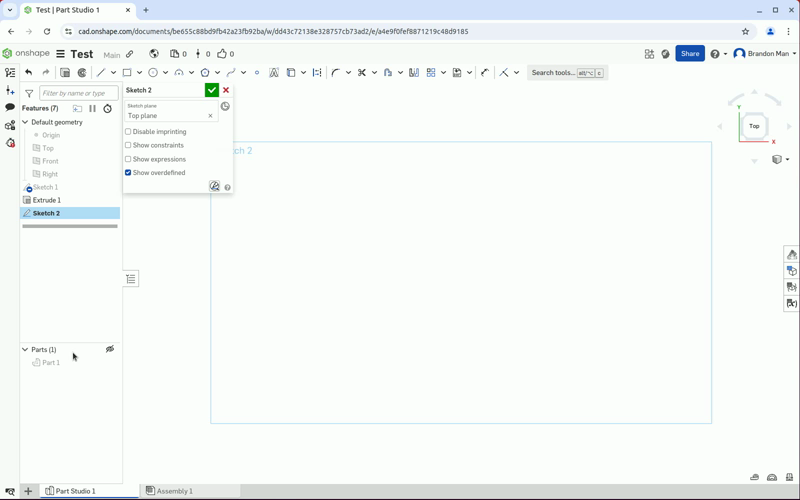
key(a)
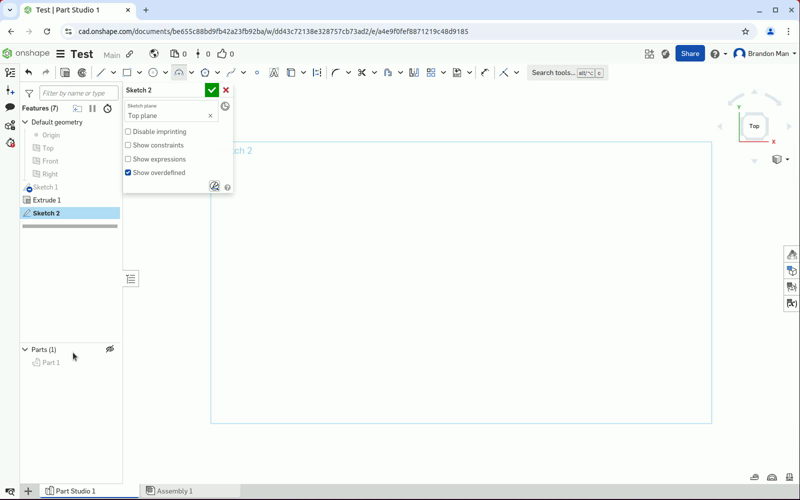
key_down(shift)
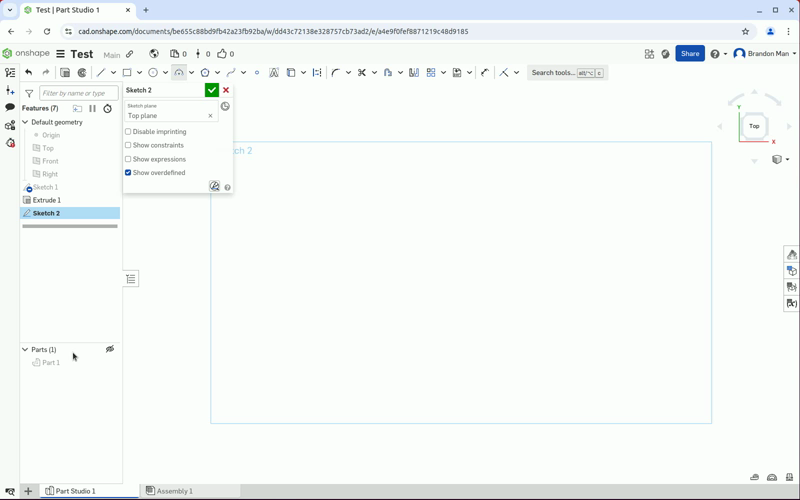
mouse_move(348, 321)
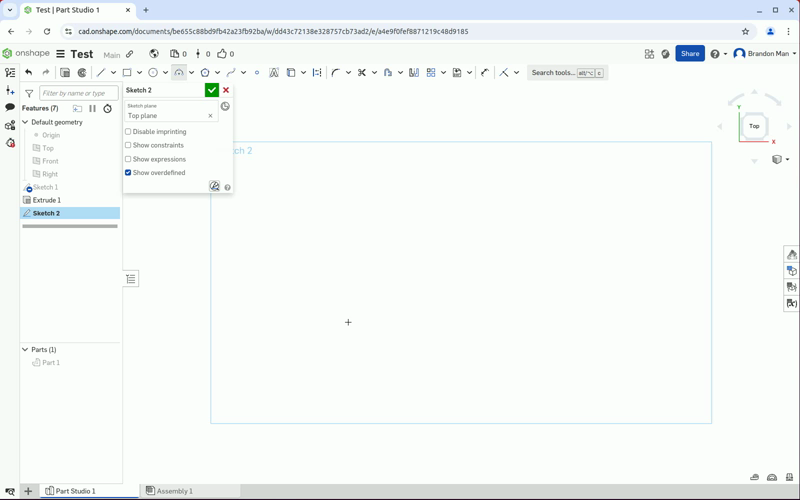
click(348, 321)
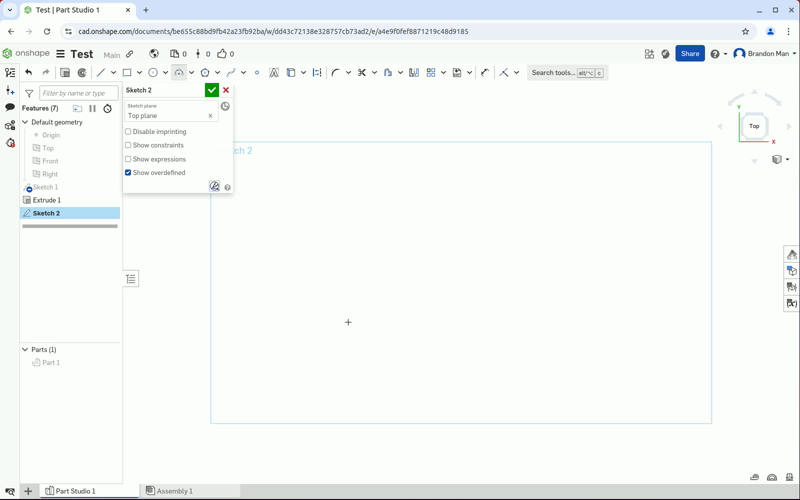
key_up(shift)
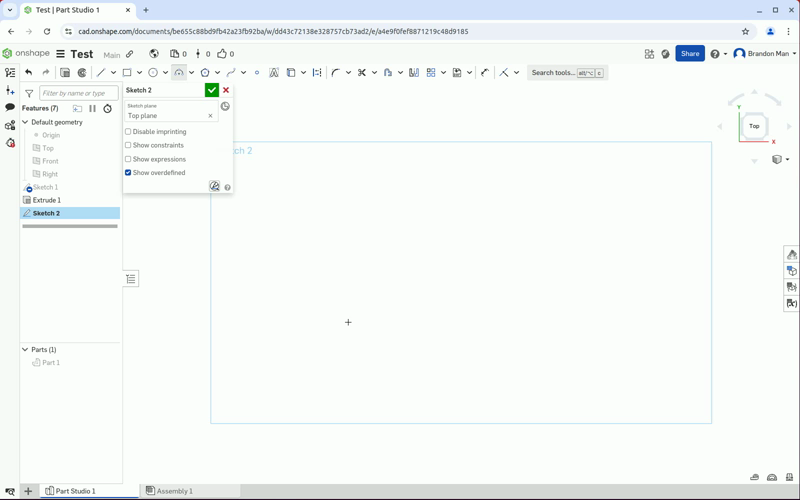
key_down(shift)
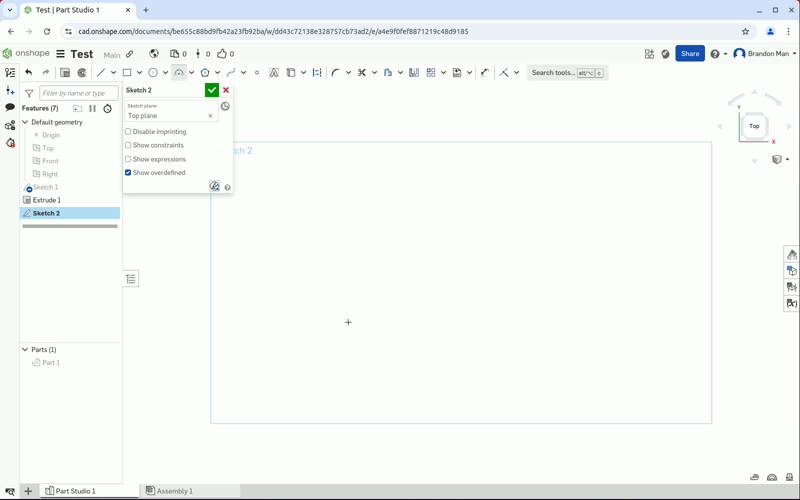
mouse_move(369, 342)
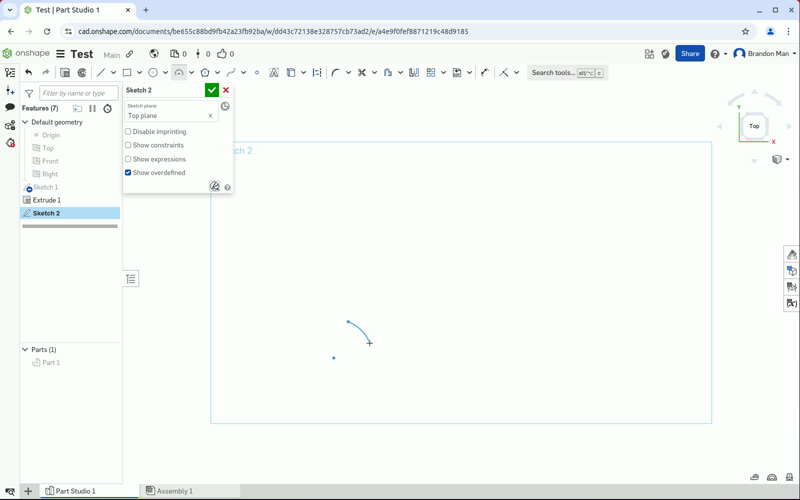
click(369, 342)
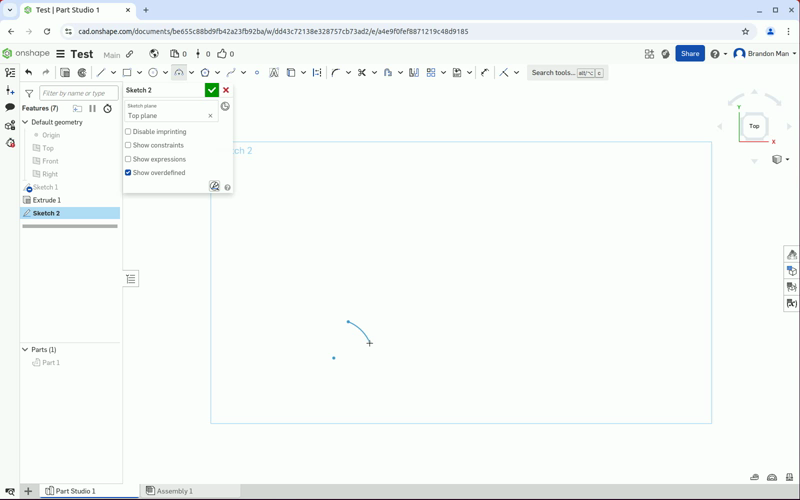
mouse_move(354, 336)
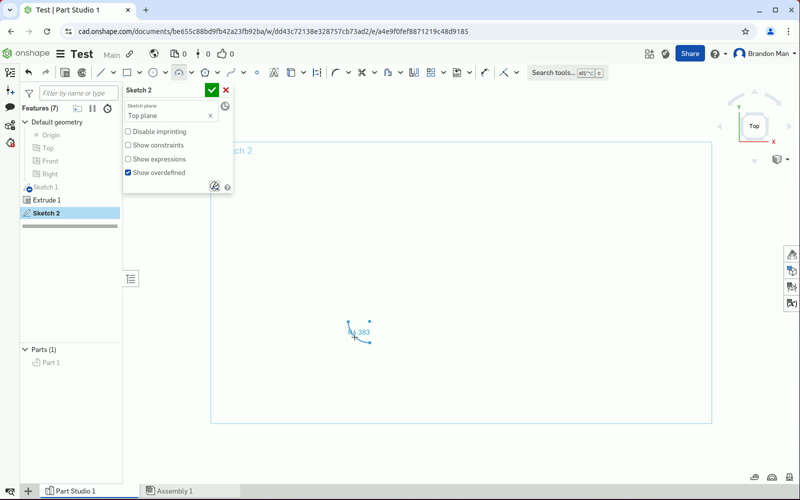
click(354, 336)
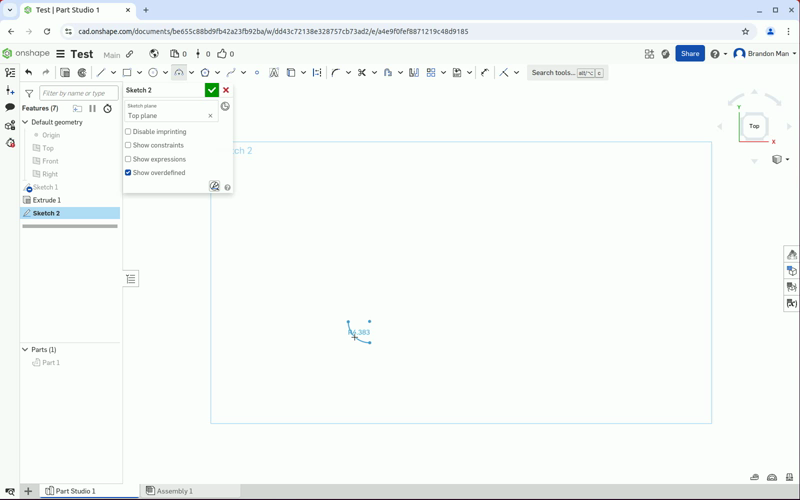
key_up(shift)
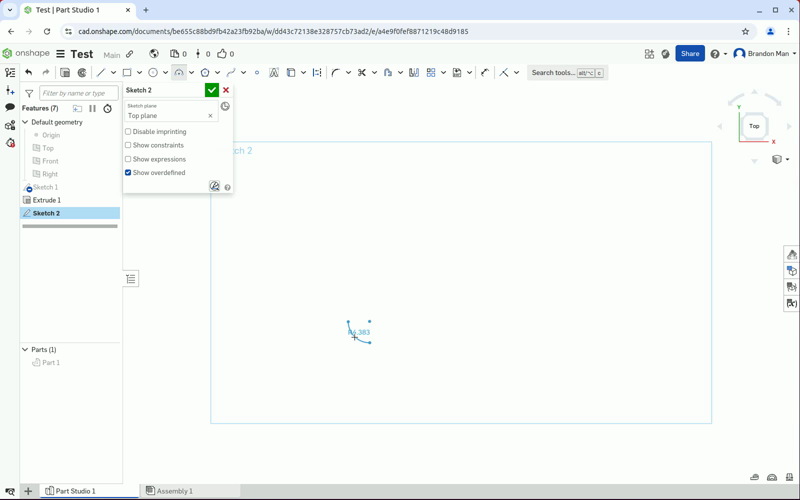
key(esc)
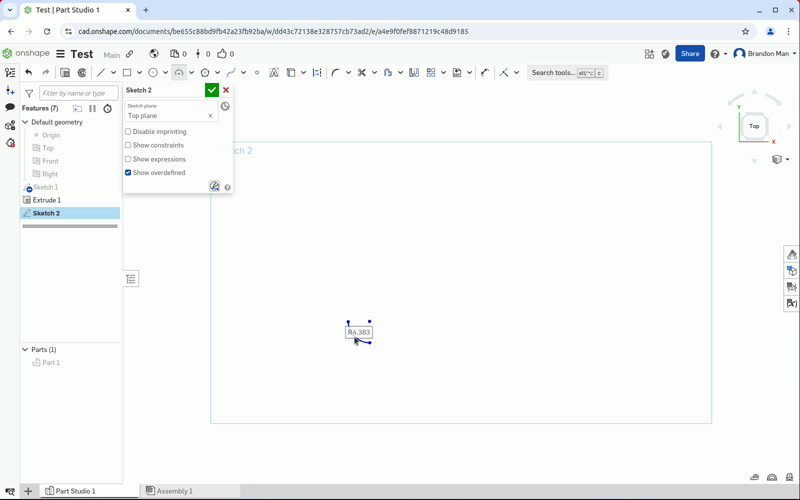
key(l)
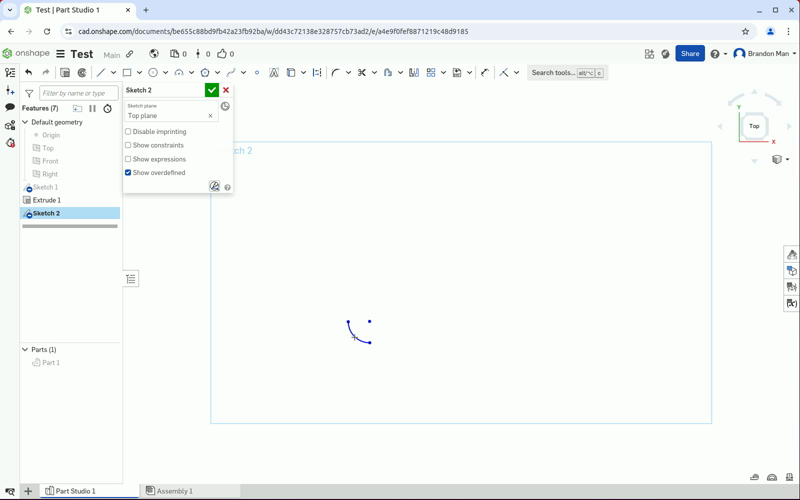
mouse_move(369, 342)
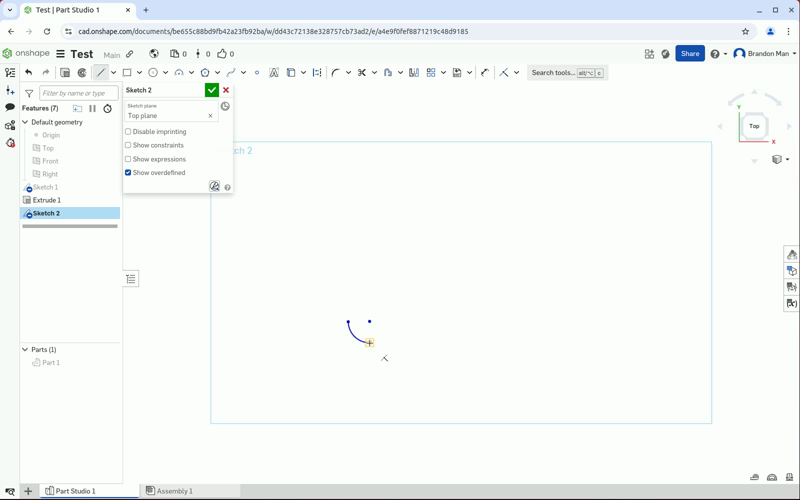
click(369, 342)
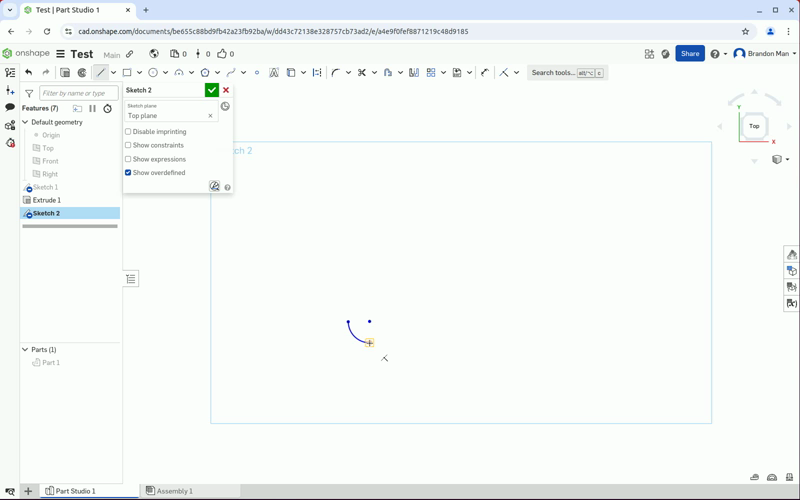
key_down(shift)
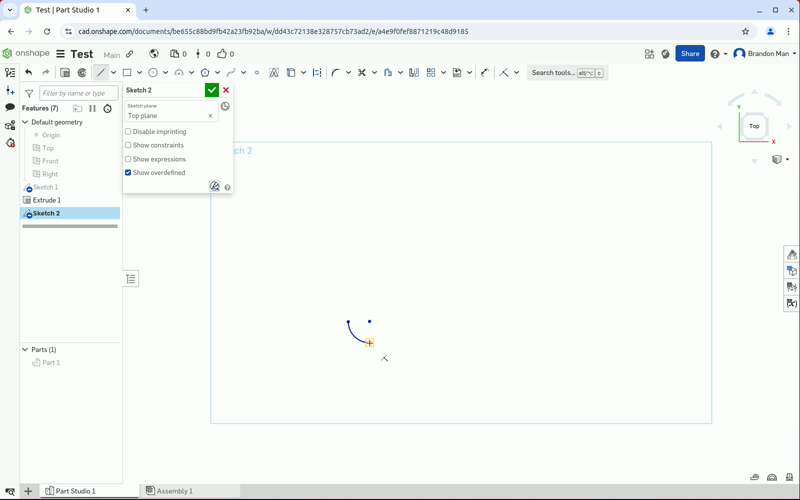
mouse_move(550, 342)
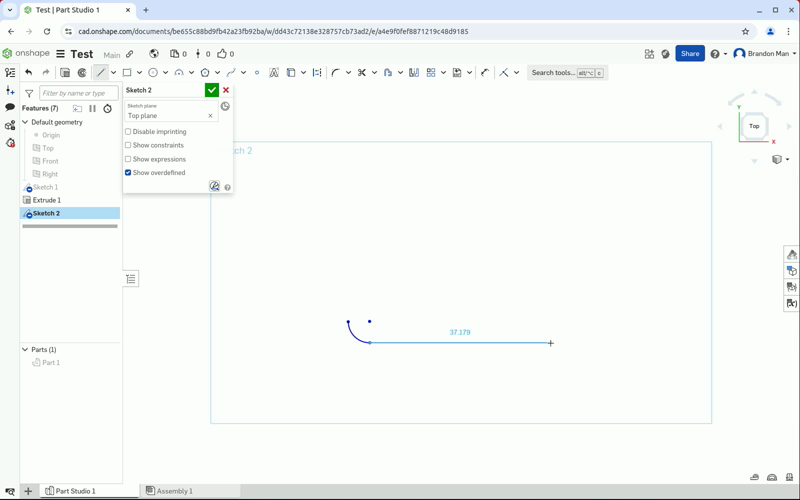
click(550, 342)
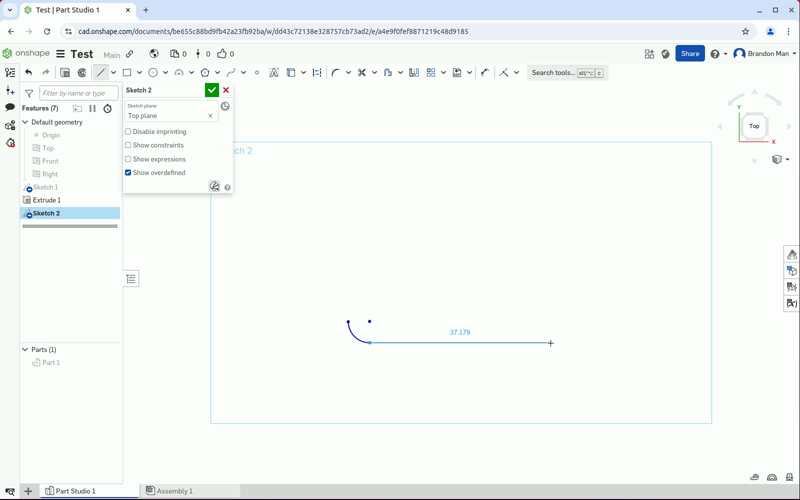
key_up(shift)
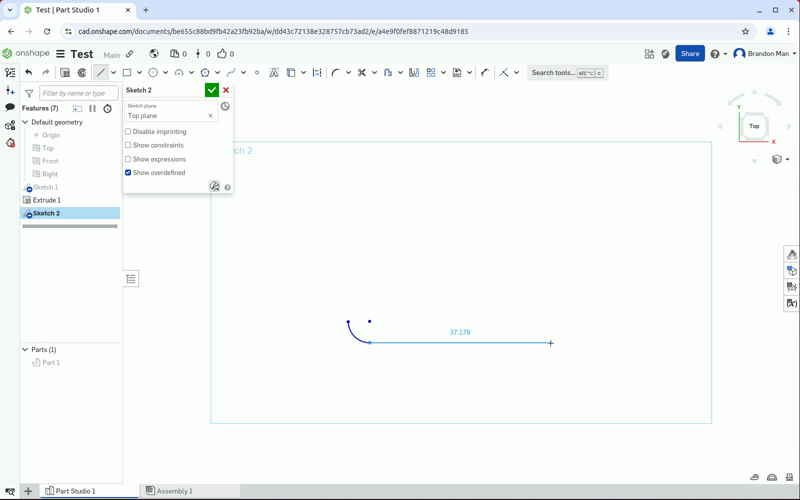
key(esc)
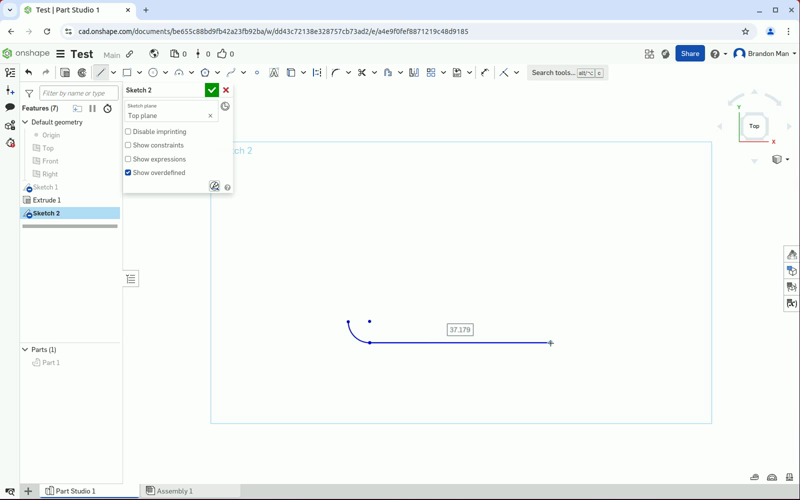
key(a)
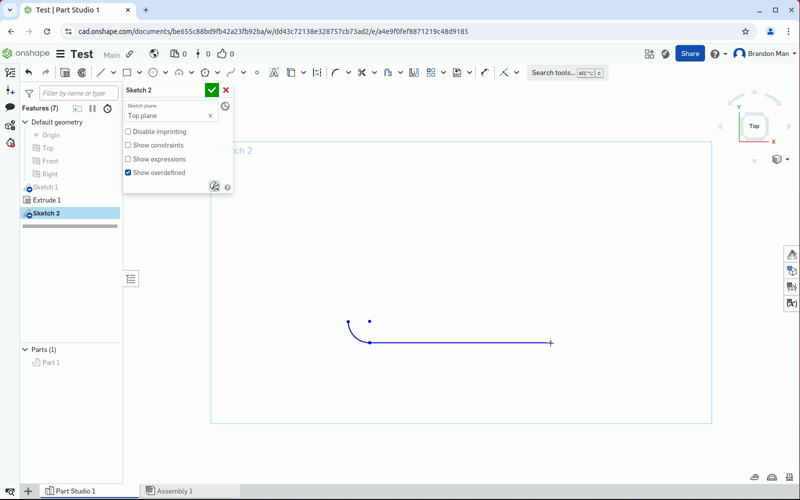
mouse_move(550, 342)
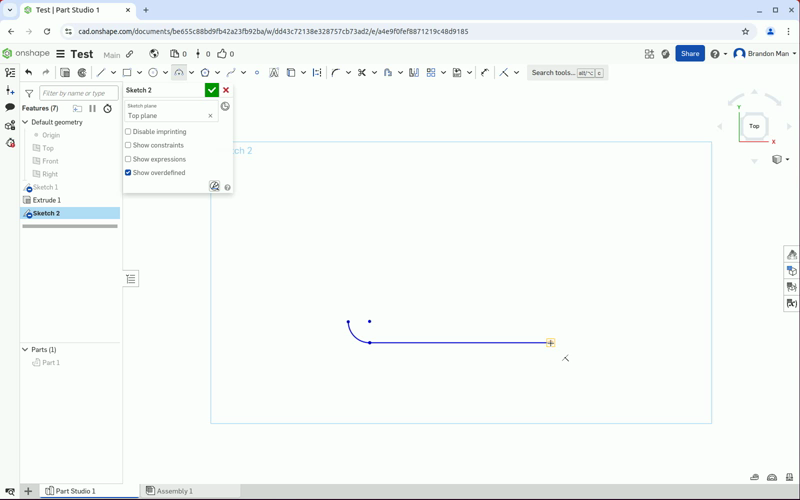
click(550, 342)
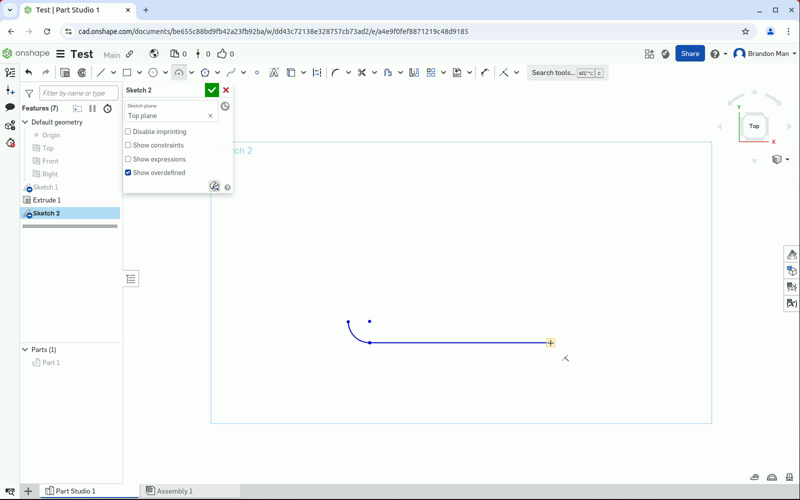
key_down(shift)
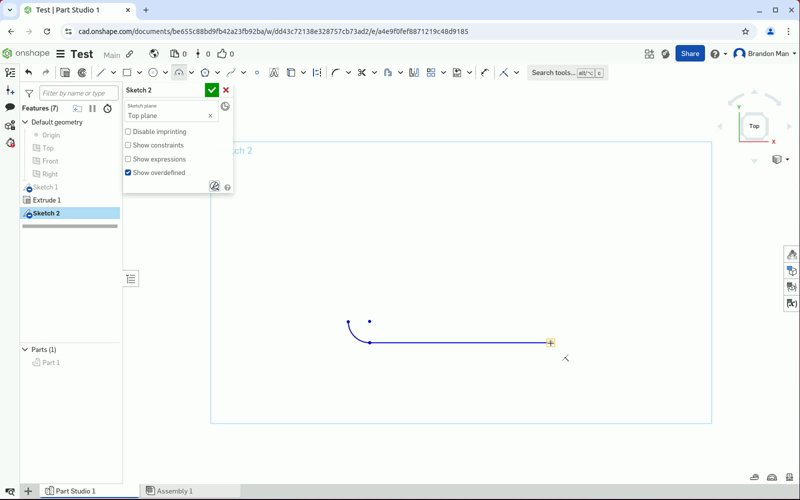
mouse_move(572, 321)
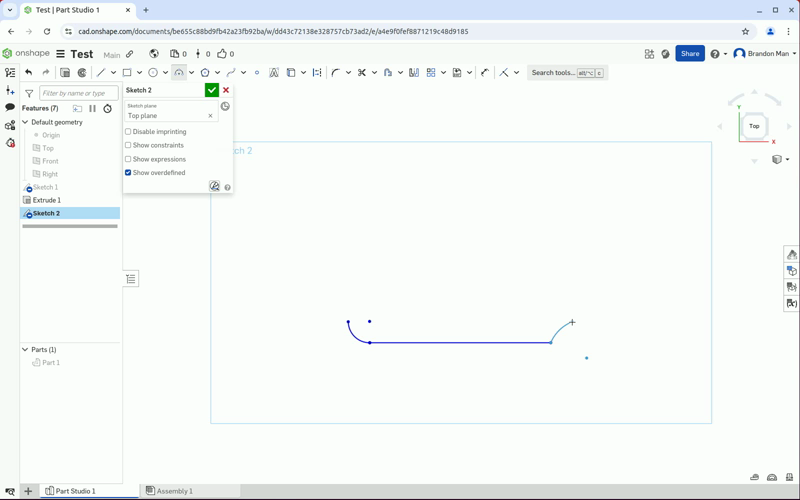
click(572, 321)
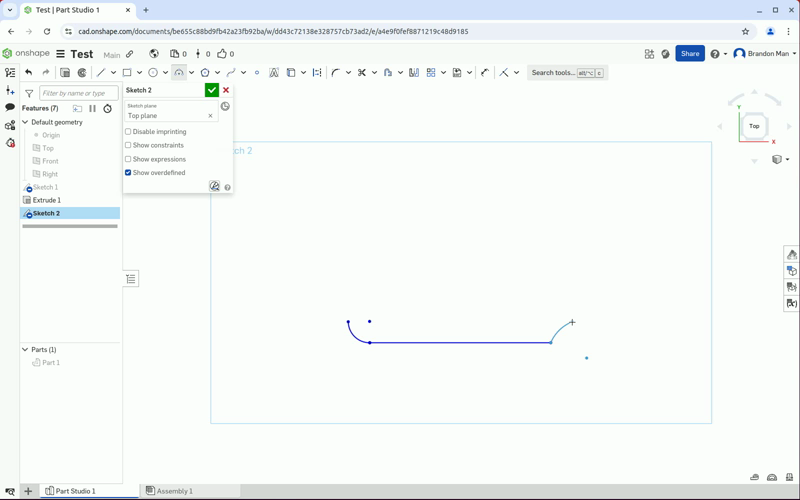
mouse_move(565, 336)
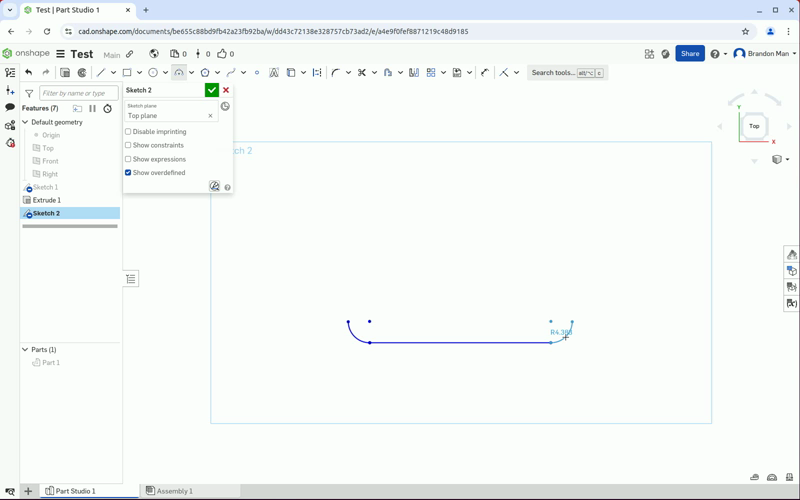
click(565, 336)
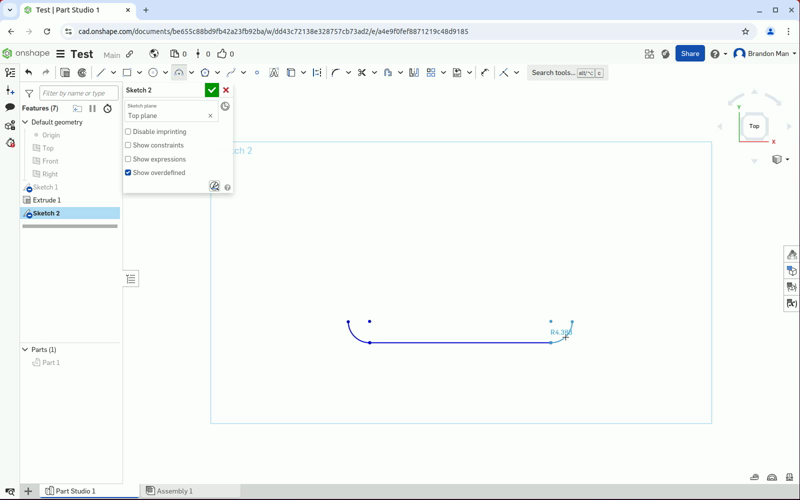
key_up(shift)
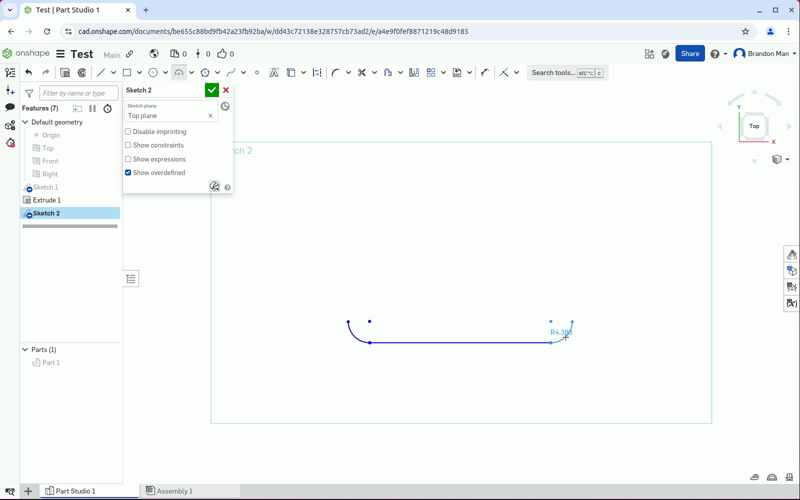
key(esc)
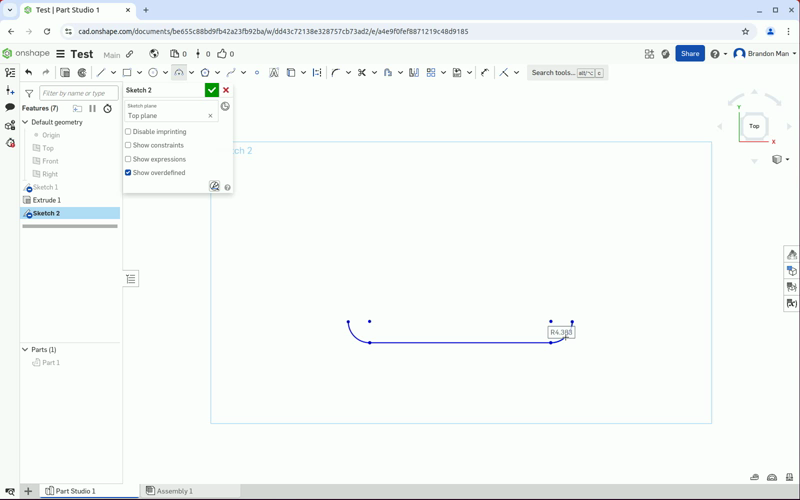
key(l)
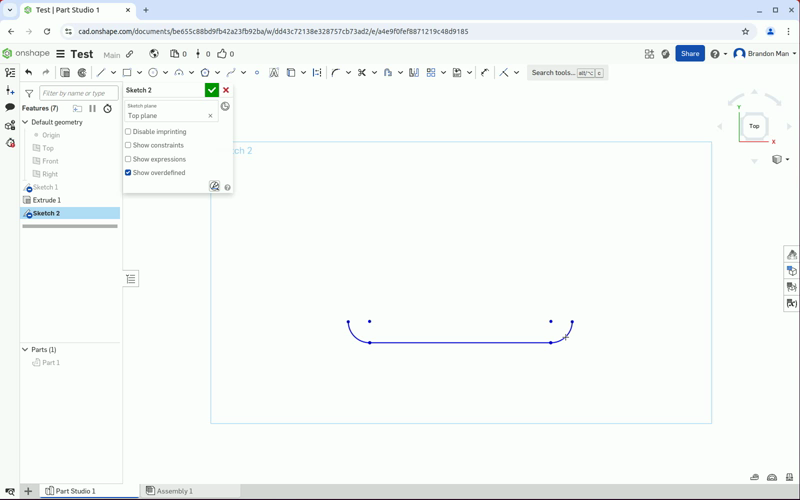
mouse_move(572, 321)
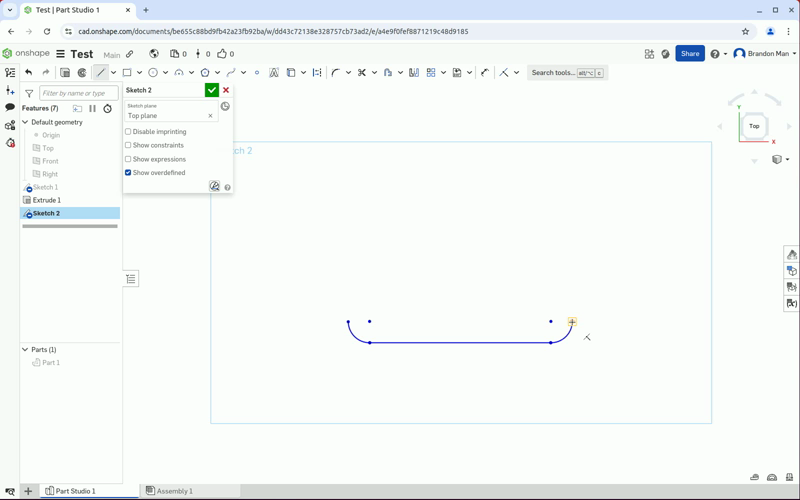
click(572, 321)
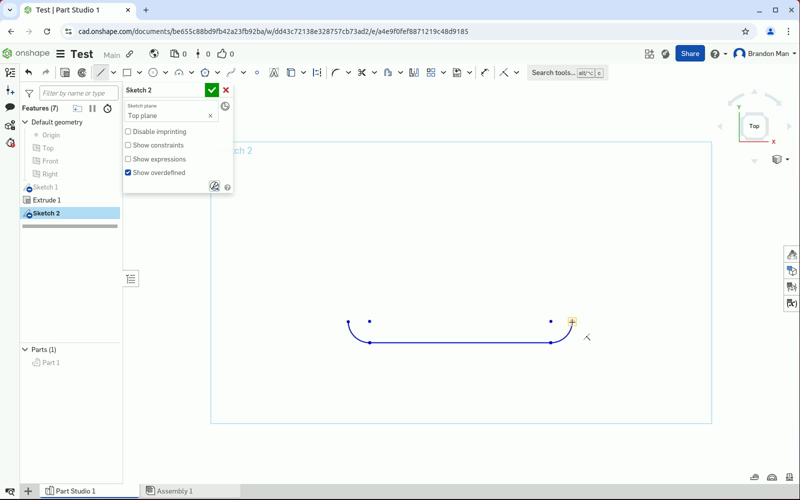
key_down(shift)
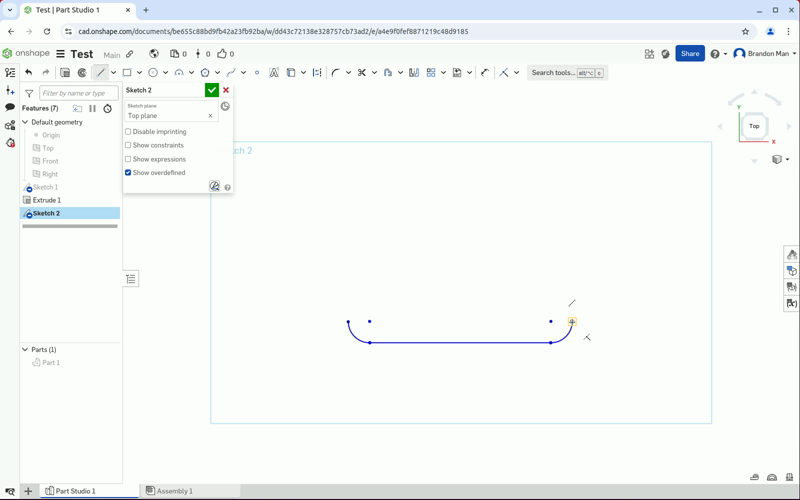
mouse_move(572, 243)
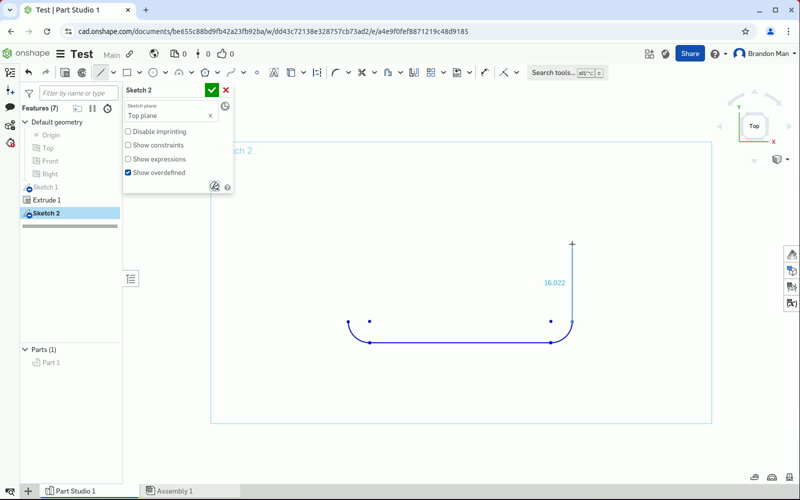
click(572, 243)
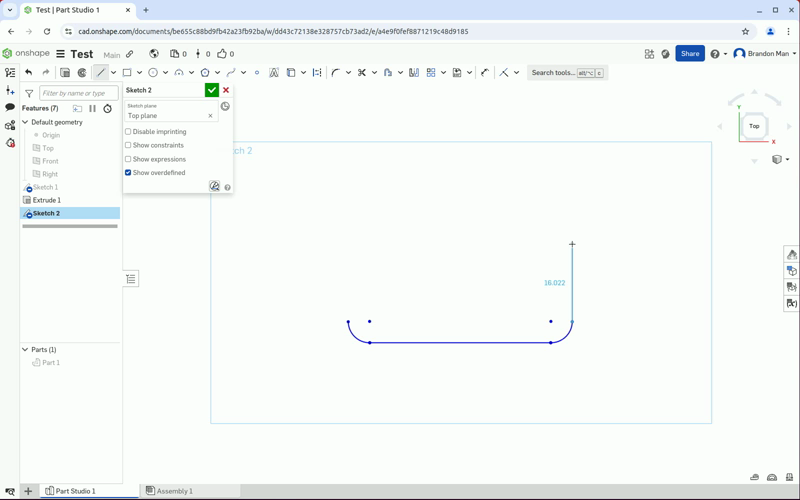
key_up(shift)
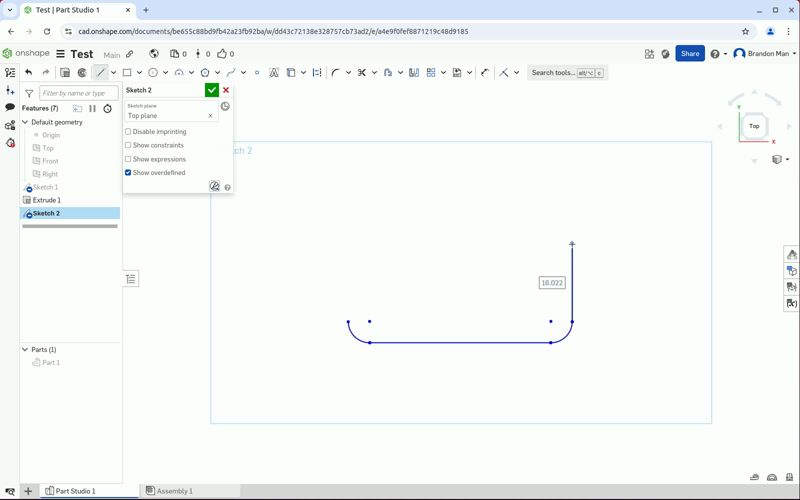
key(esc)
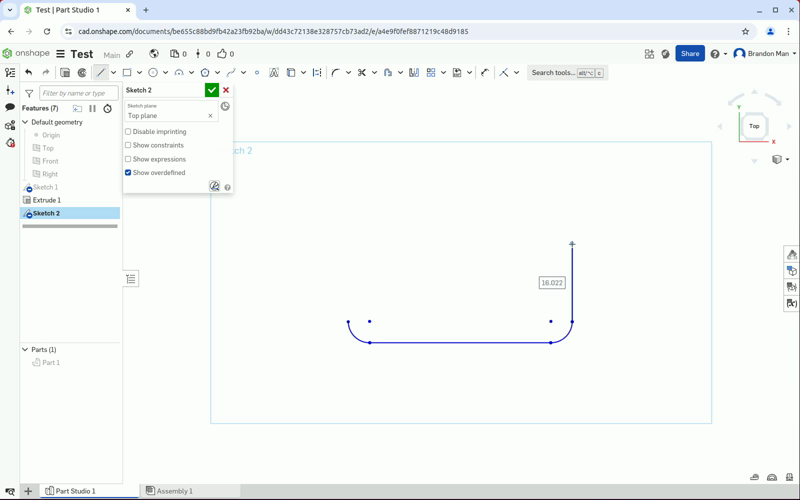
key(a)
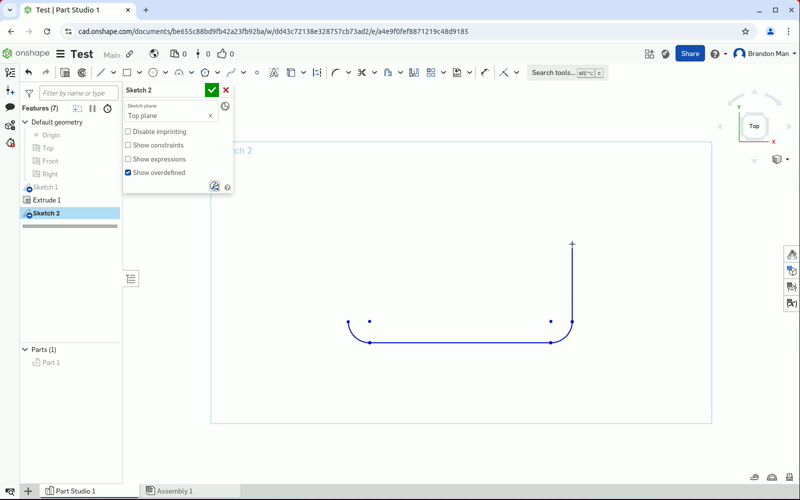
mouse_move(572, 243)
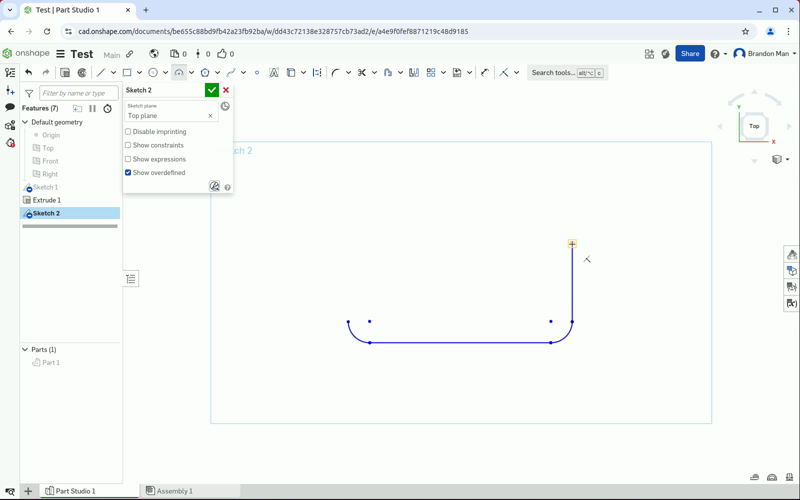
click(572, 243)
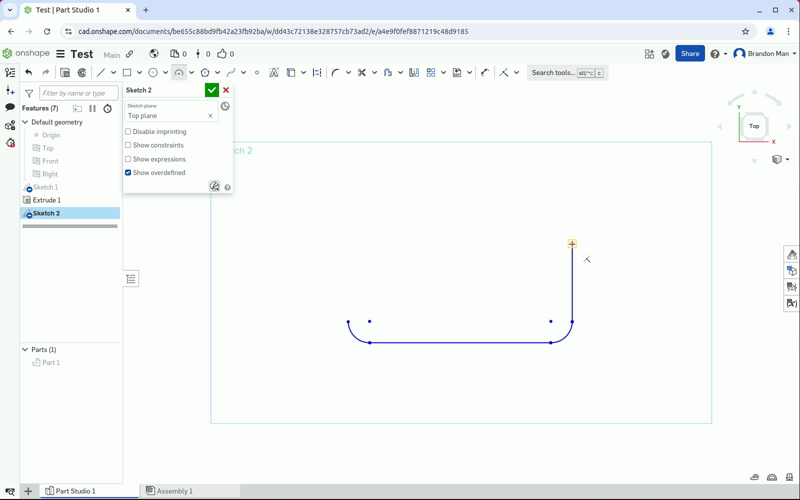
key_down(shift)
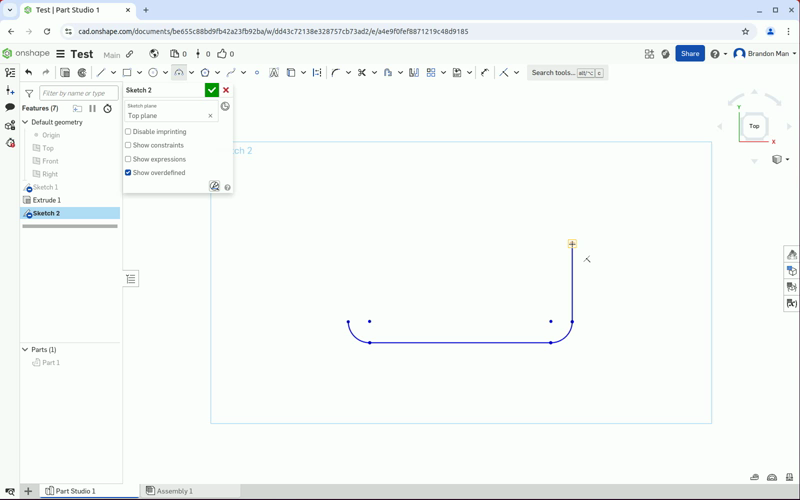
mouse_move(550, 222)
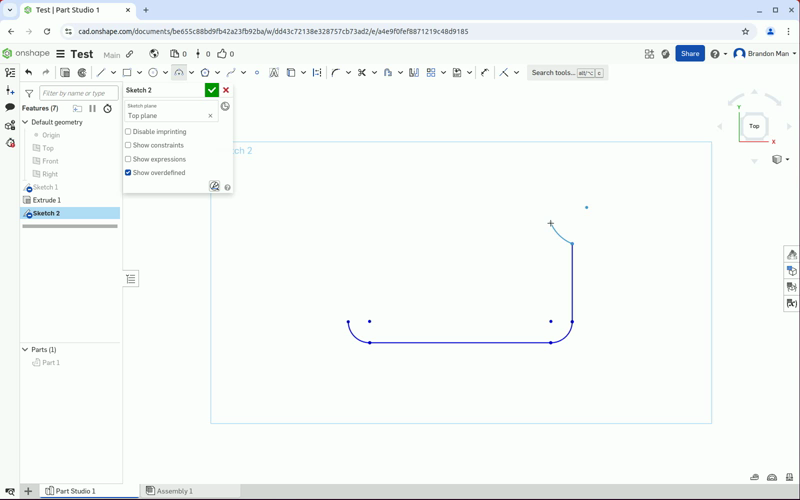
click(550, 222)
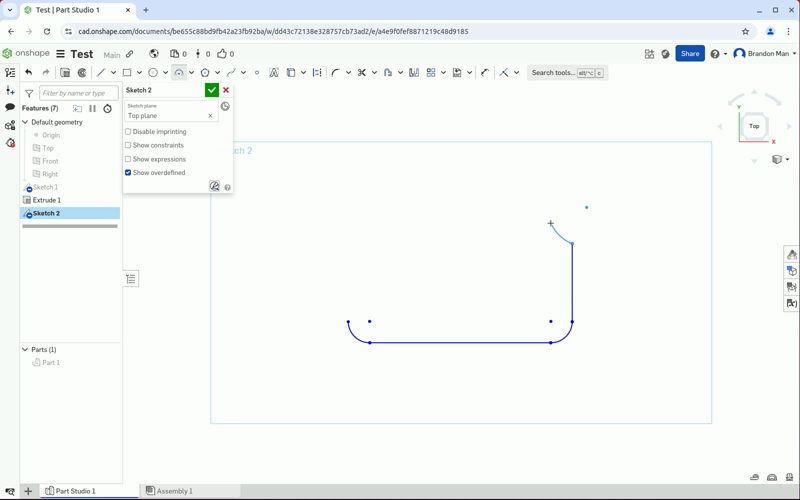
mouse_move(565, 228)
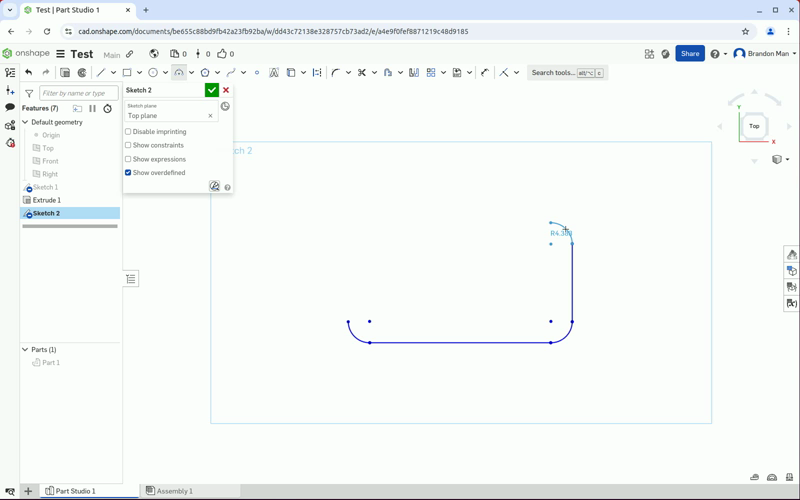
click(565, 228)
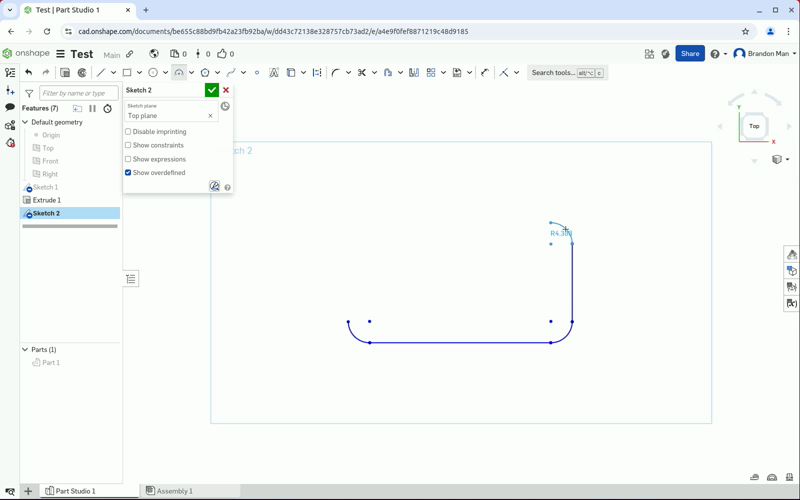
key_up(shift)
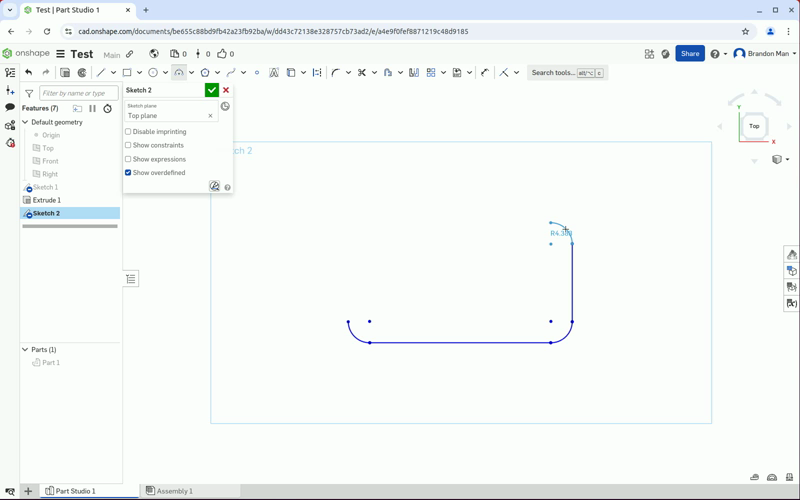
key(esc)
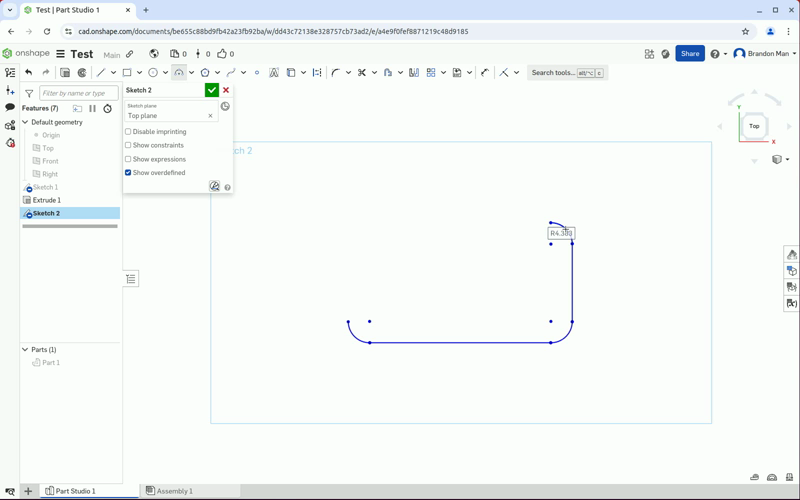
key(l)
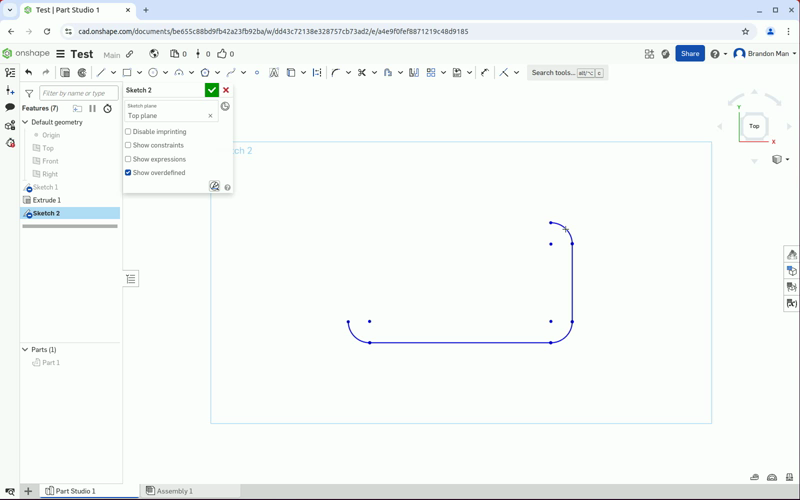
mouse_move(550, 222)
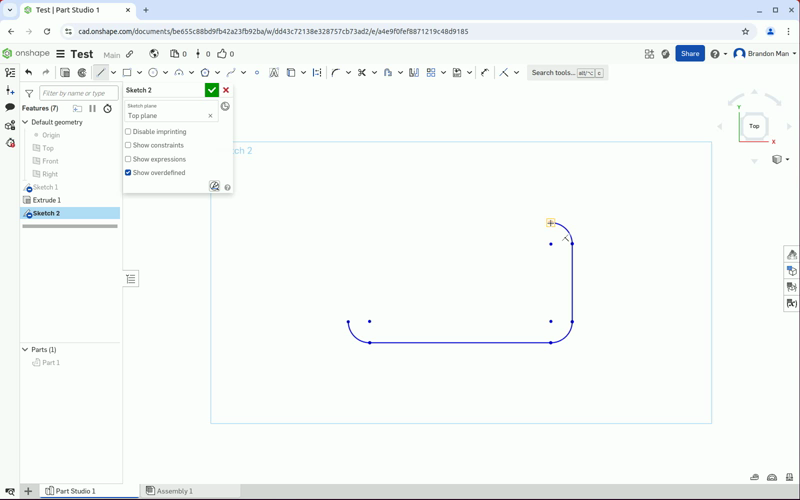
click(550, 222)
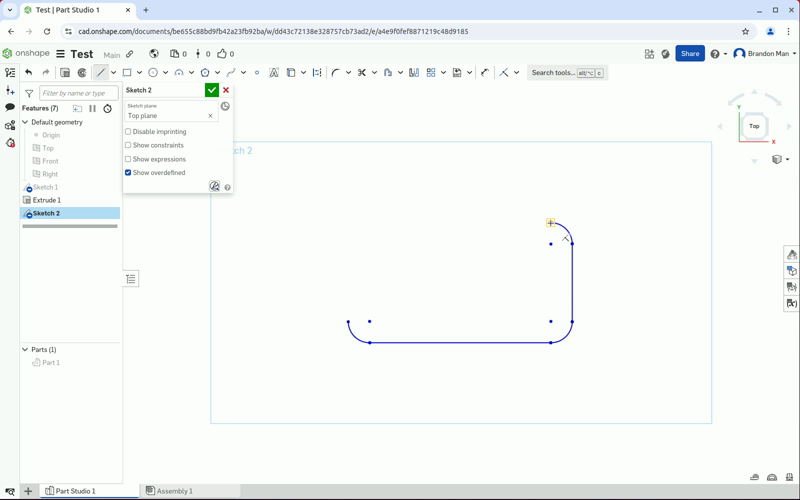
key_down(shift)
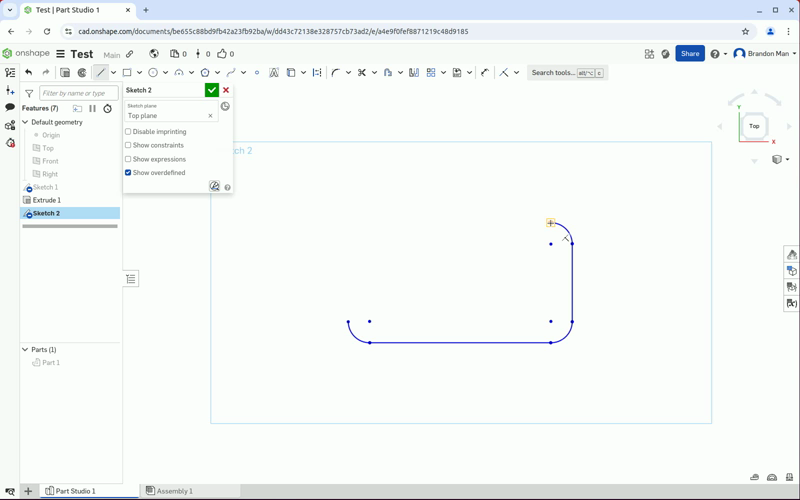
mouse_move(369, 222)
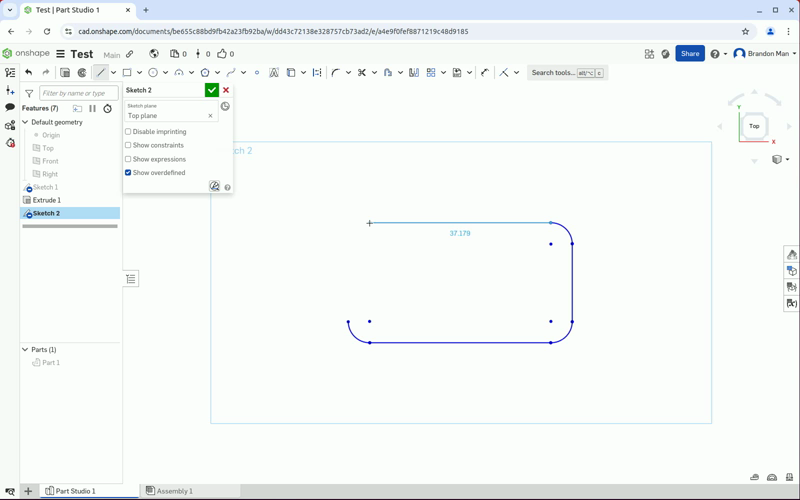
click(369, 222)
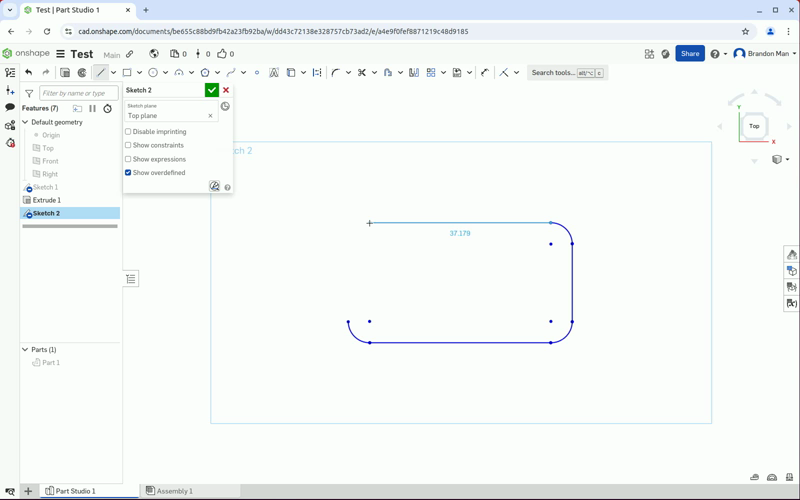
key_up(shift)
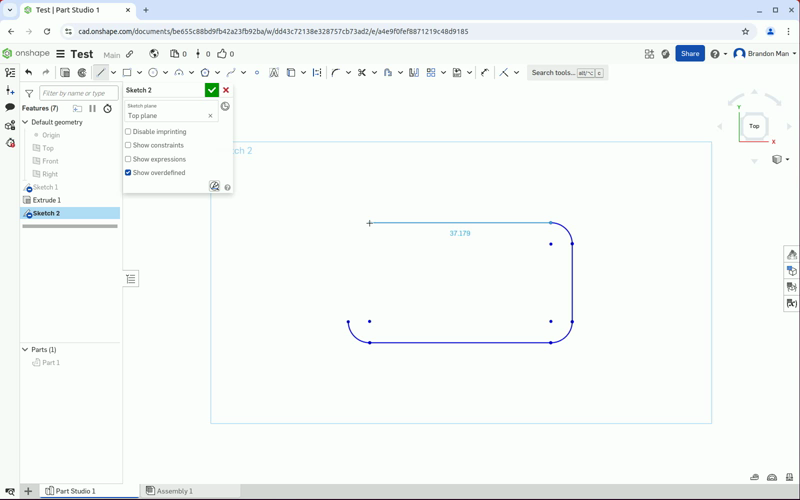
key(esc)
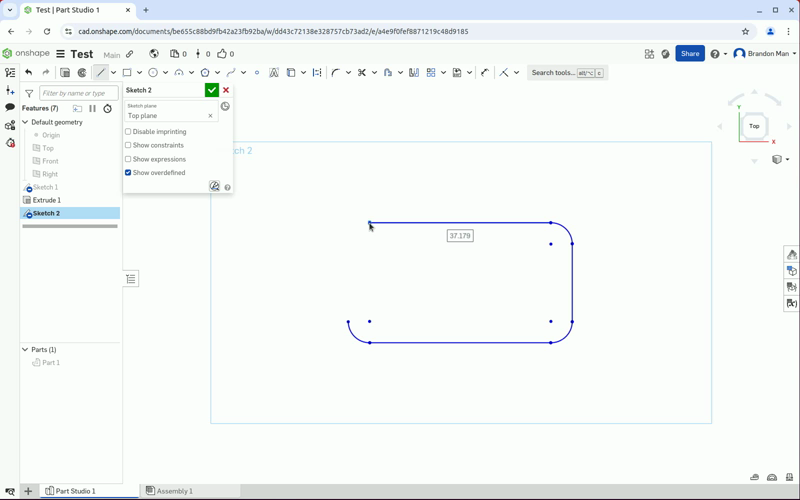
key(a)
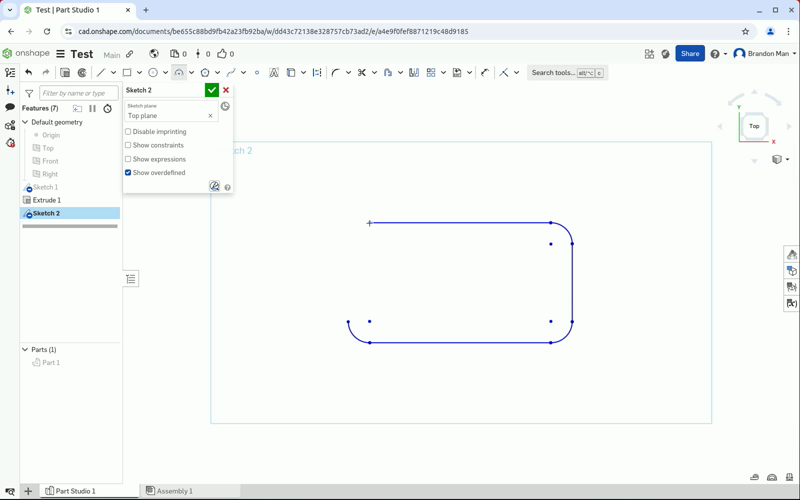
mouse_move(369, 222)
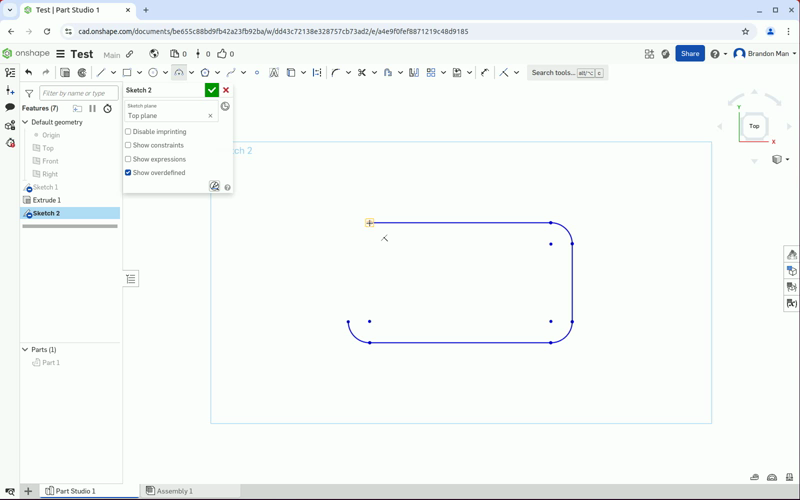
click(369, 222)
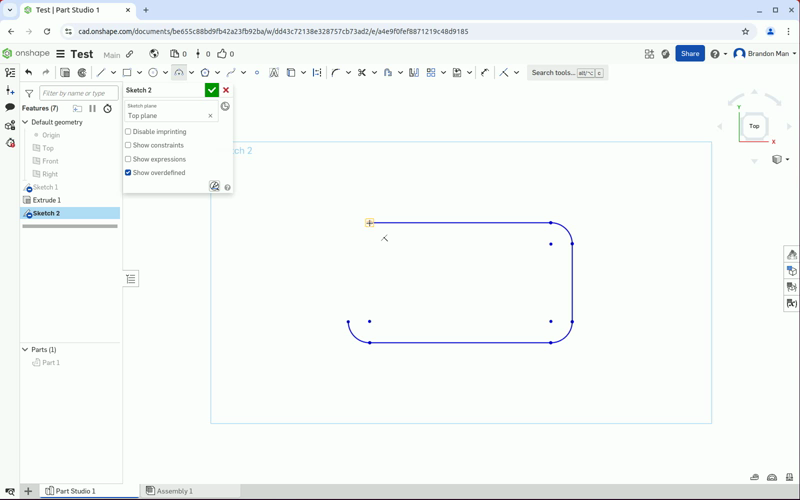
key_down(shift)
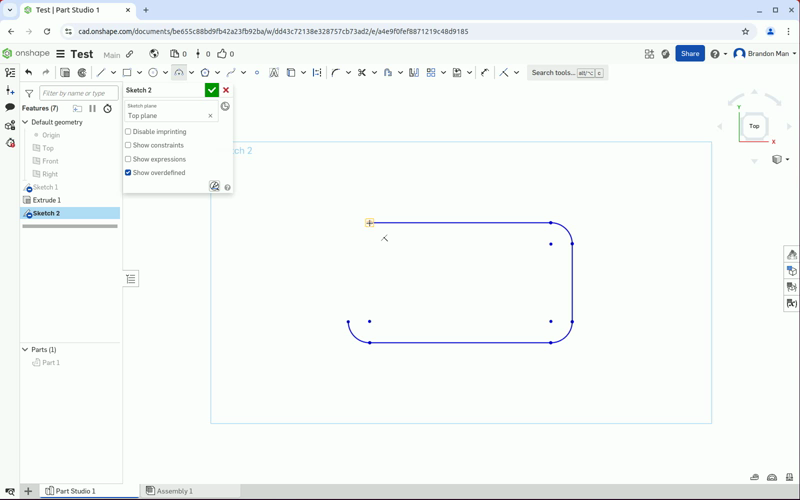
mouse_move(348, 243)
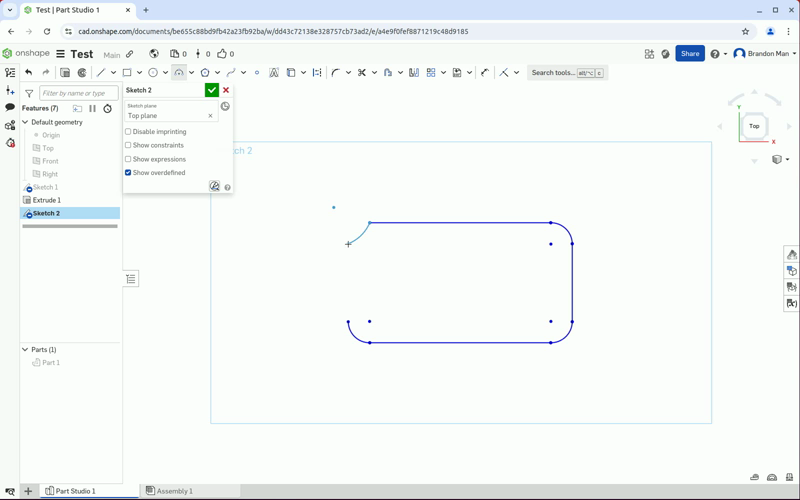
click(348, 243)
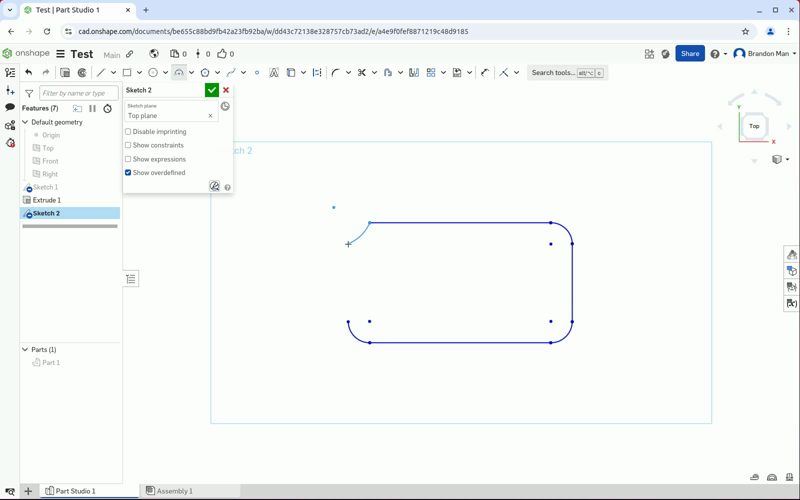
mouse_move(354, 228)
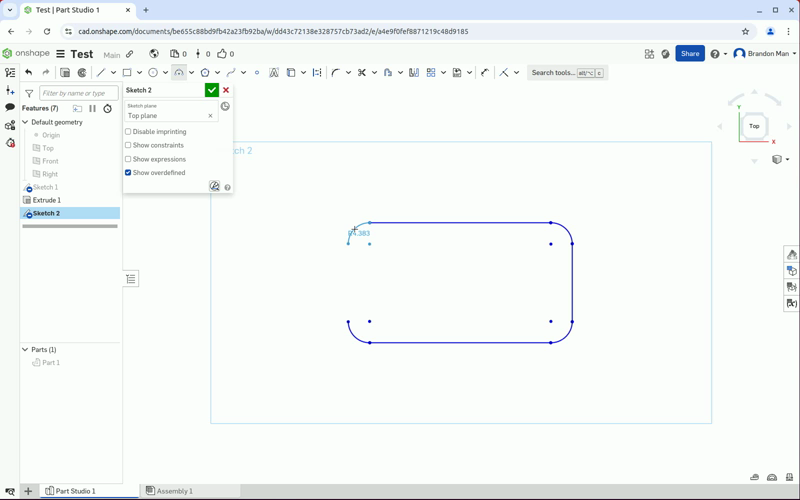
click(354, 228)
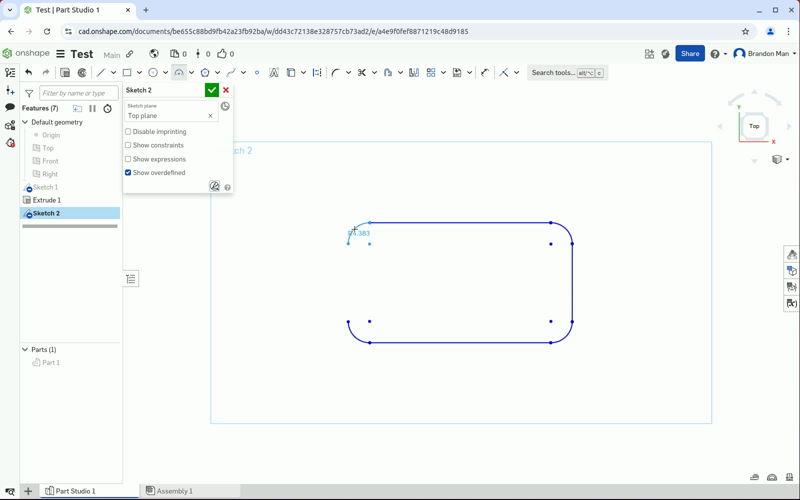
key_up(shift)
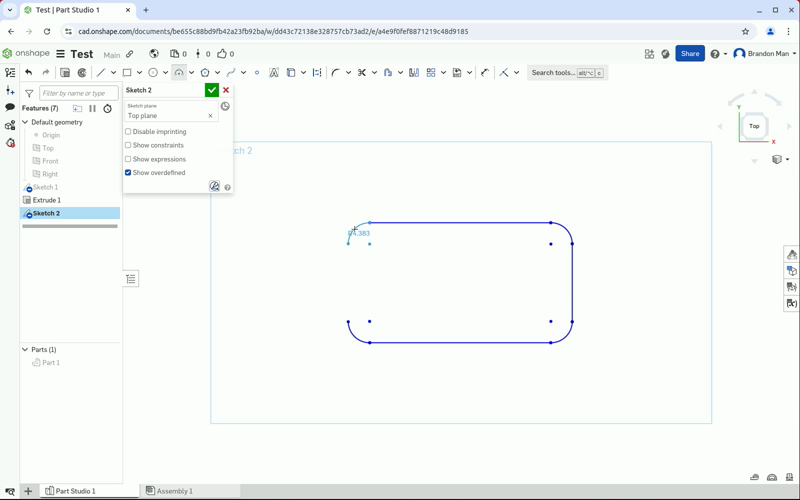
key(esc)
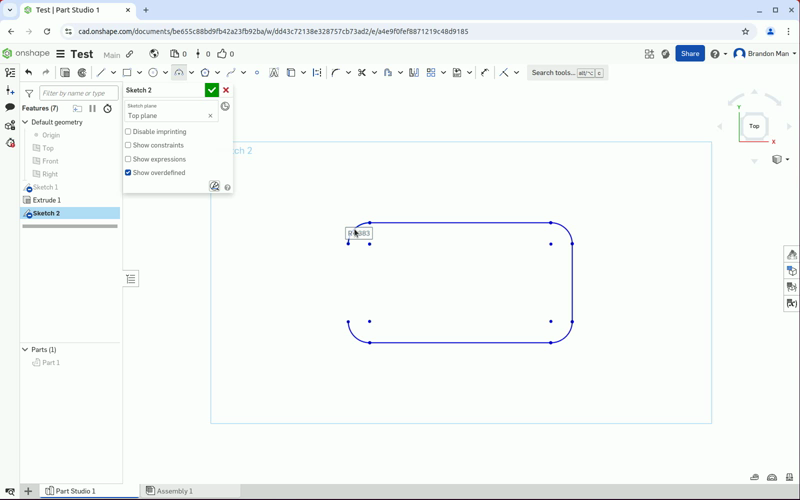
key(l)
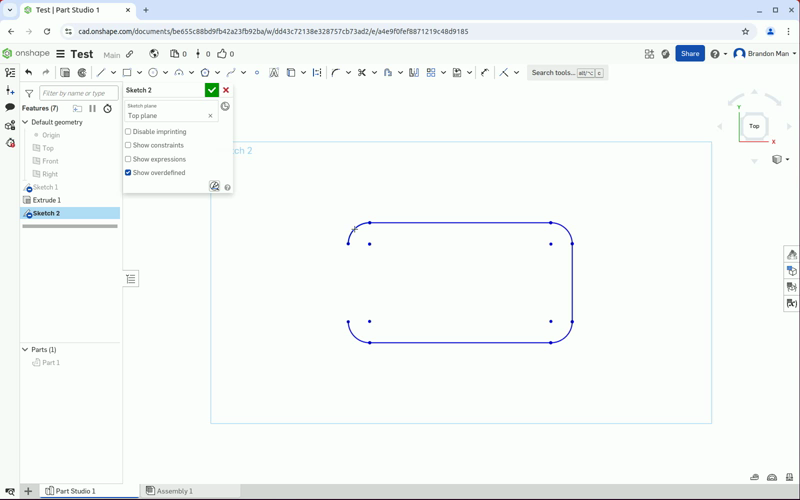
mouse_move(348, 243)
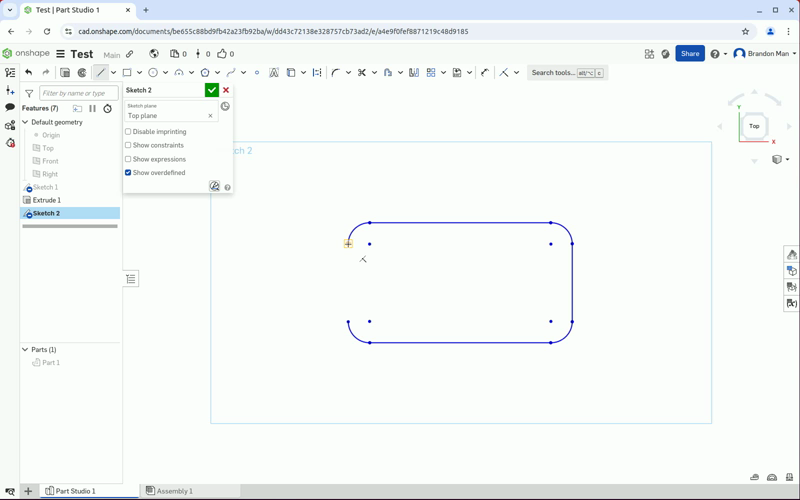
click(348, 243)
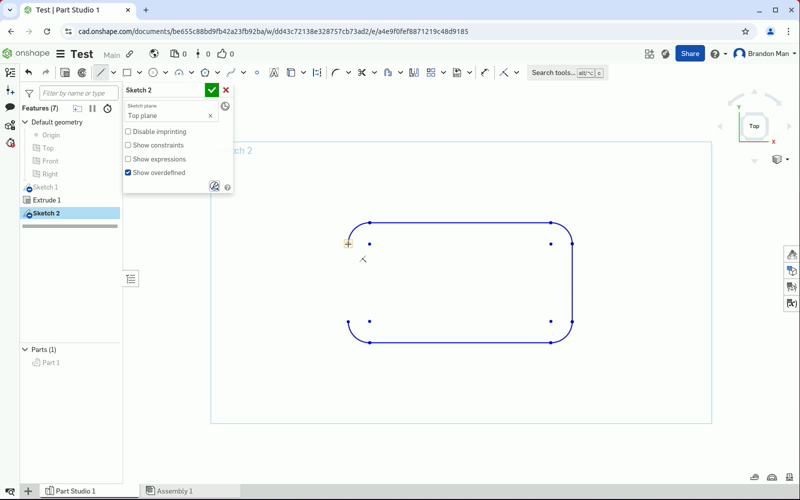
key_down(shift)
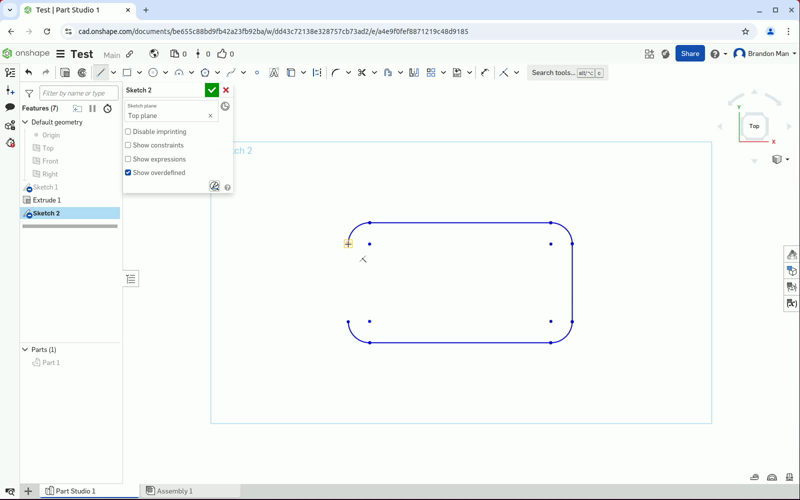
mouse_move(348, 321)
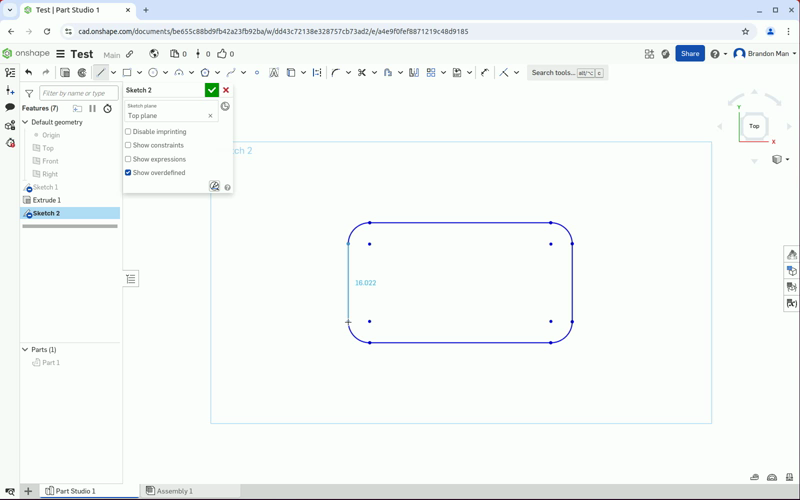
key_up(shift)
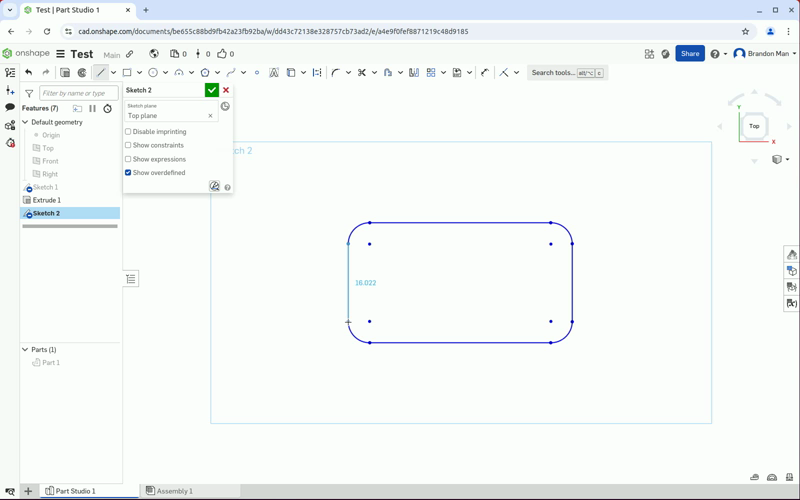
click(348, 321)
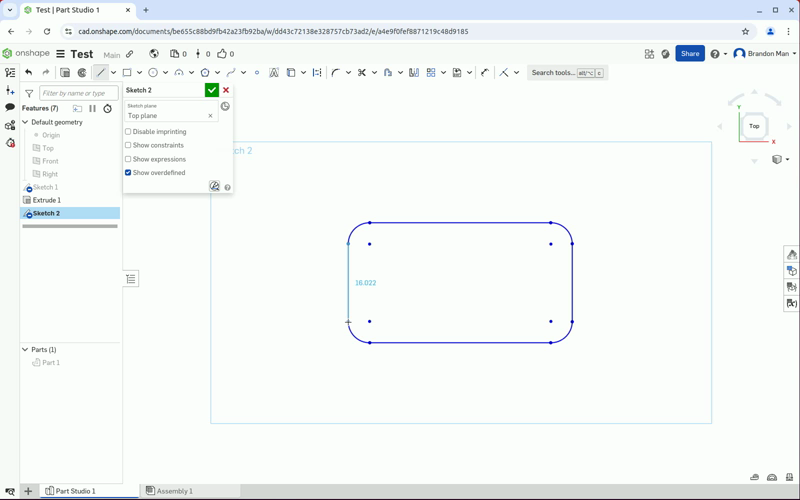
key(esc)
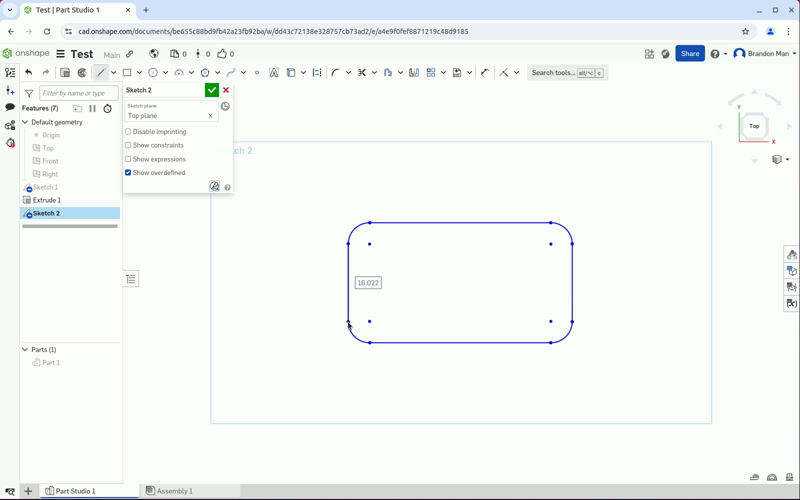
key(a)
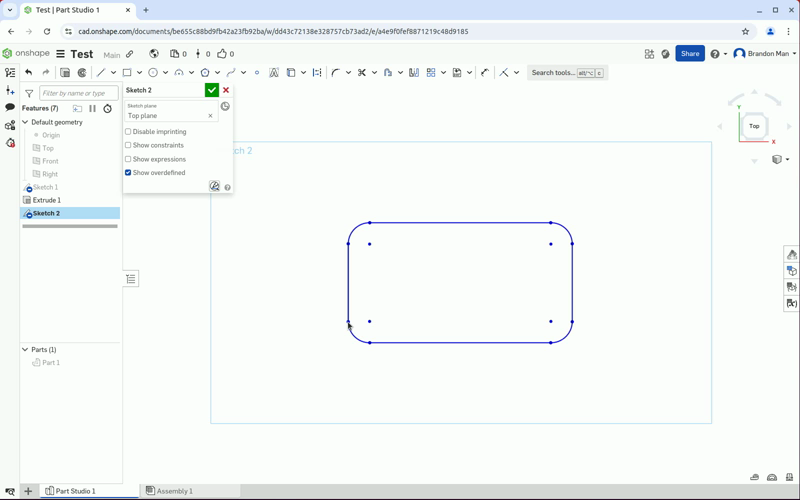
key_down(shift)
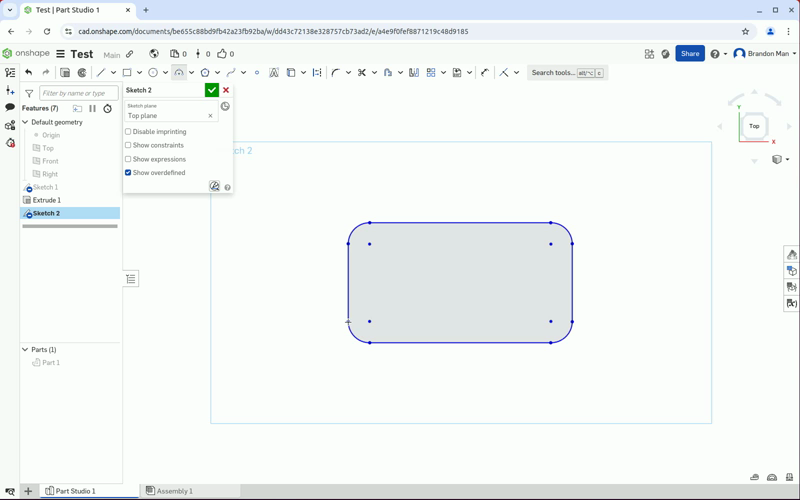
mouse_move(355, 321)
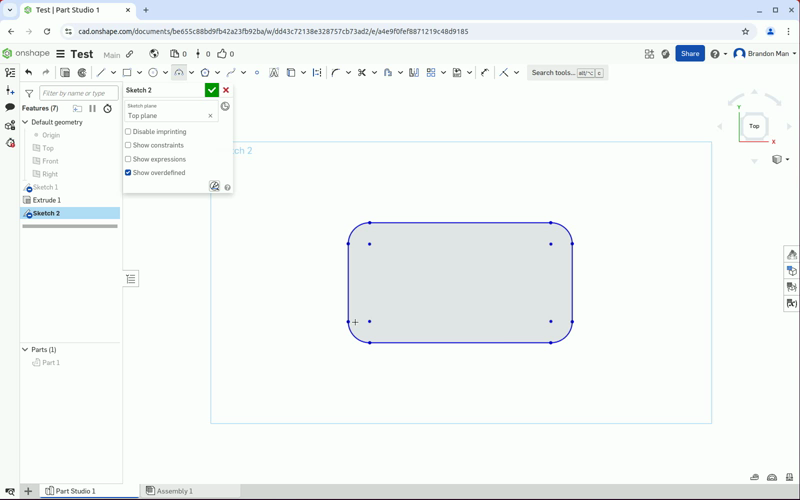
click(355, 321)
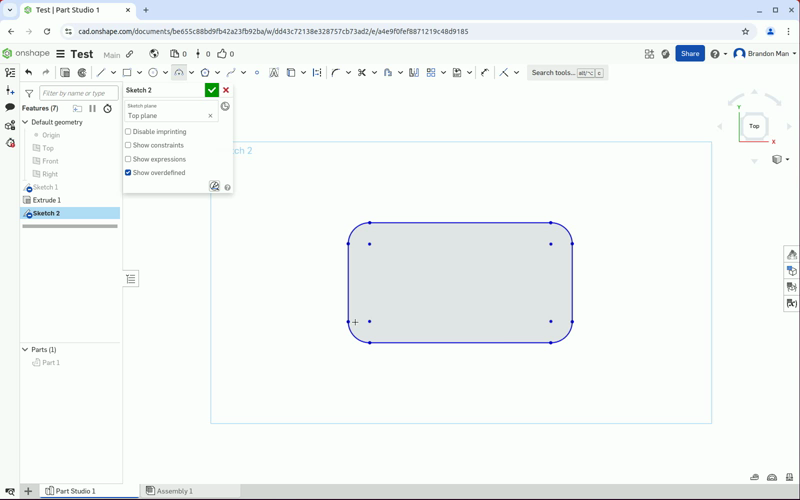
key_up(shift)
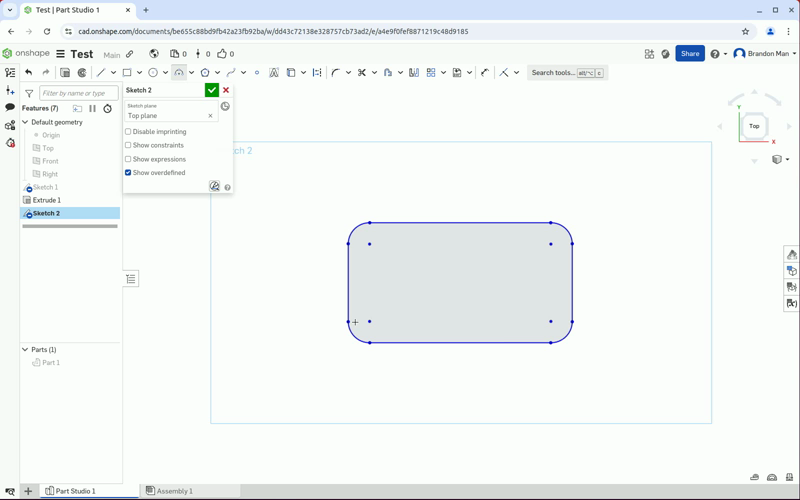
key_down(shift)
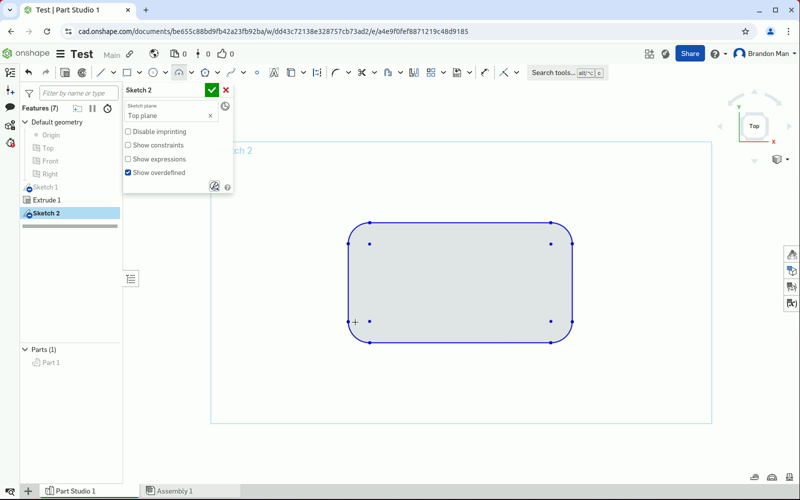
mouse_move(369, 338)
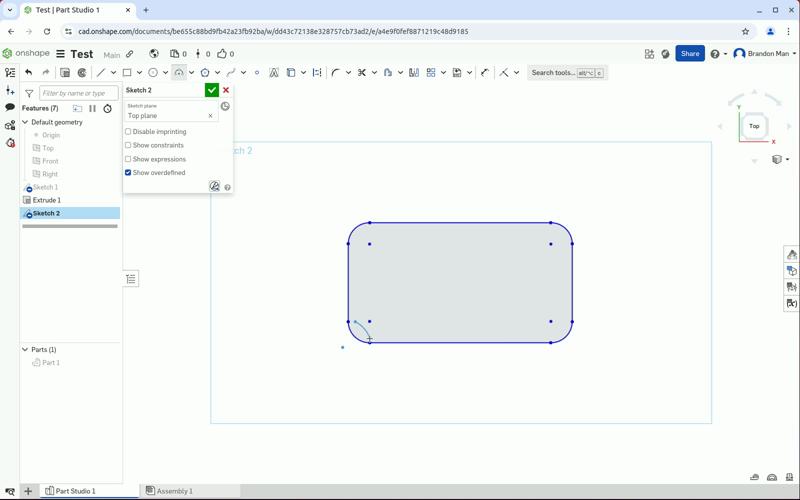
click(369, 338)
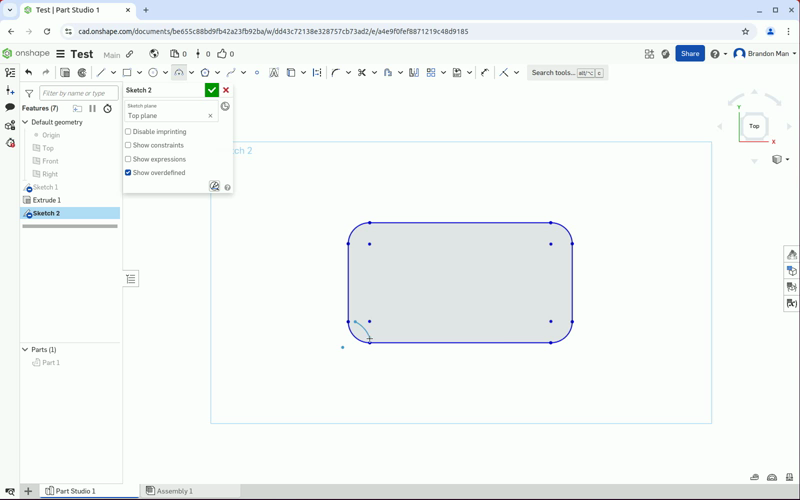
mouse_move(359, 332)
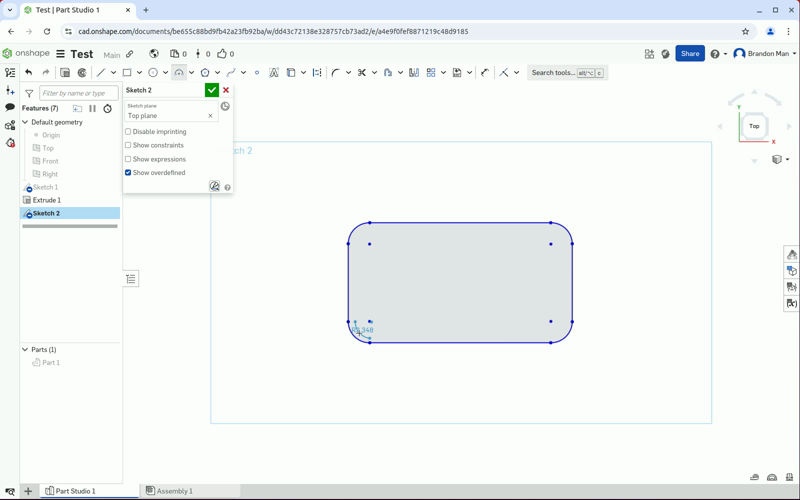
click(359, 332)
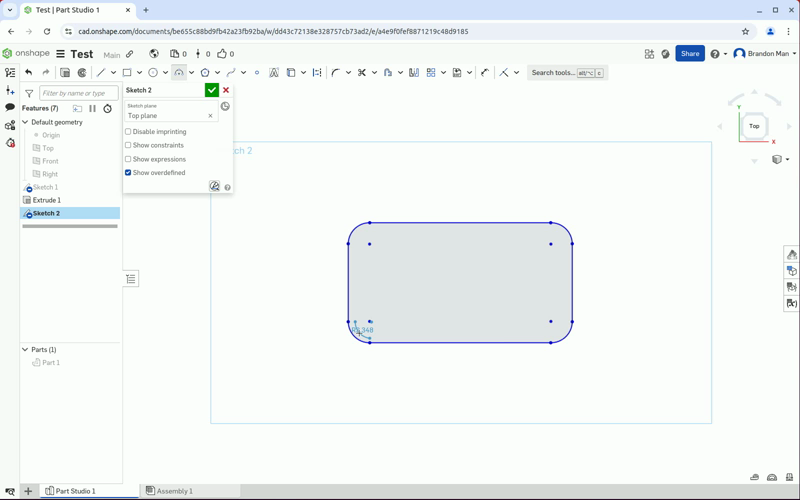
key_up(shift)
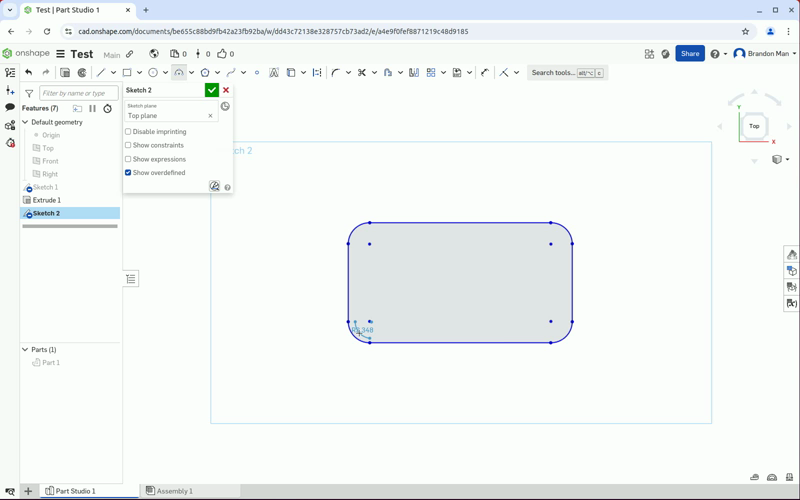
key(esc)
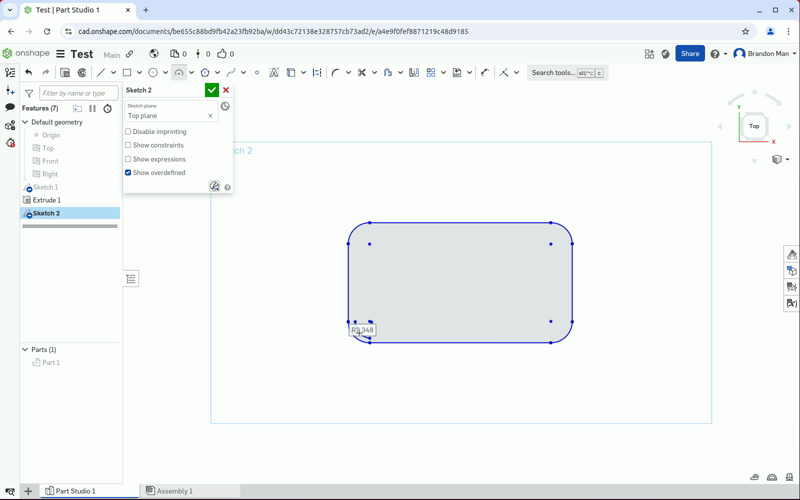
key(l)
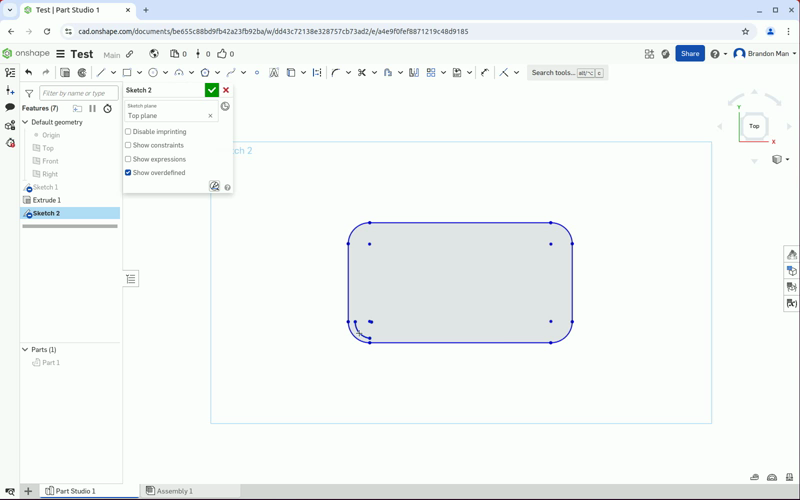
mouse_move(369, 338)
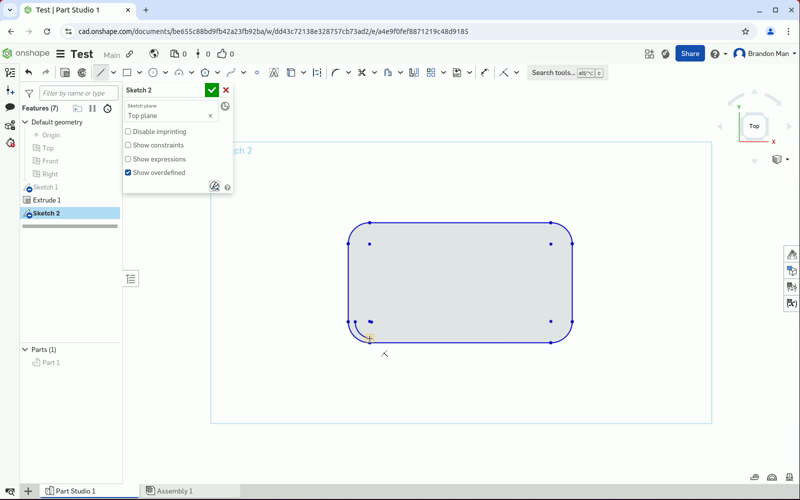
click(369, 338)
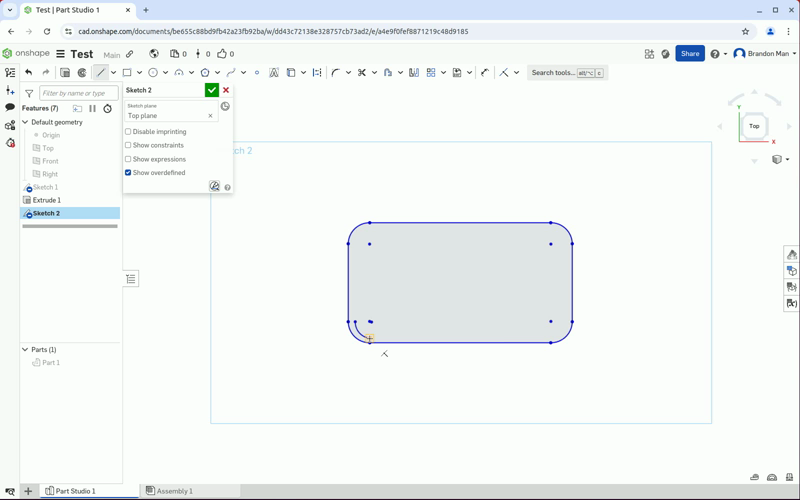
key_down(shift)
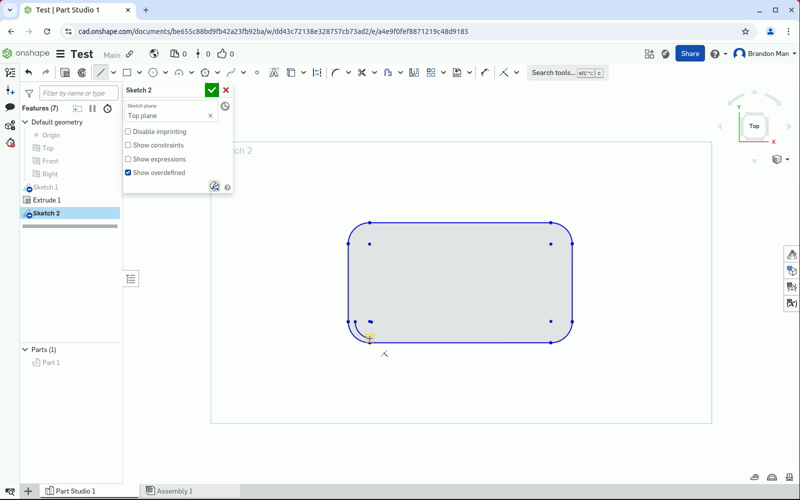
mouse_move(550, 338)
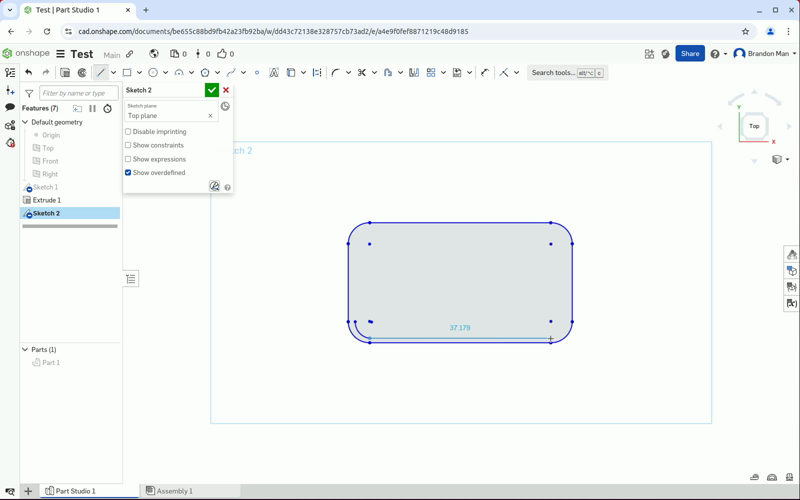
click(550, 338)
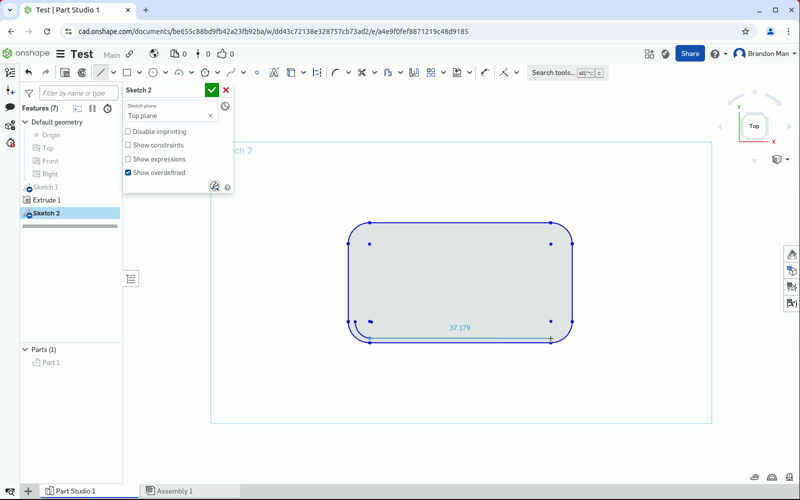
key_up(shift)
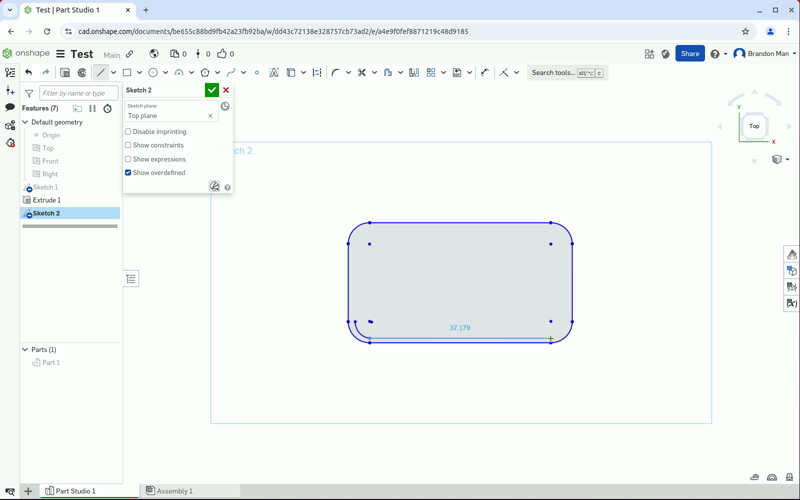
key(esc)
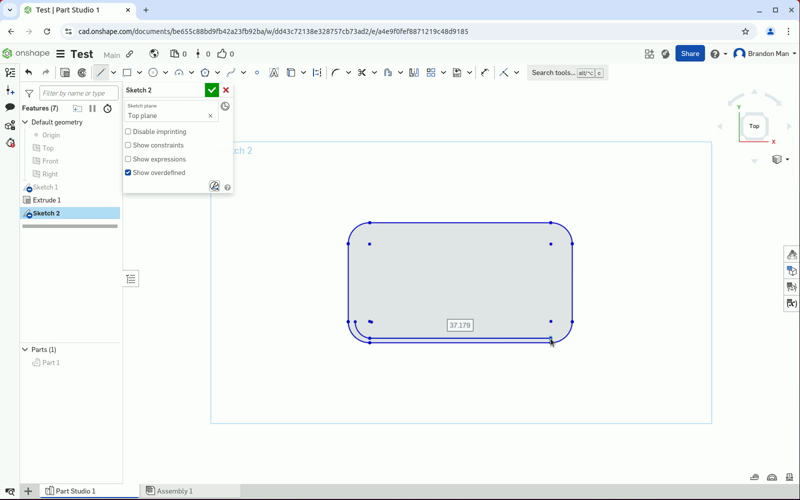
key(a)
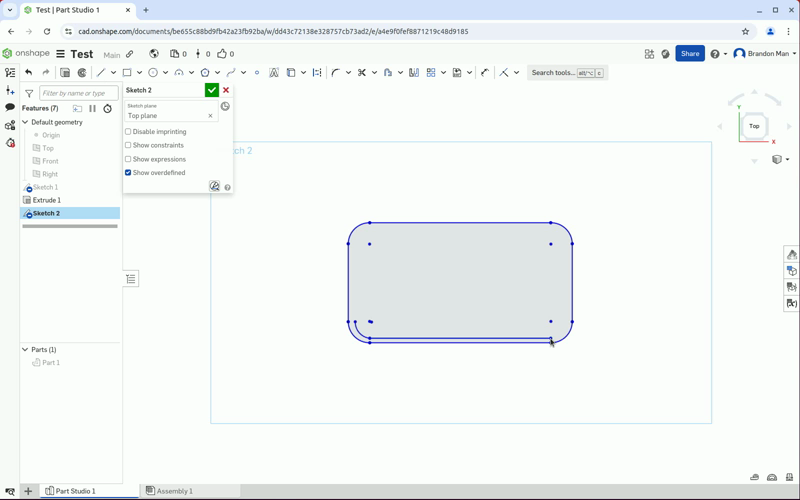
mouse_move(550, 338)
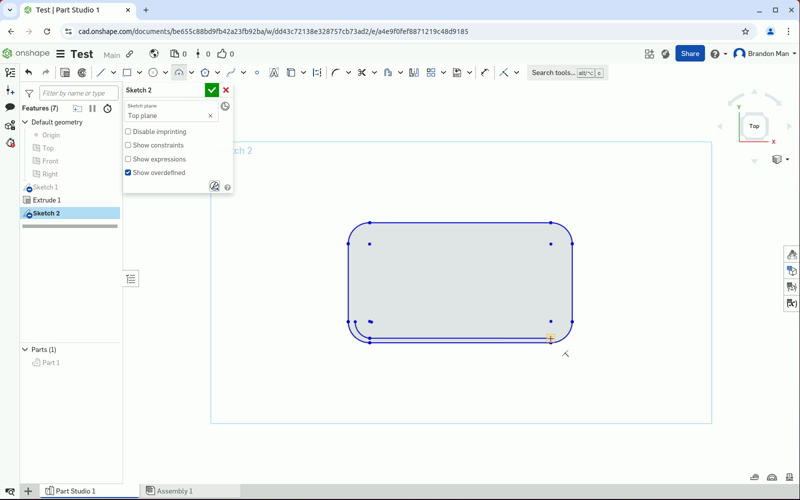
click(550, 338)
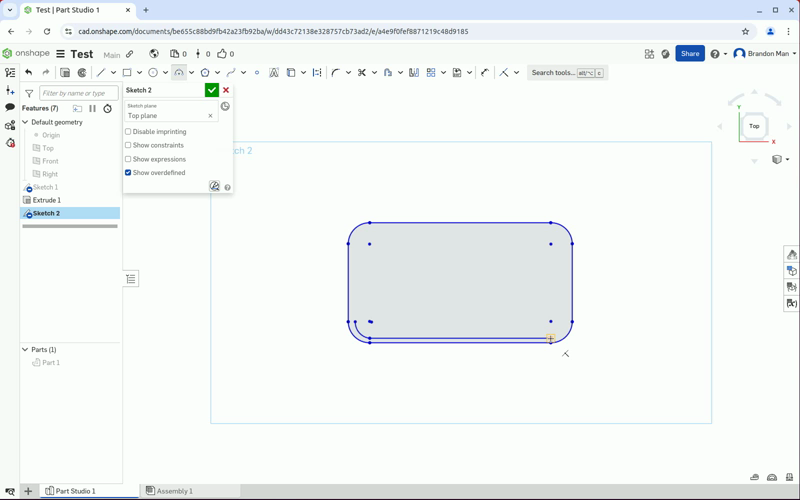
key_down(shift)
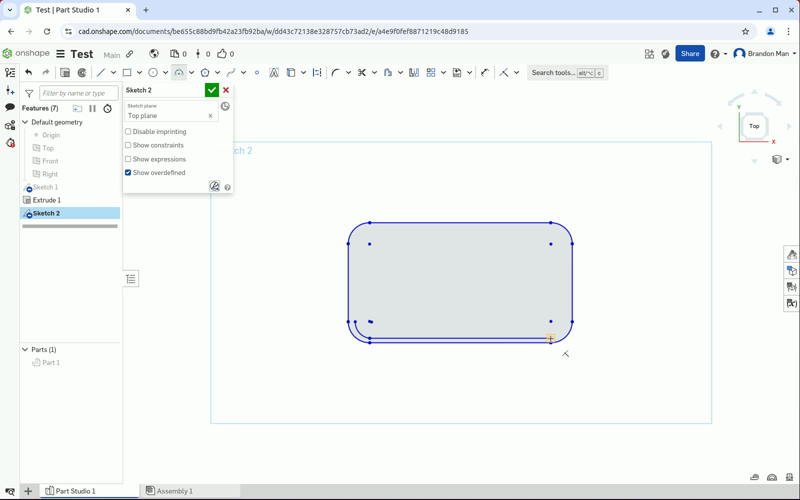
mouse_move(564, 321)
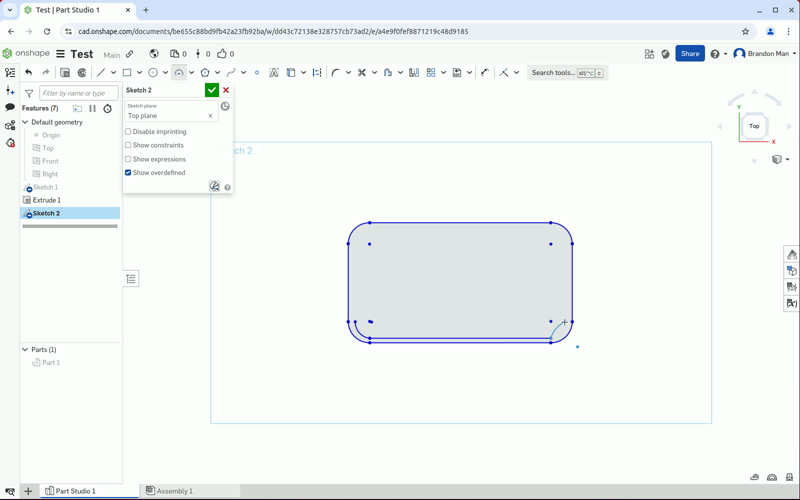
click(564, 321)
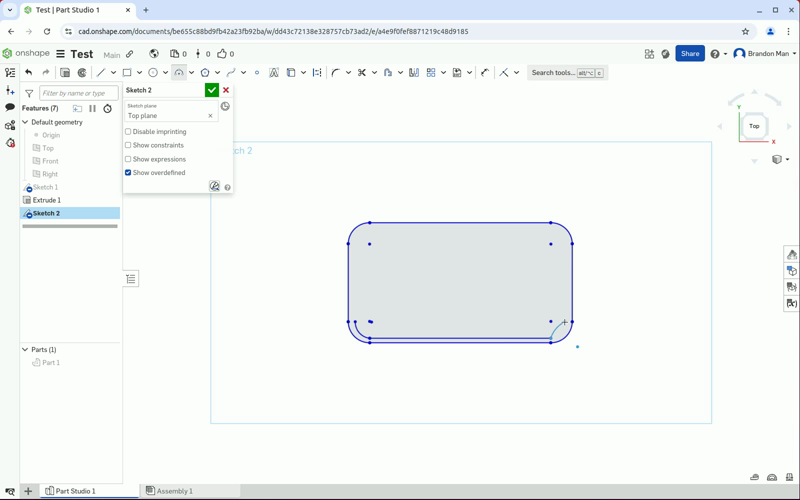
mouse_move(561, 332)
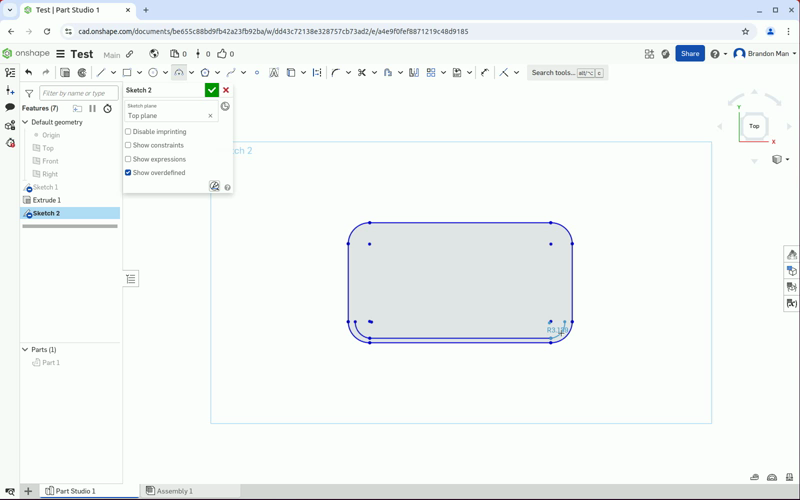
click(561, 332)
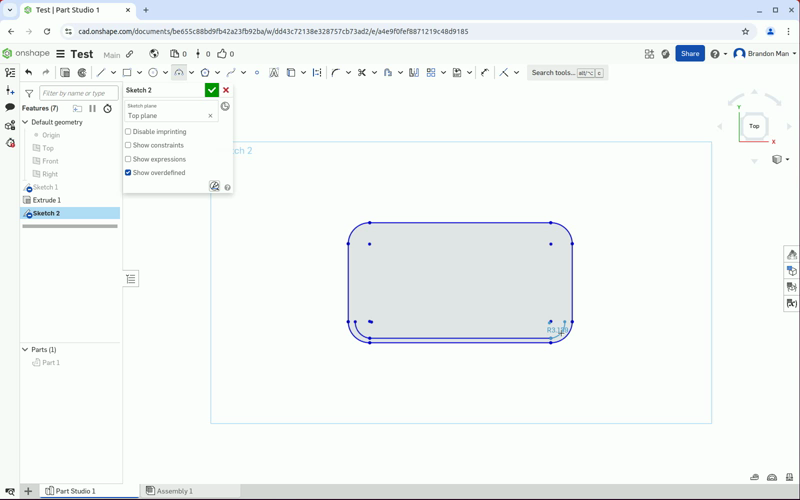
key_up(shift)
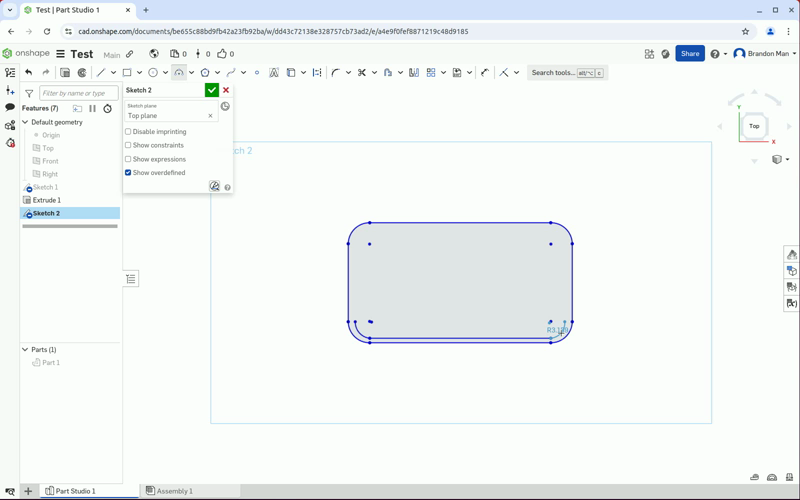
key(esc)
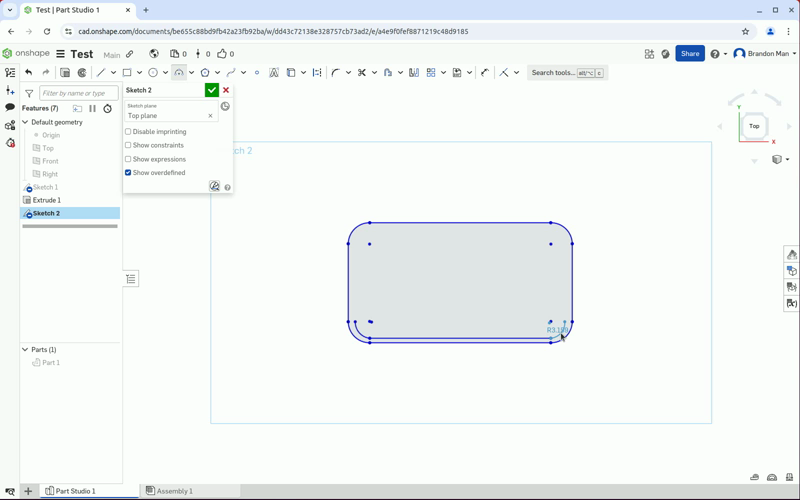
key(l)
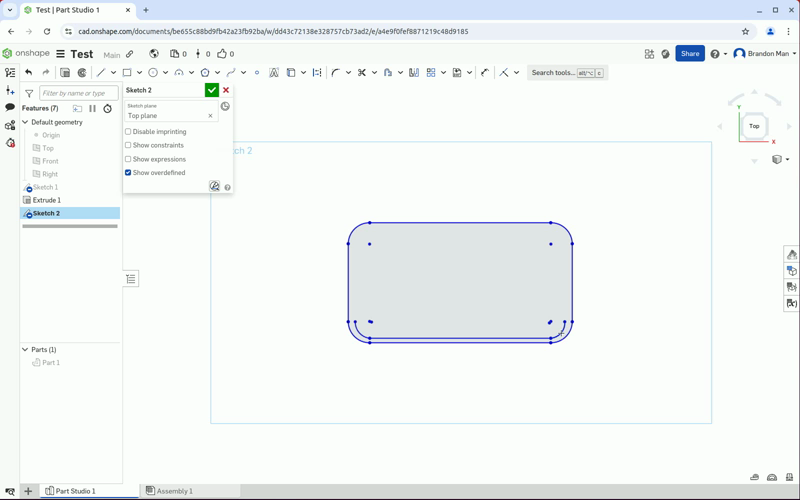
mouse_move(564, 321)
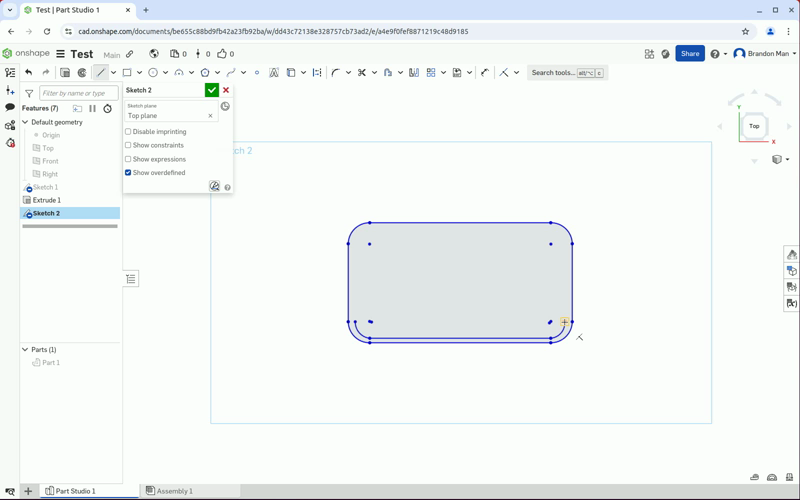
click(564, 321)
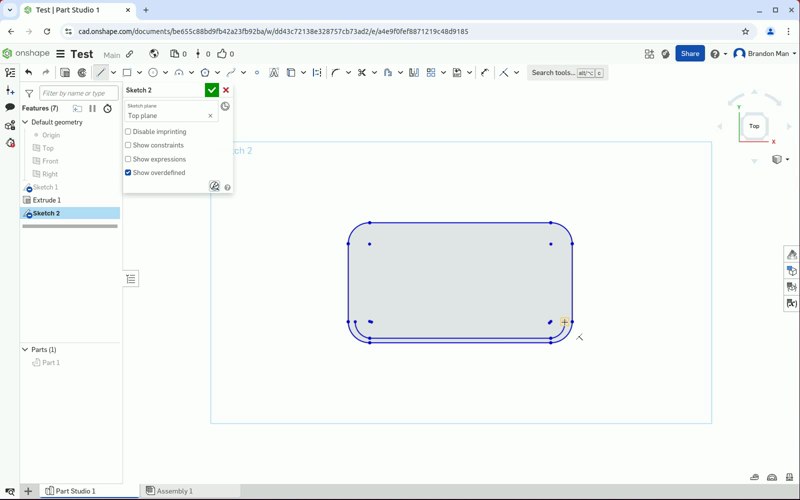
key_down(shift)
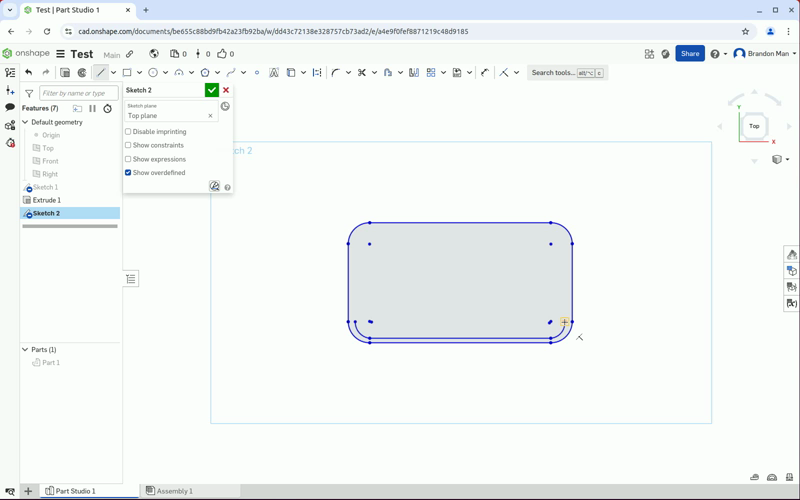
mouse_move(564, 243)
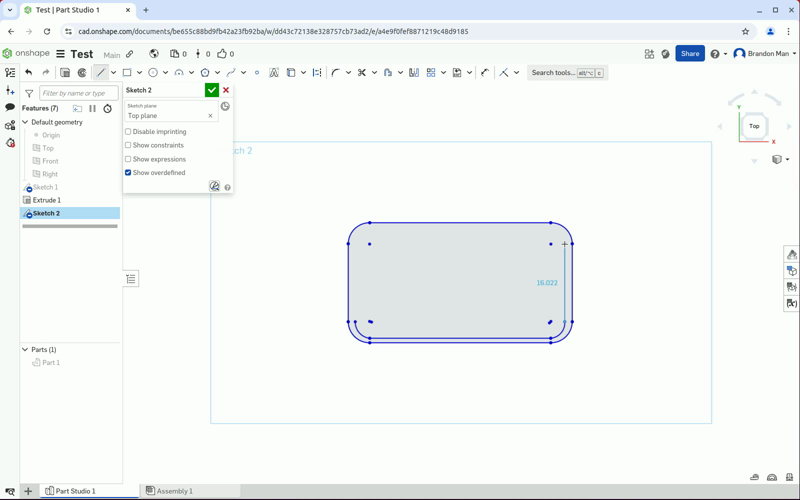
click(564, 243)
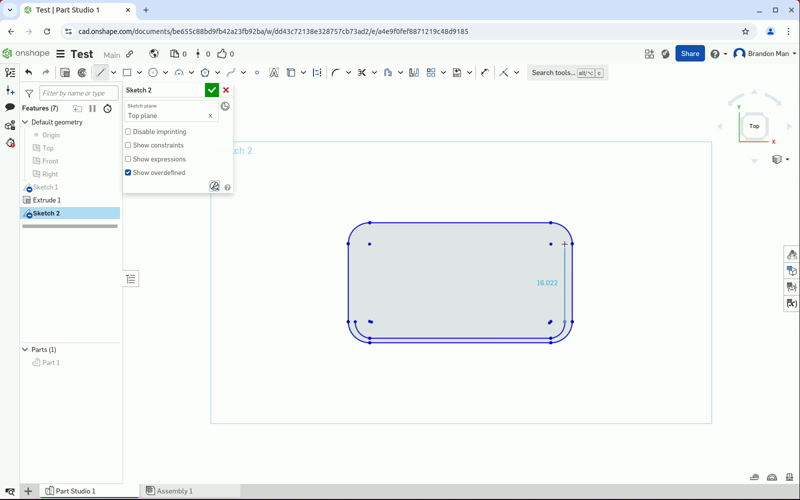
key_up(shift)
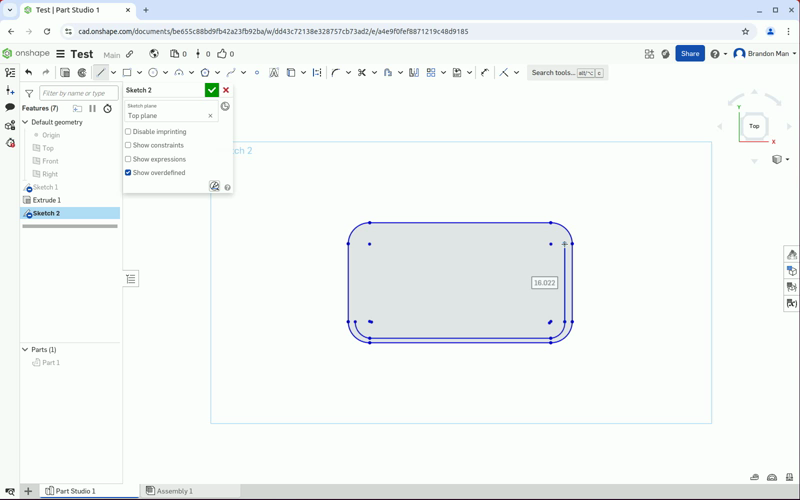
key(esc)
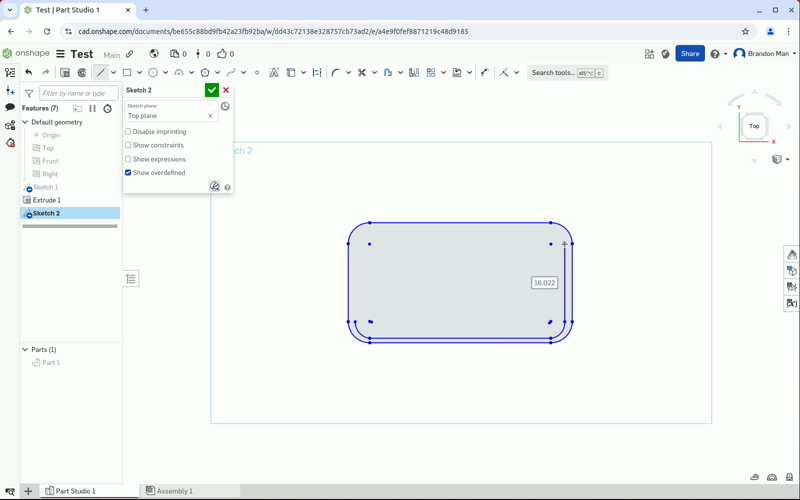
key(a)
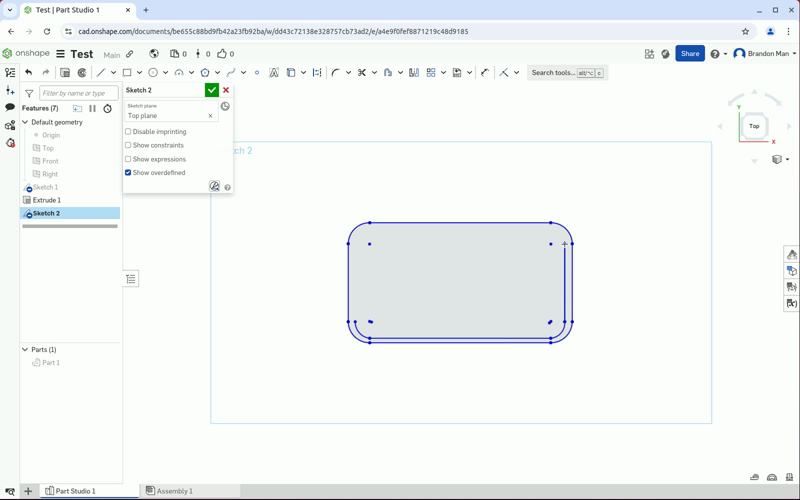
mouse_move(564, 243)
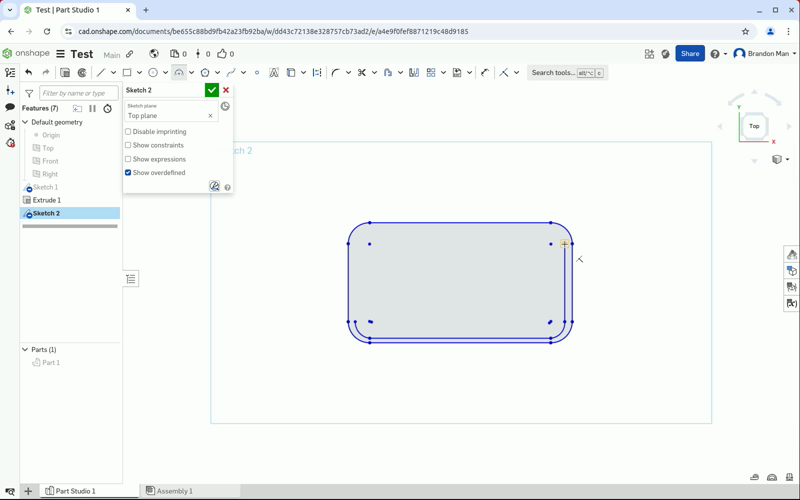
click(564, 243)
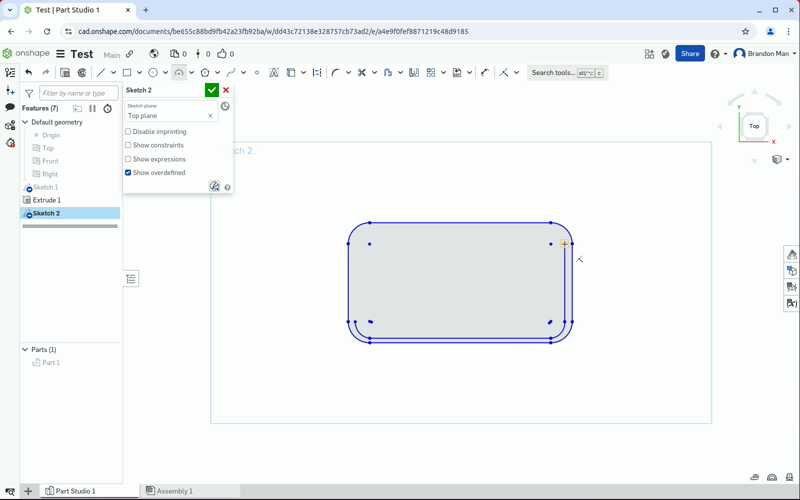
key_down(shift)
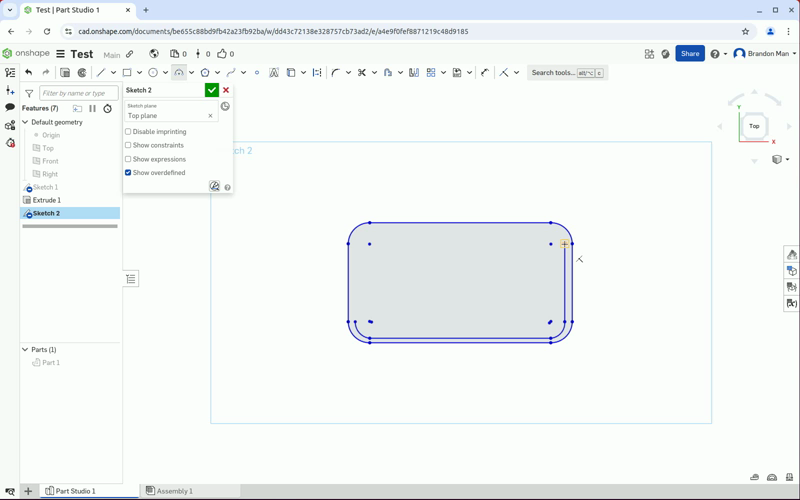
mouse_move(550, 227)
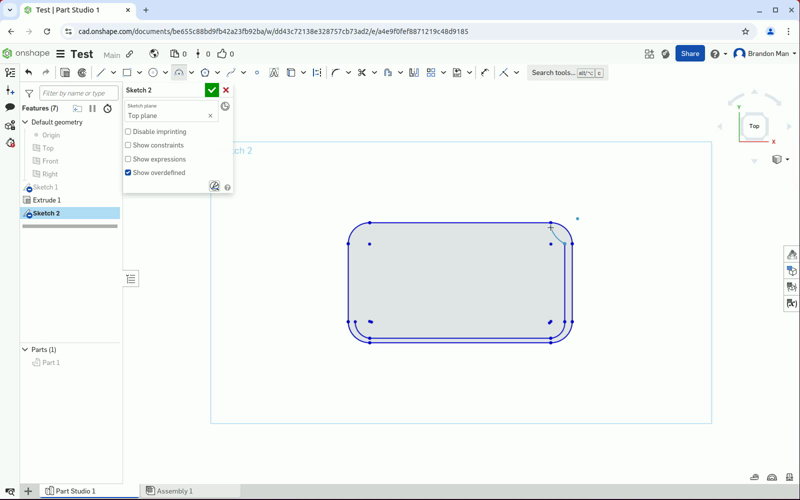
click(550, 227)
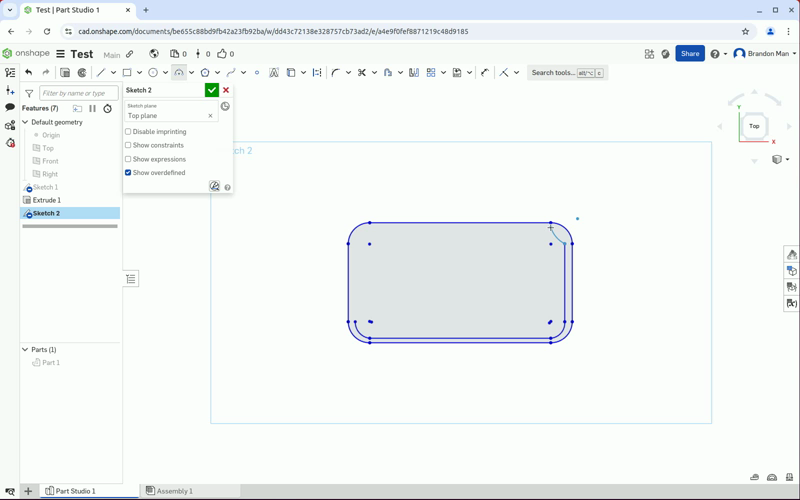
mouse_move(561, 232)
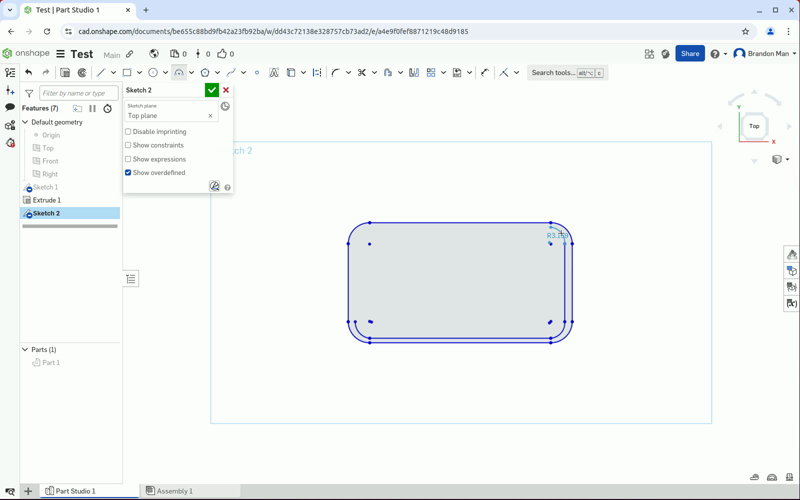
click(561, 232)
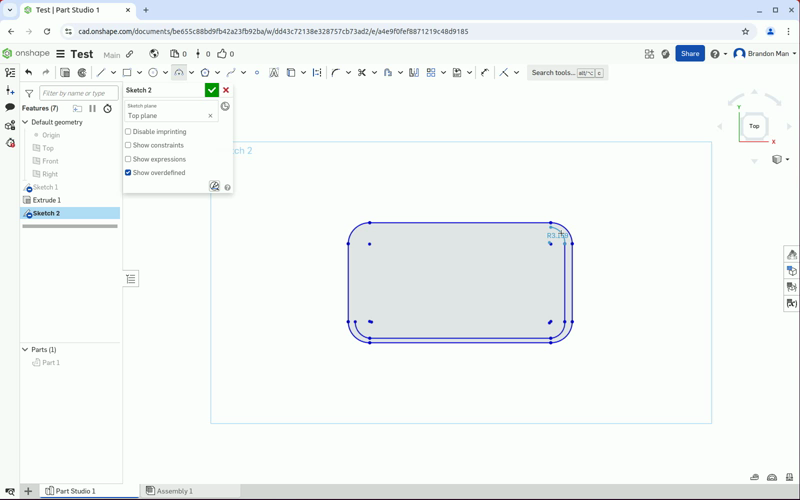
key_up(shift)
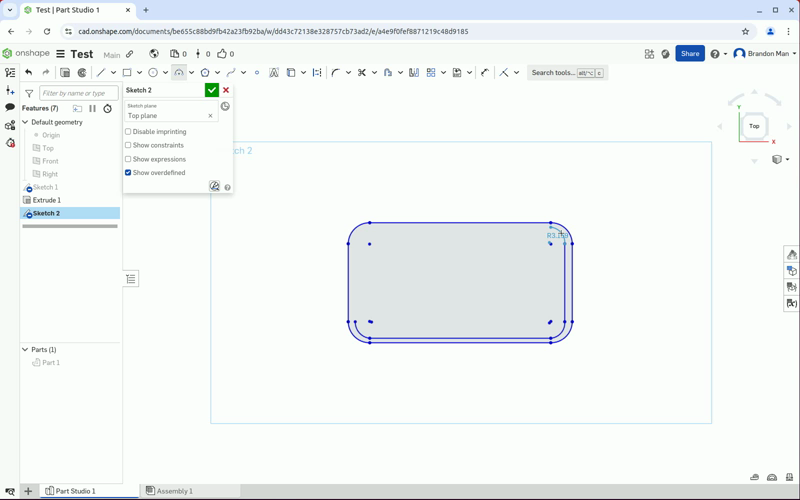
key(esc)
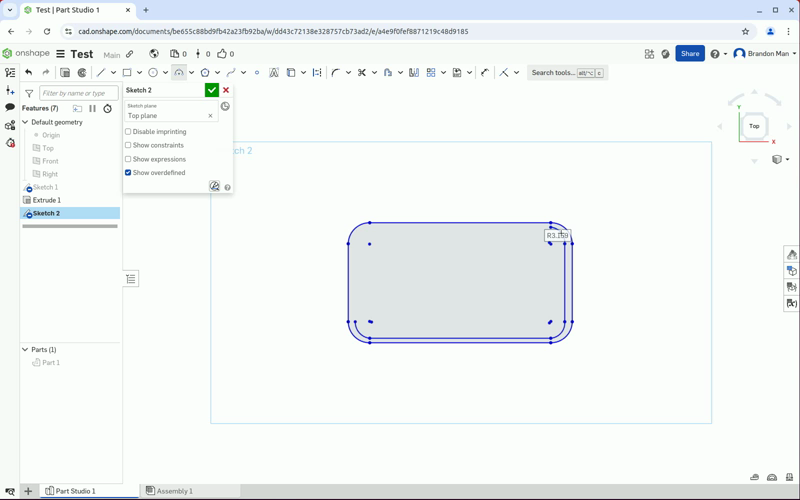
key(l)
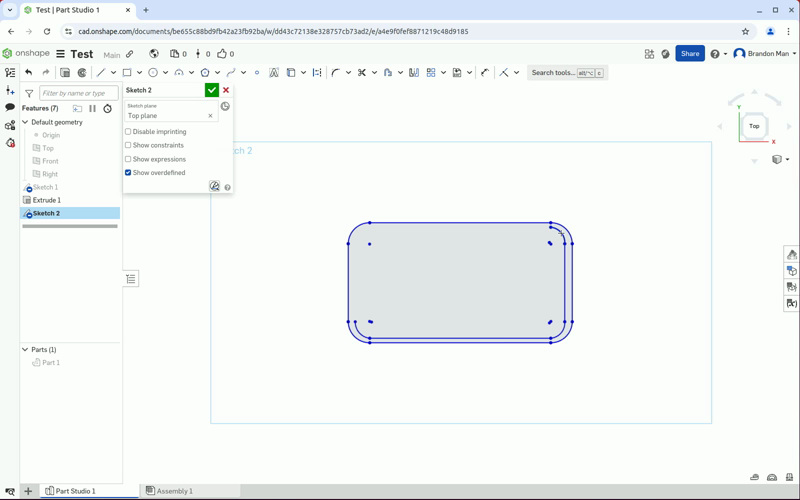
mouse_move(550, 227)
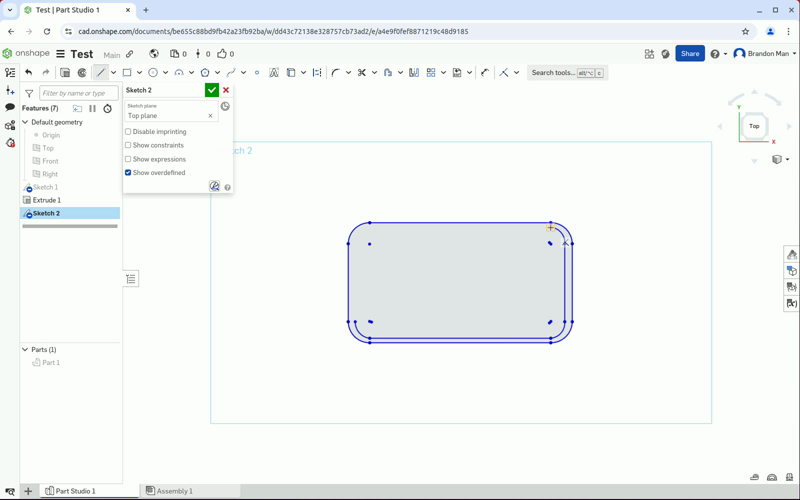
click(550, 227)
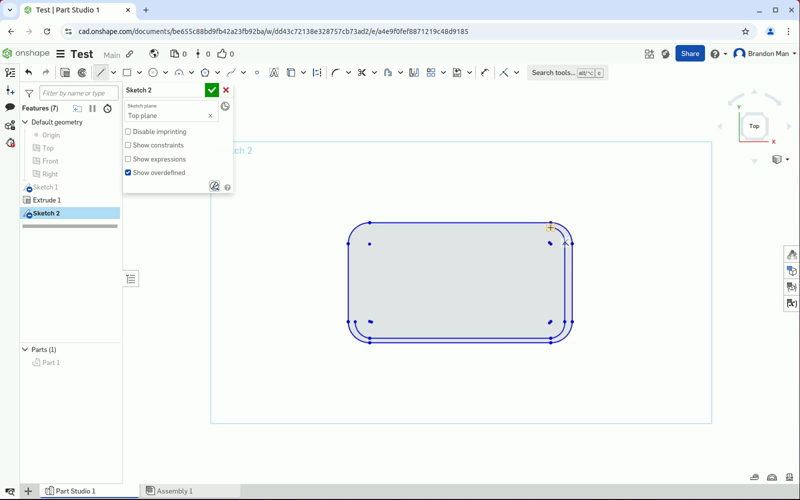
key_down(shift)
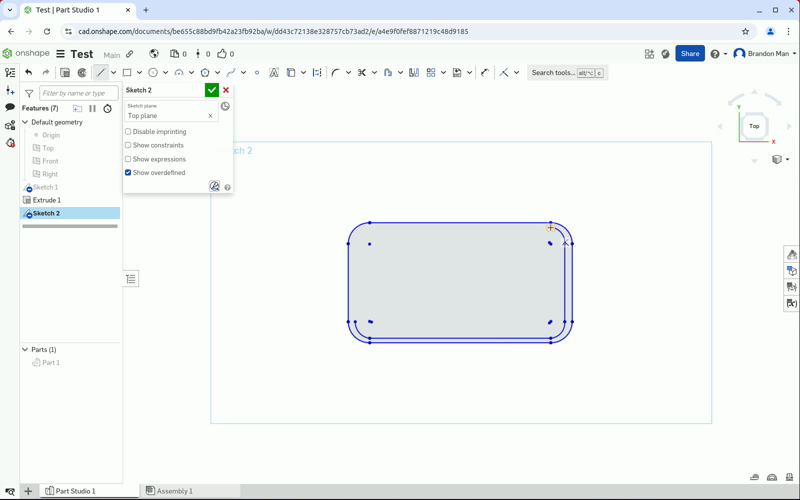
mouse_move(369, 227)
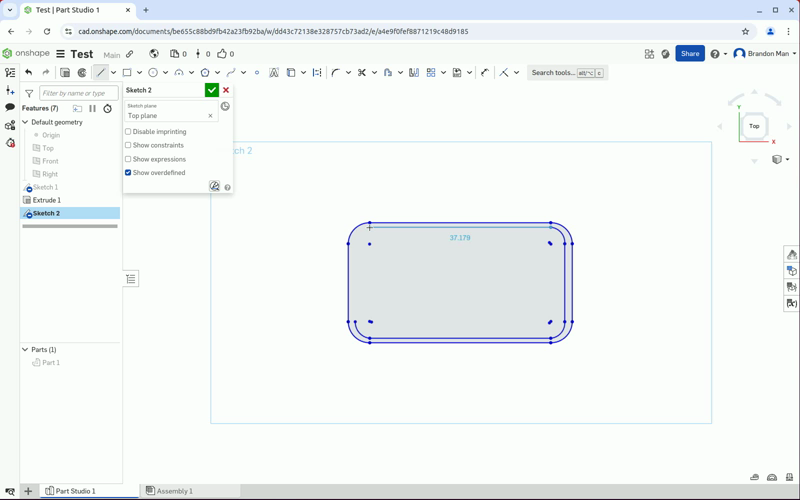
click(369, 227)
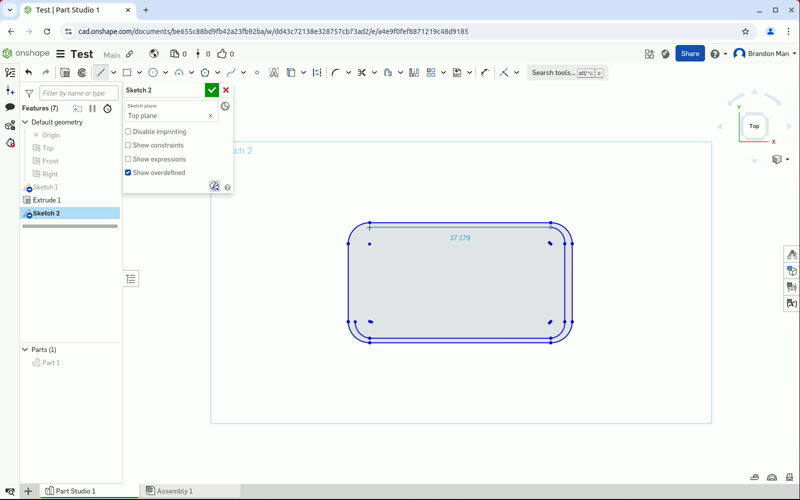
key_up(shift)
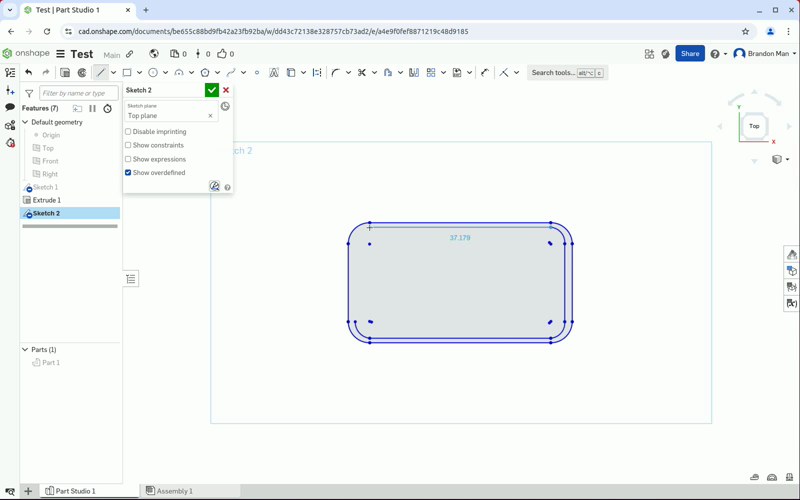
key(esc)
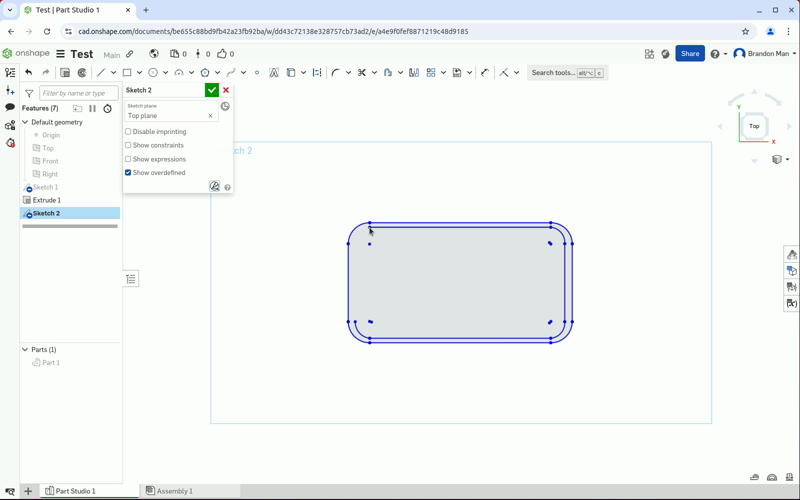
key(a)
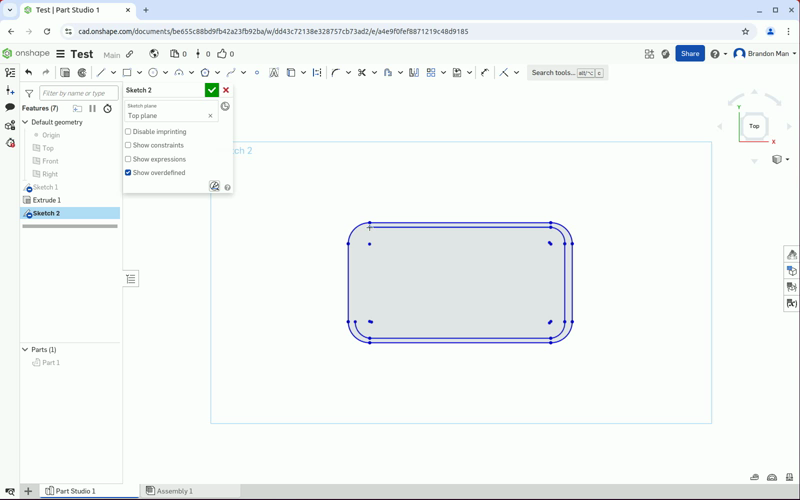
mouse_move(369, 227)
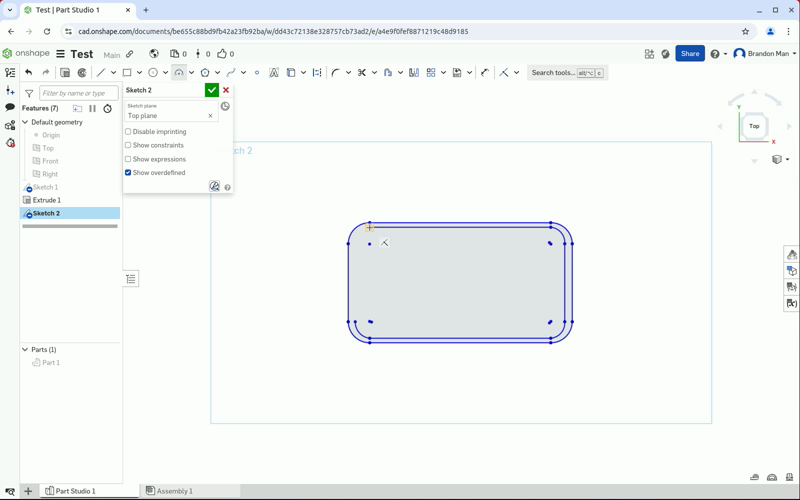
click(369, 227)
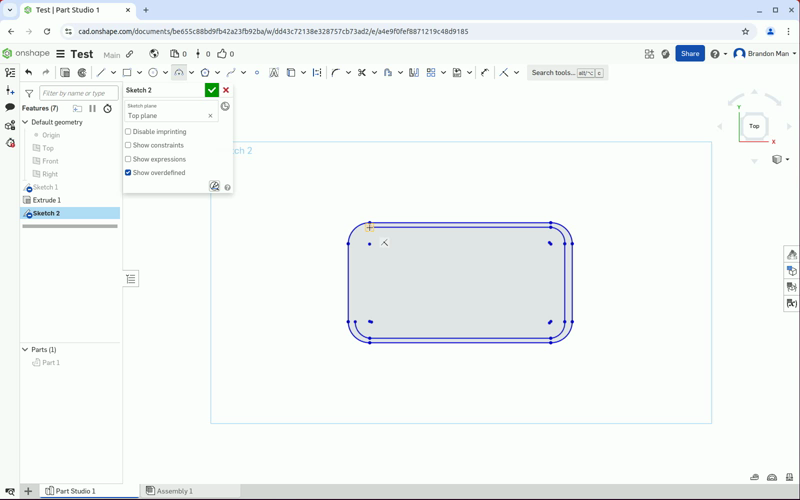
key_down(shift)
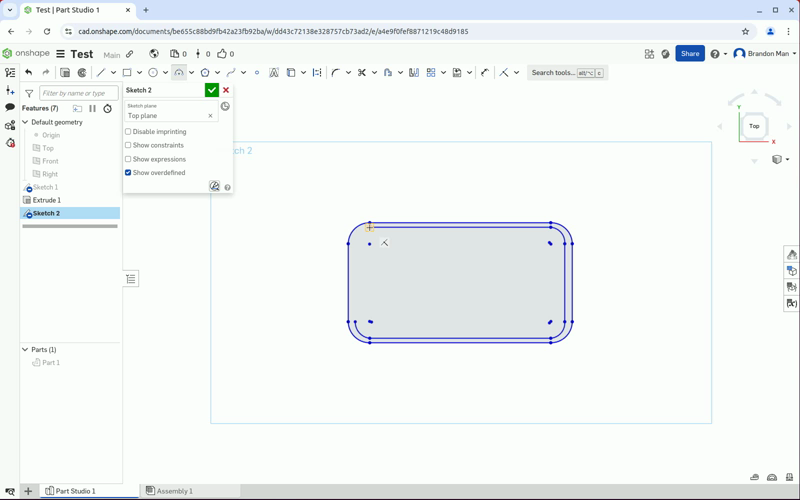
mouse_move(355, 243)
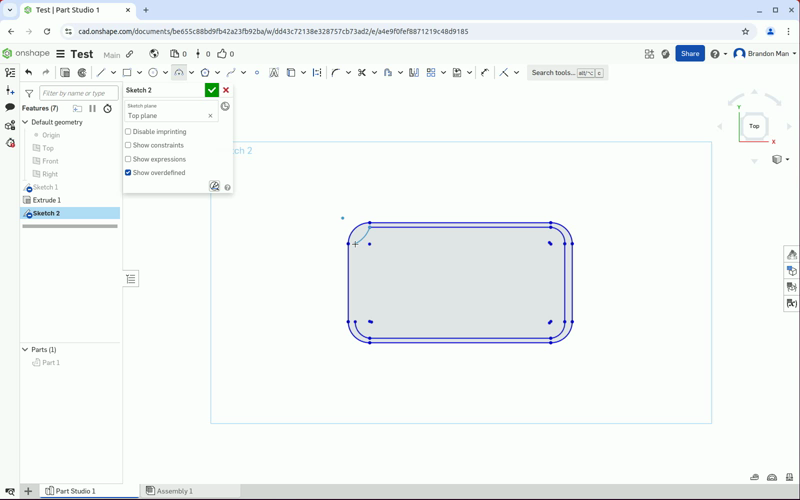
click(355, 243)
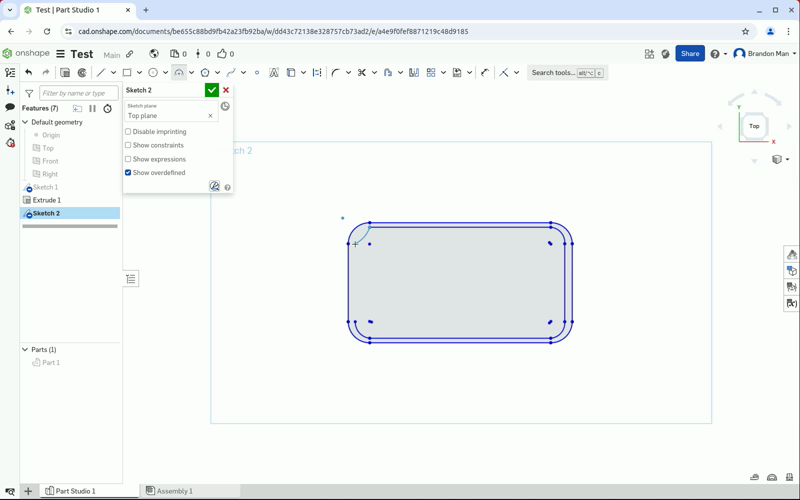
mouse_move(359, 232)
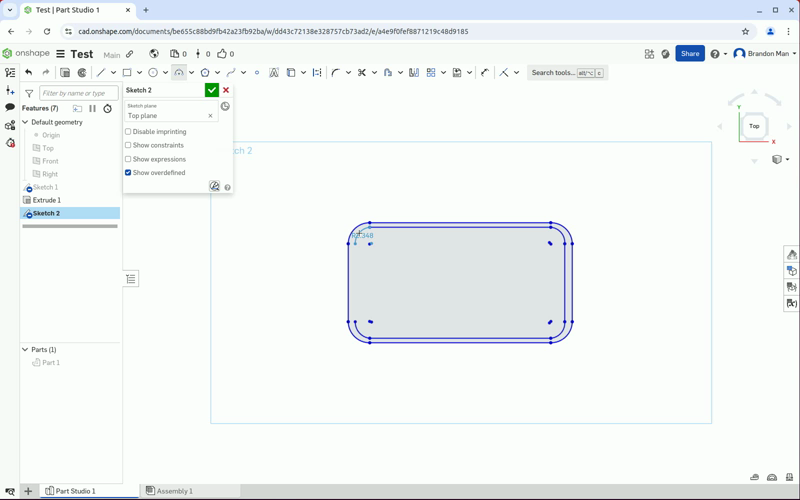
click(359, 232)
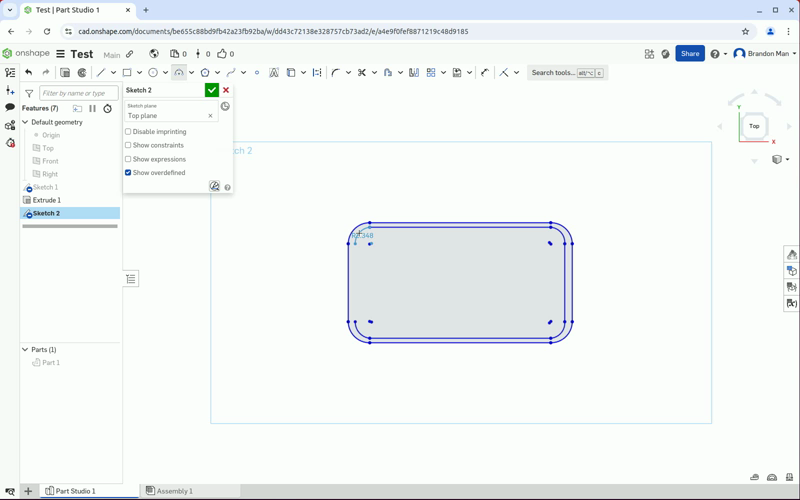
key_up(shift)
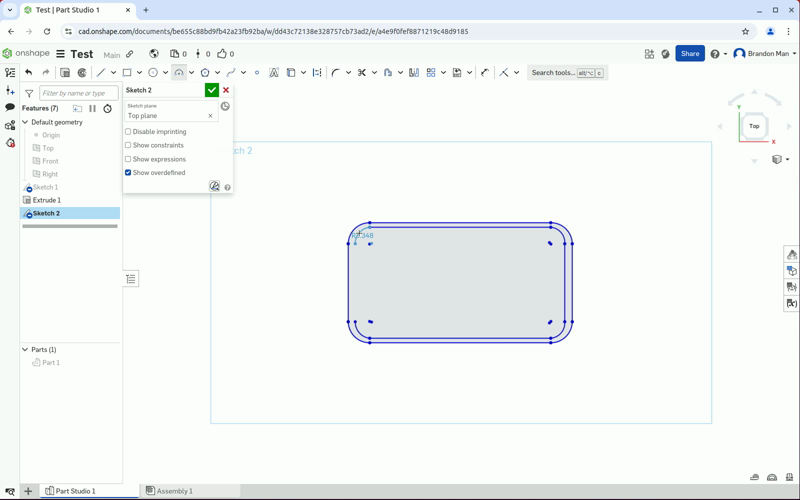
key(esc)
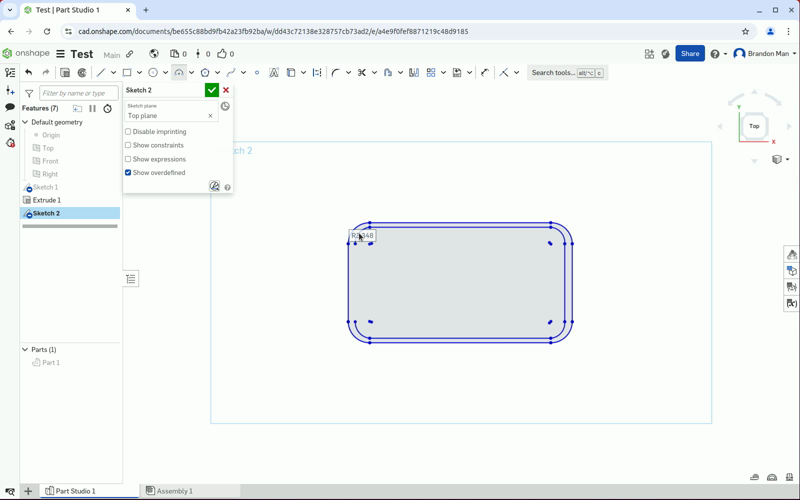
key(l)
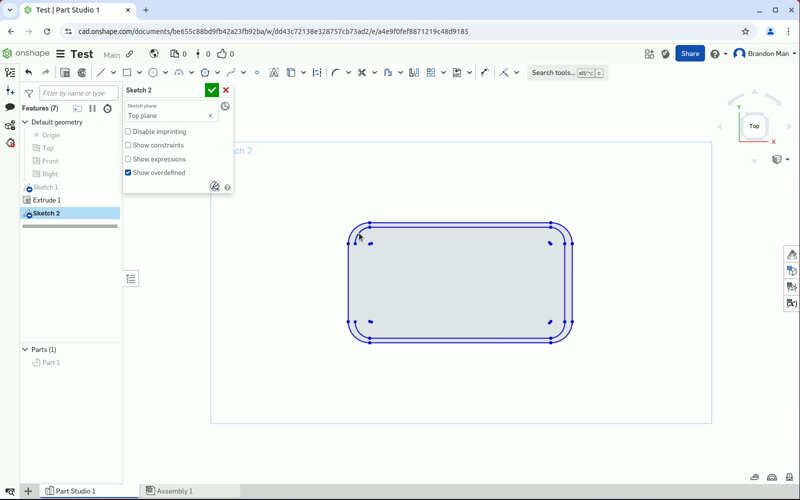
mouse_move(355, 243)
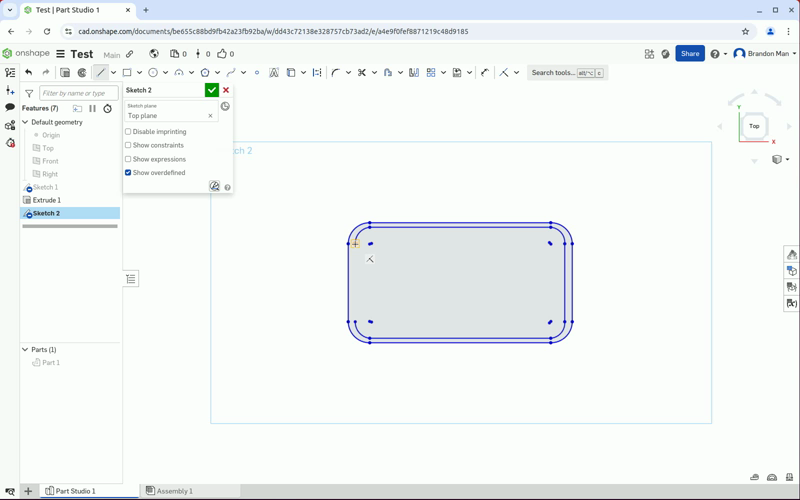
click(355, 243)
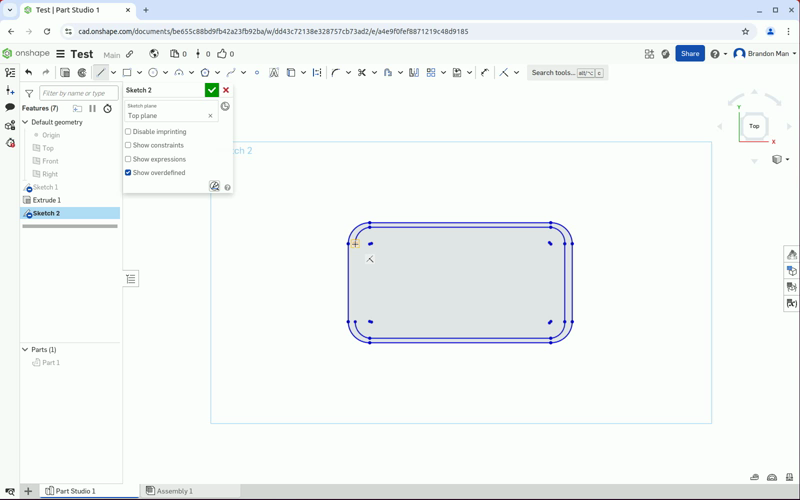
key_down(shift)
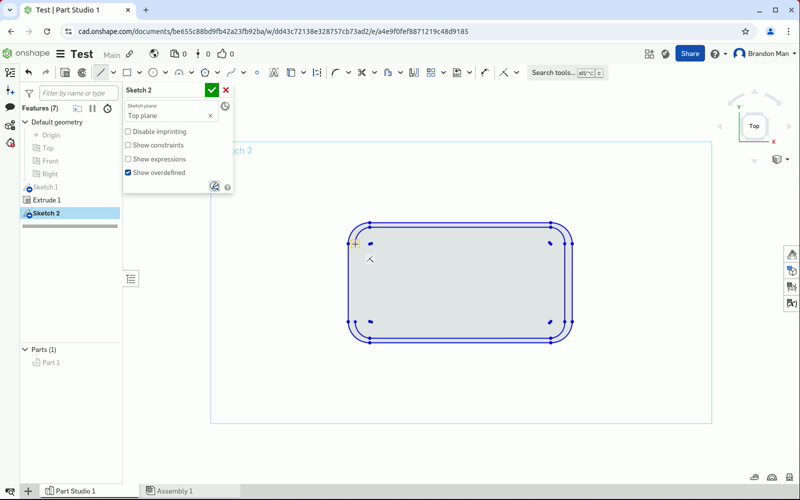
mouse_move(355, 321)
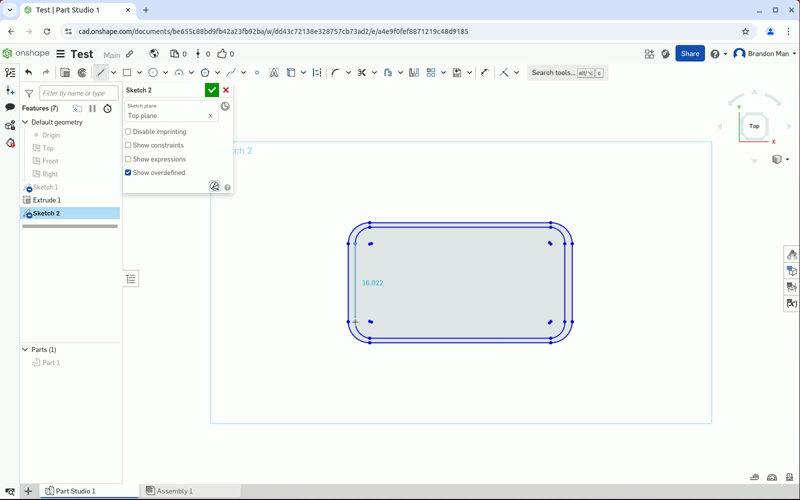
key_up(shift)
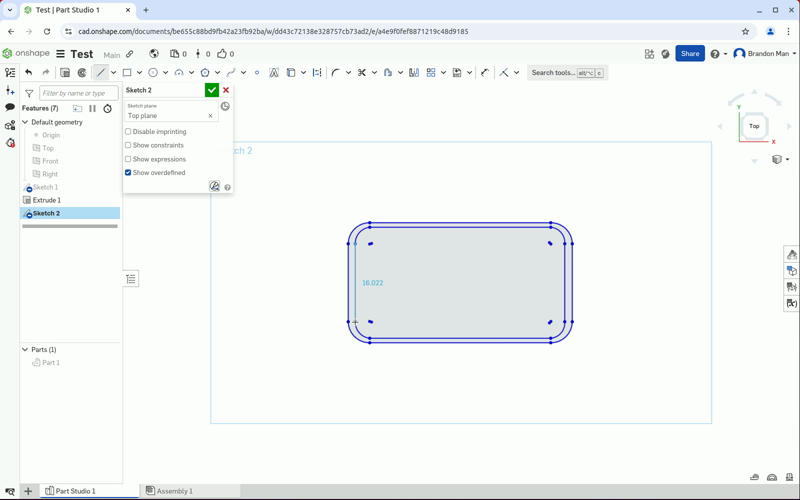
click(355, 321)
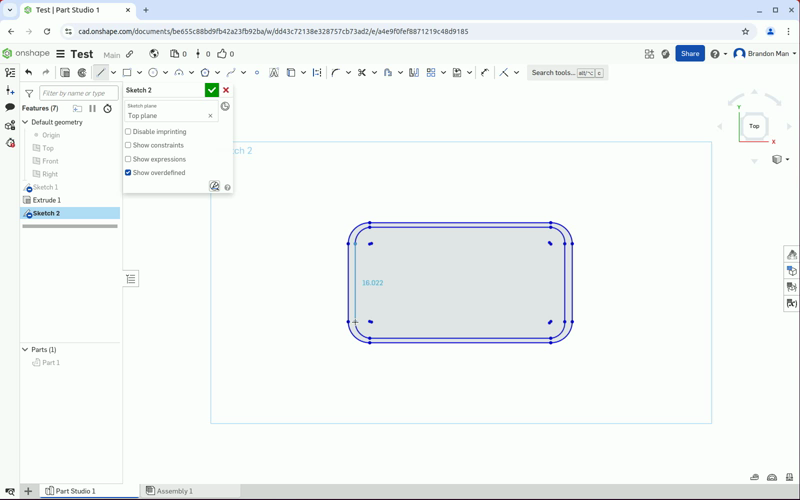
key(esc)
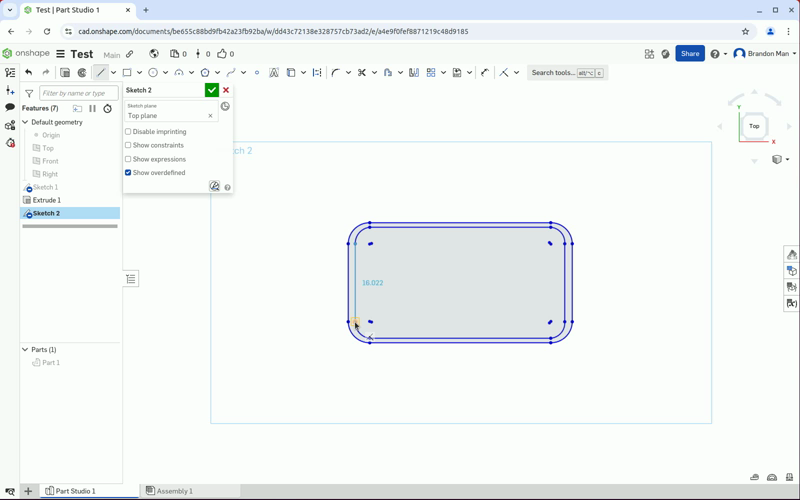
mouse_move(567, 327)
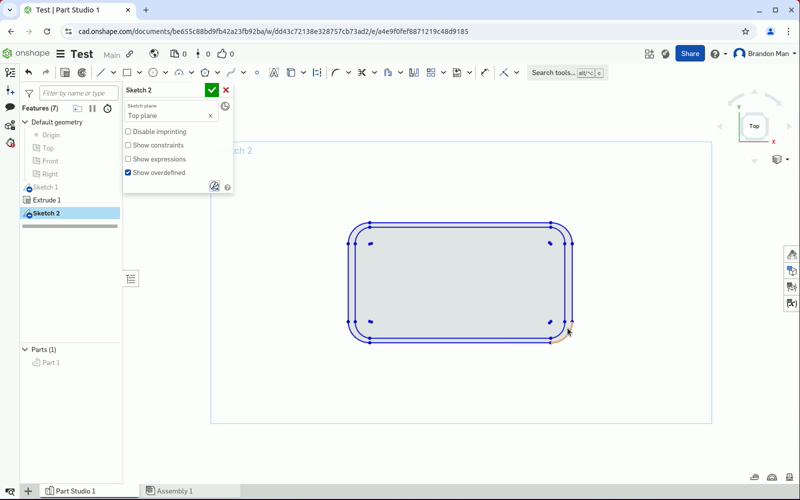
click(567, 327)
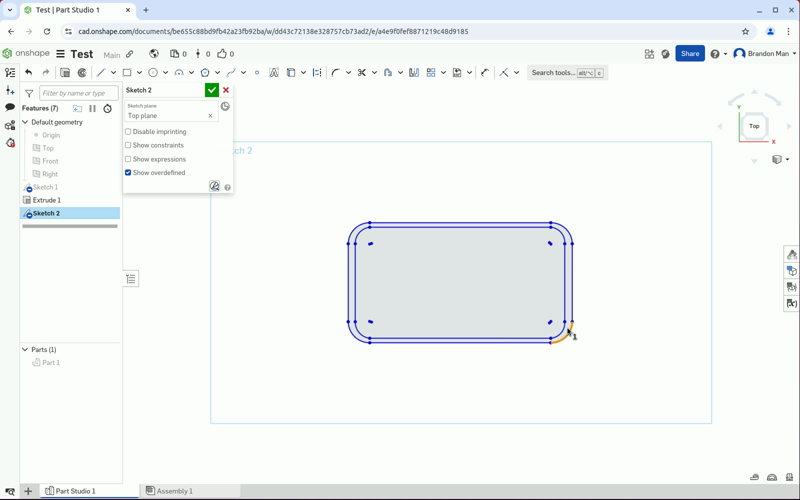
mouse_move(73, 352)
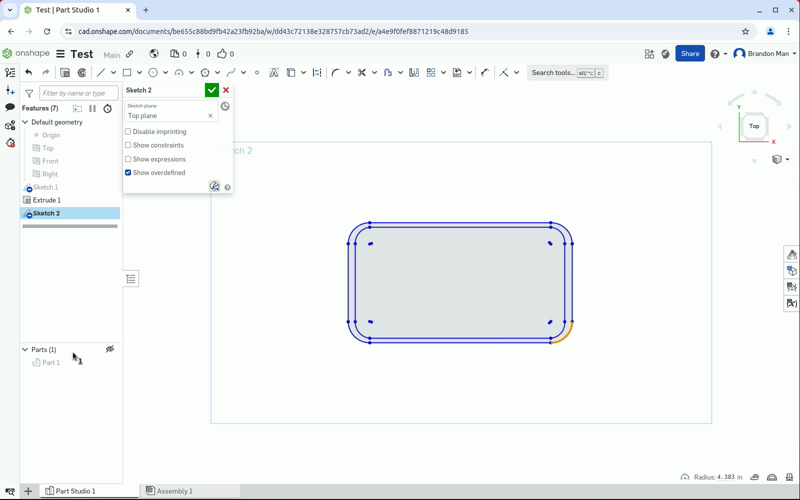
key(shift+y)
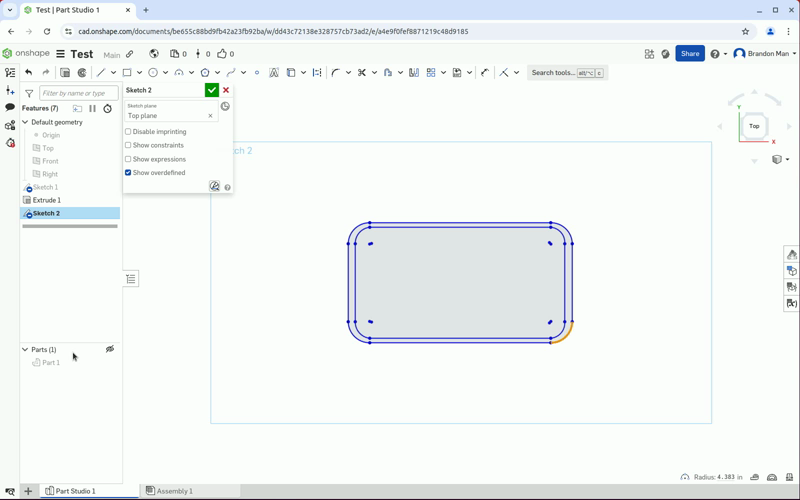
key(shift+e)
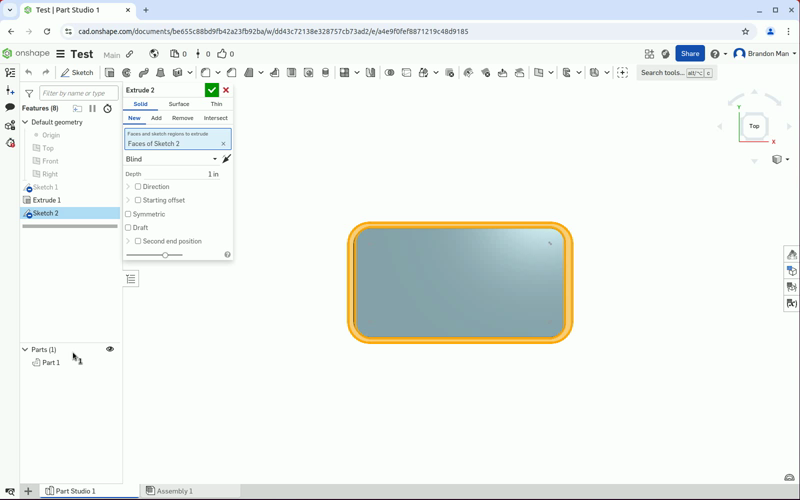
mouse_move(143, 106)
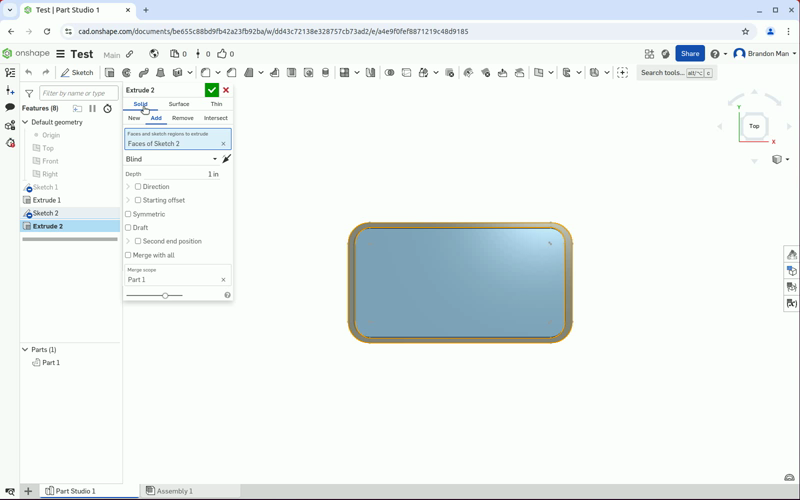
click(143, 106)
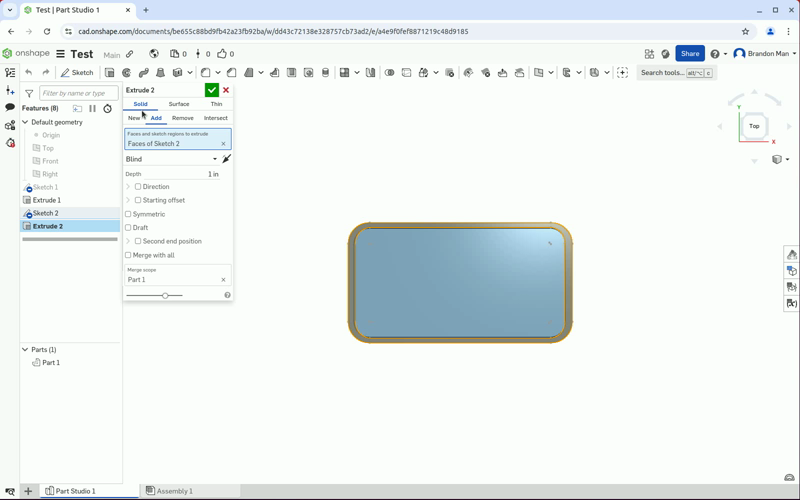
mouse_move(137, 120)
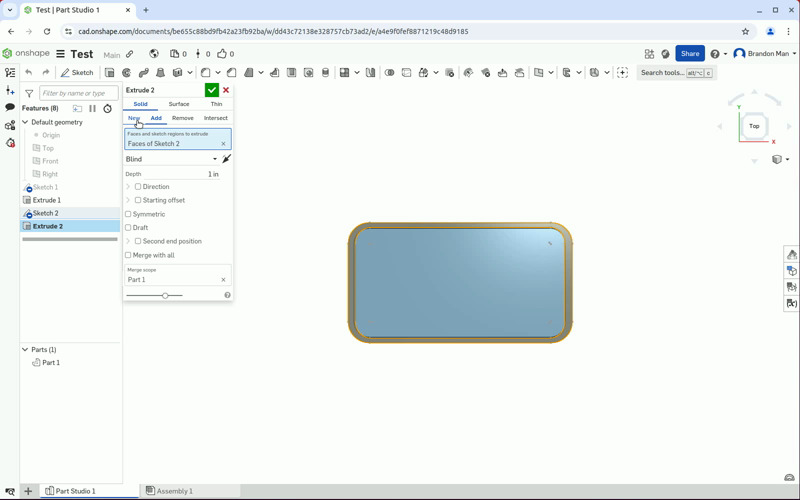
click(137, 120)
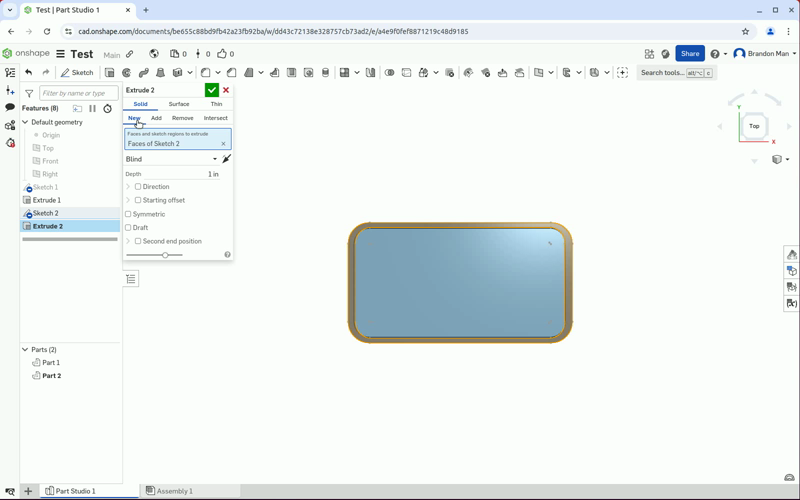
key(tab, 4)
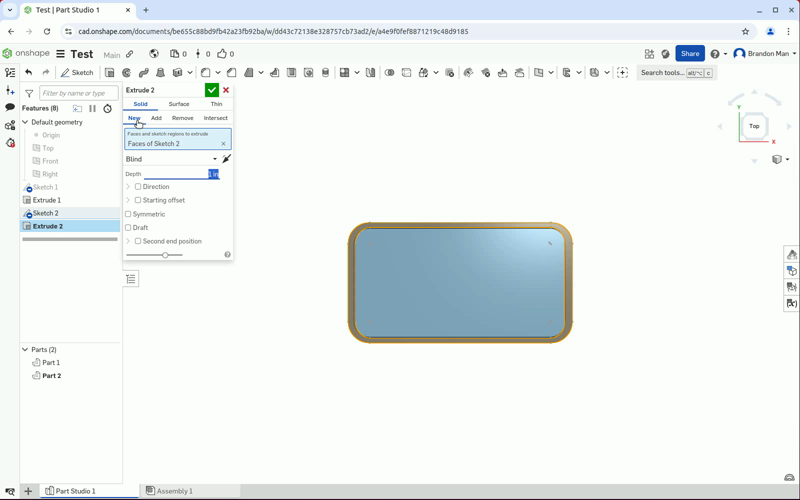
text(3.851)
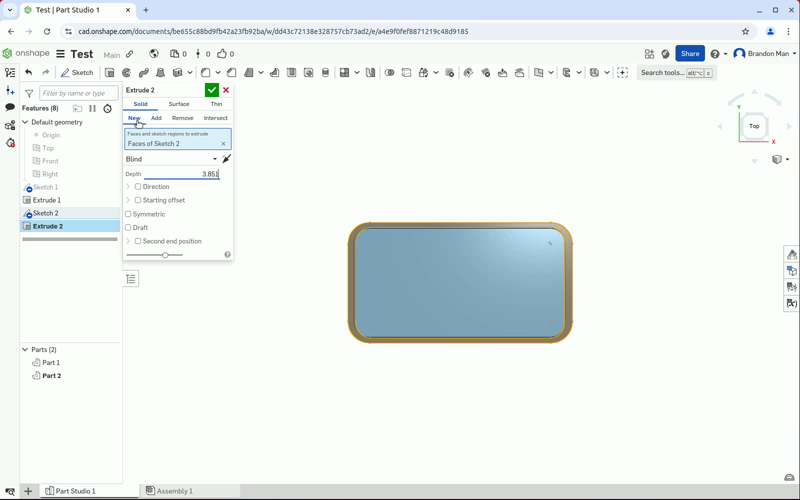
key(enter)
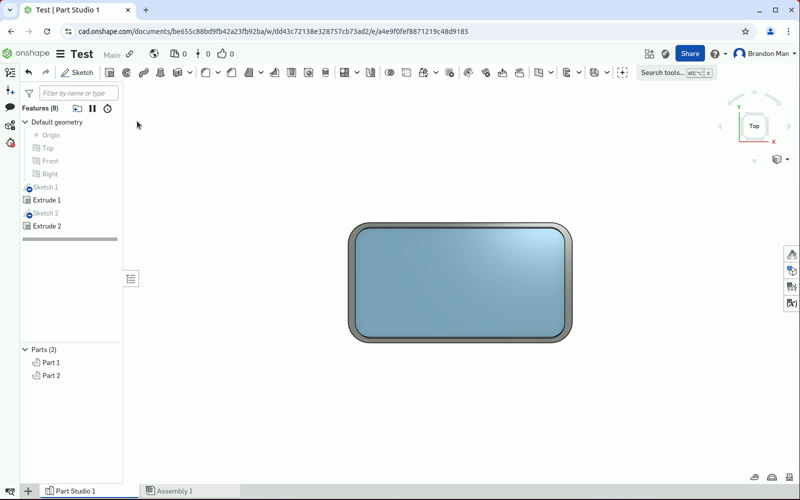
key(shift+h)
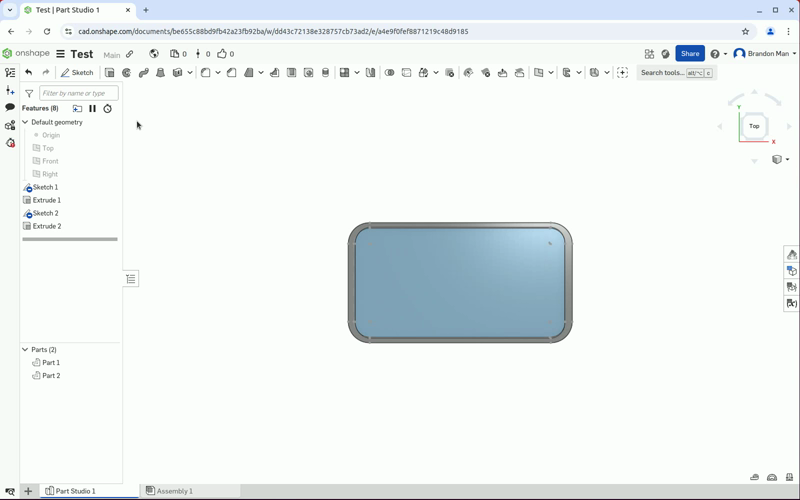
key(shift+h)
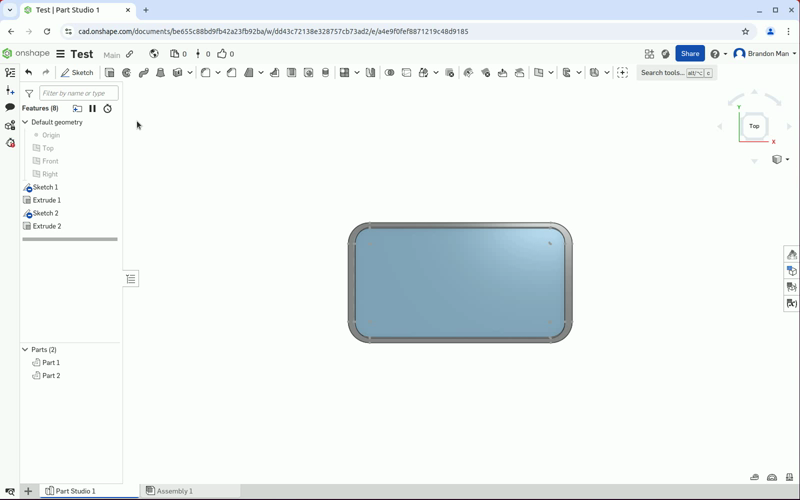
key(shift+7)
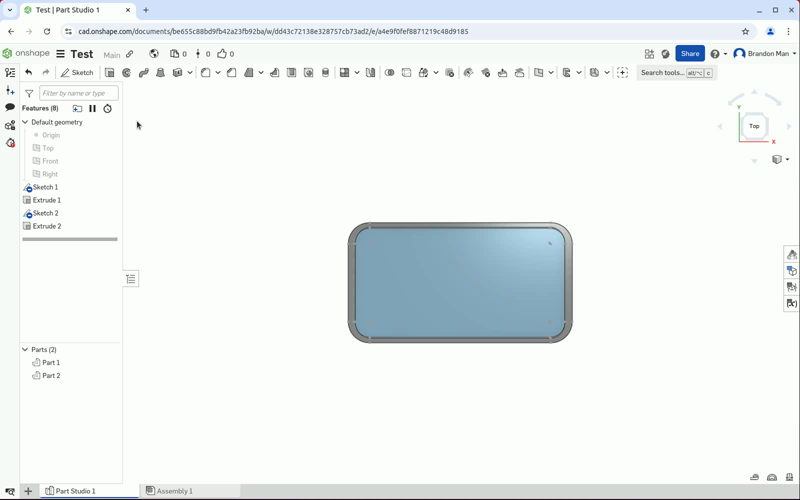
key(up, 3)
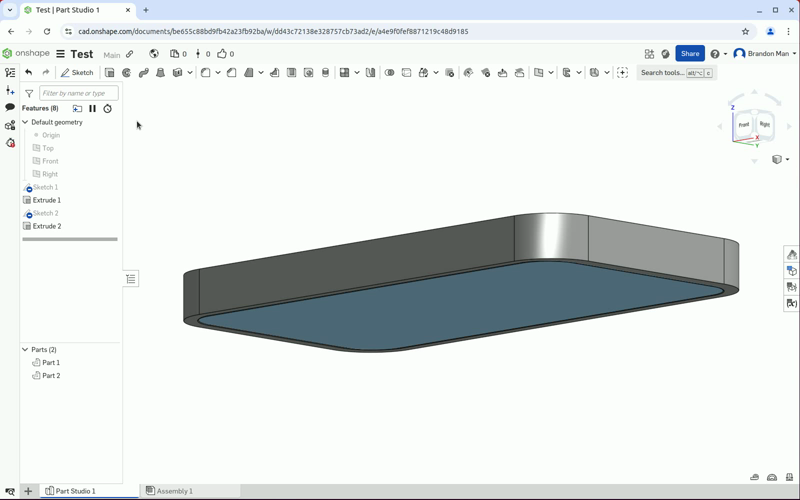
key(left, 3)
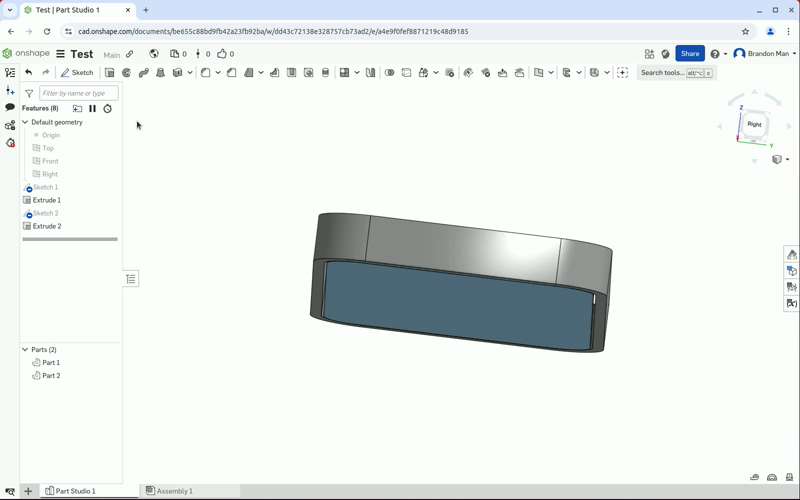
key(right, 3)
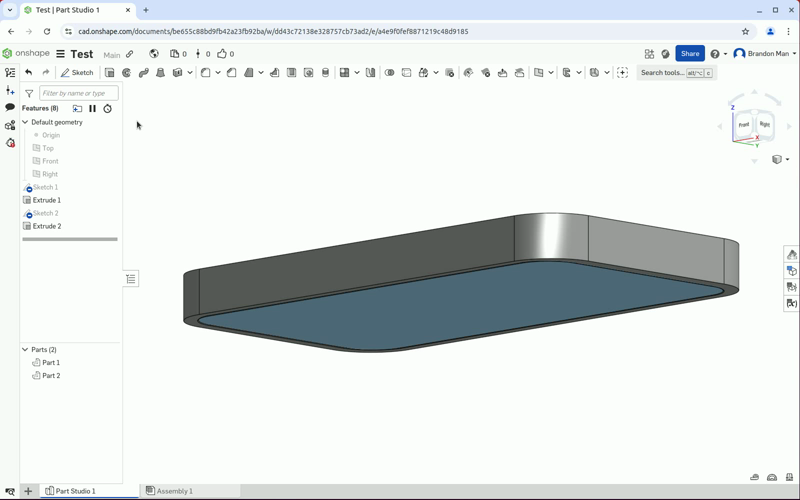
key(down, 3)
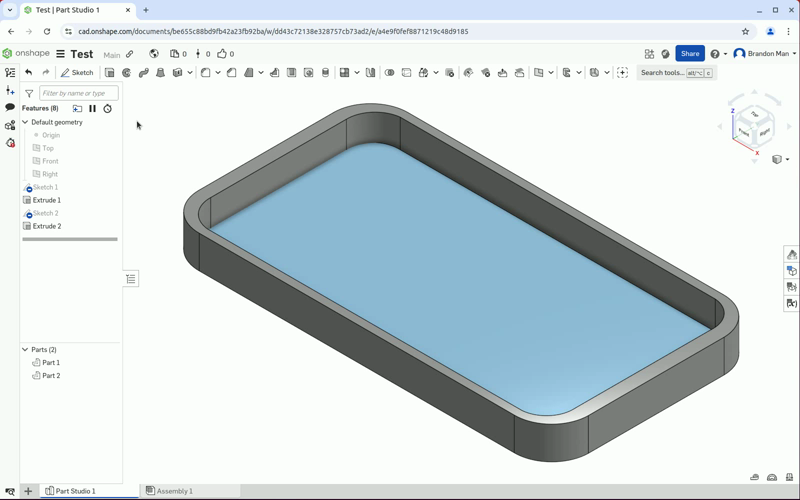
mouse_move(73, 189)
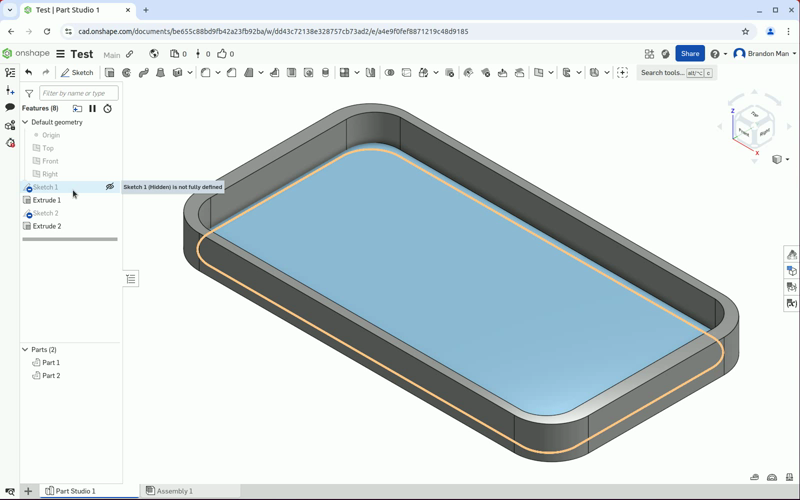
click(73, 189)